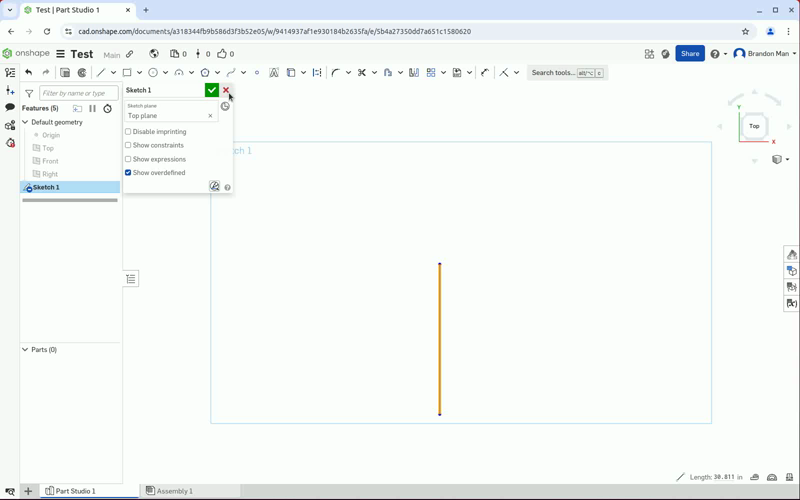
key(shift+h)
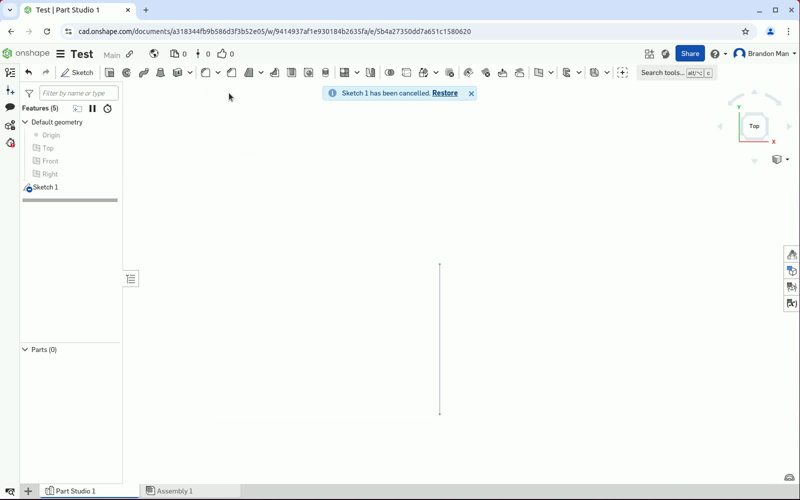
key(shift+s)
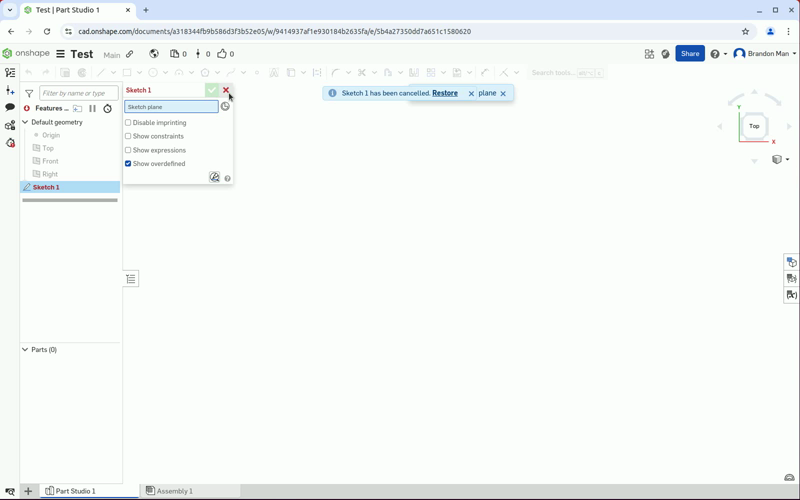
mouse_move(73, 150)
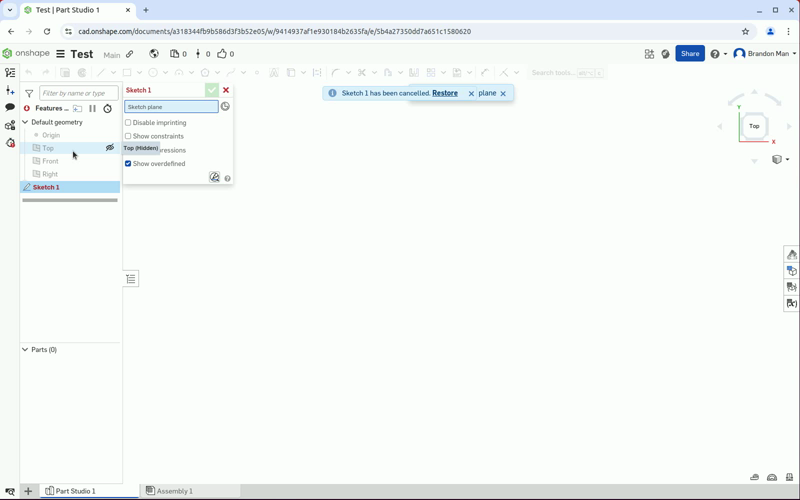
click(73, 150)
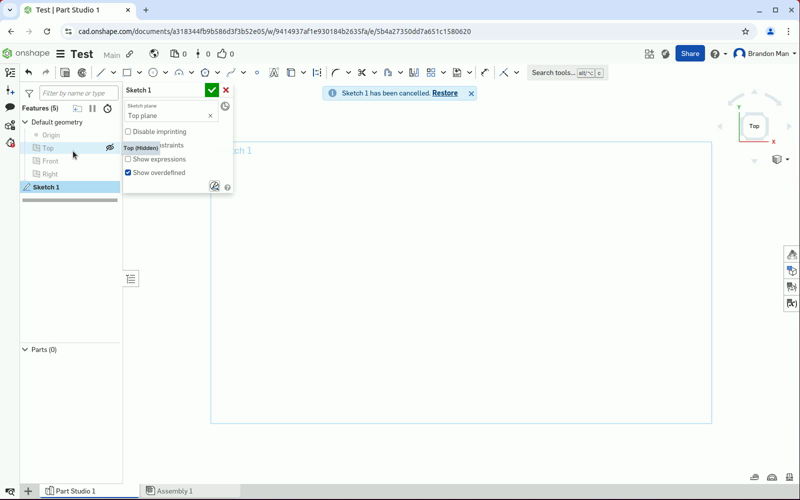
mouse_move(73, 352)
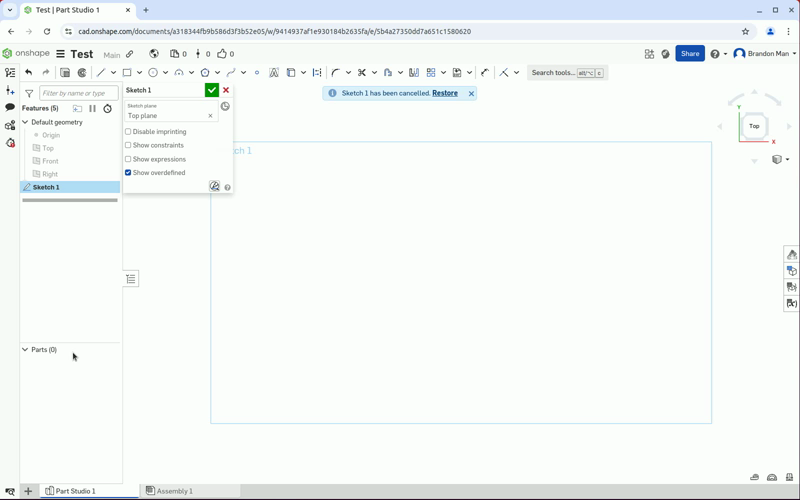
key(y)
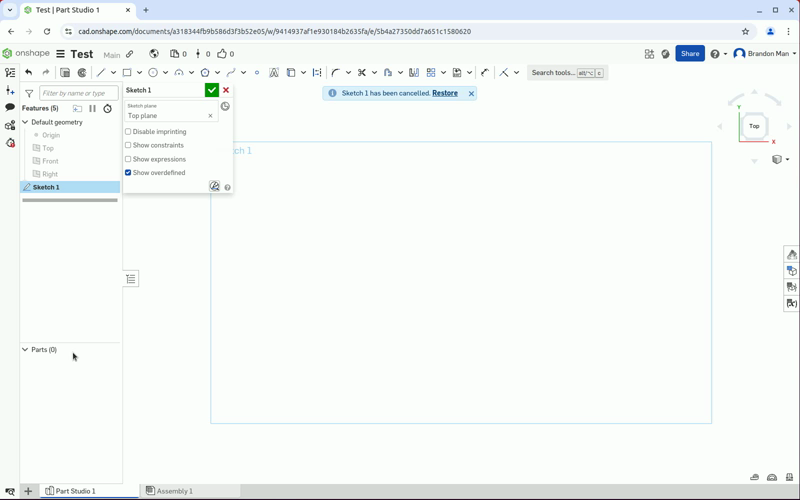
key(a)
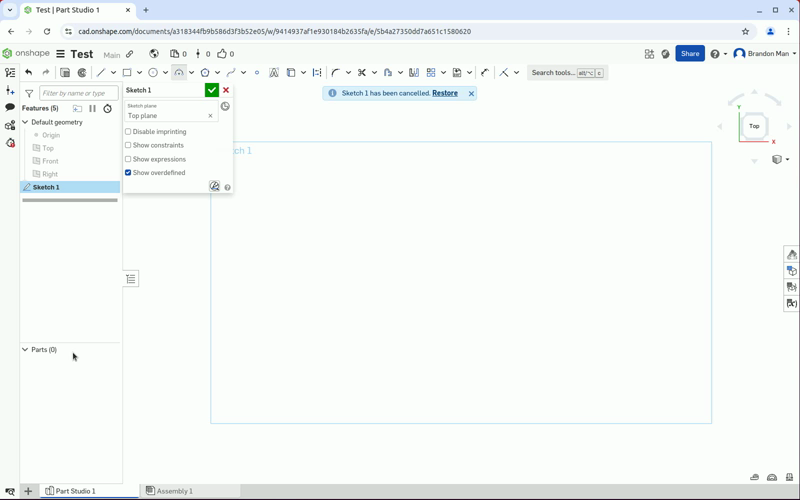
key_down(shift)
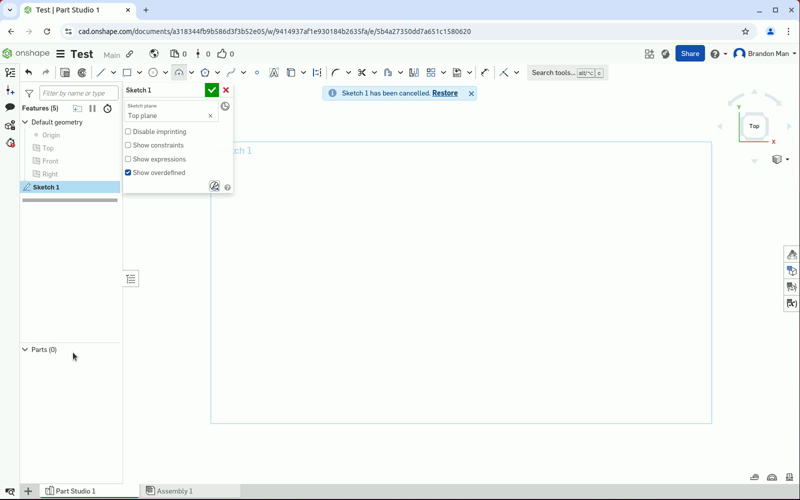
mouse_move(348, 282)
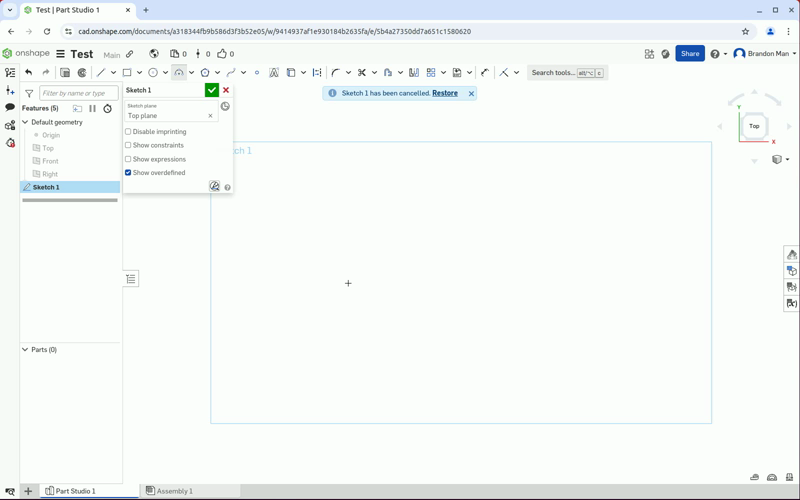
click(348, 282)
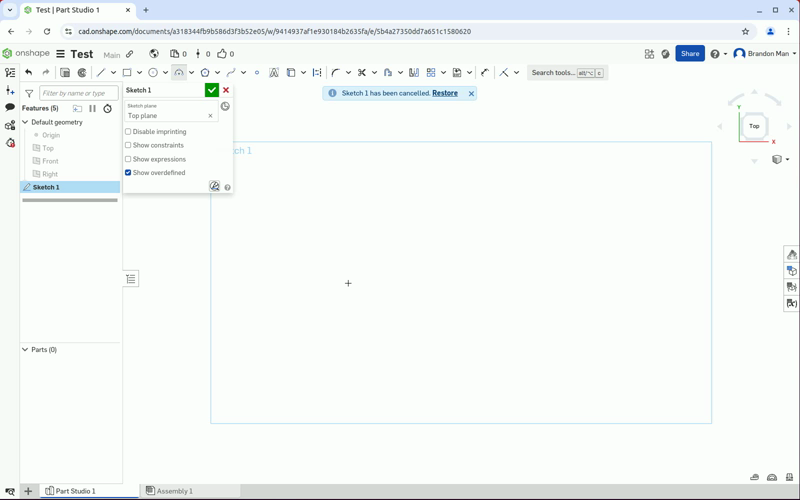
key_up(shift)
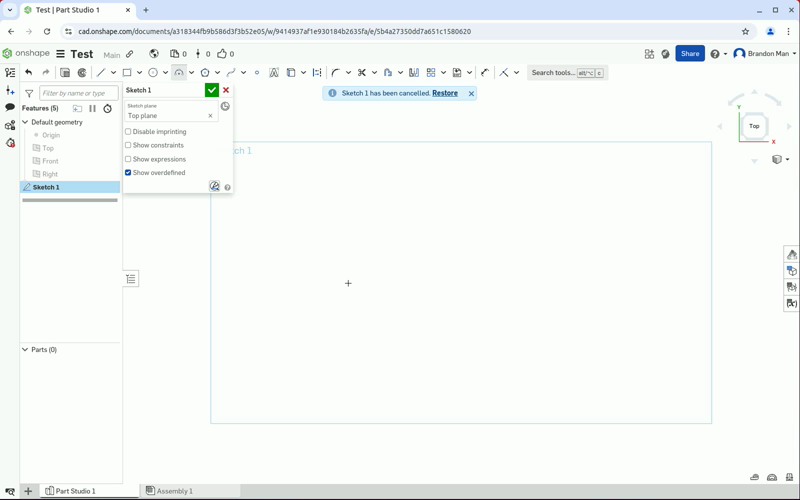
key_down(shift)
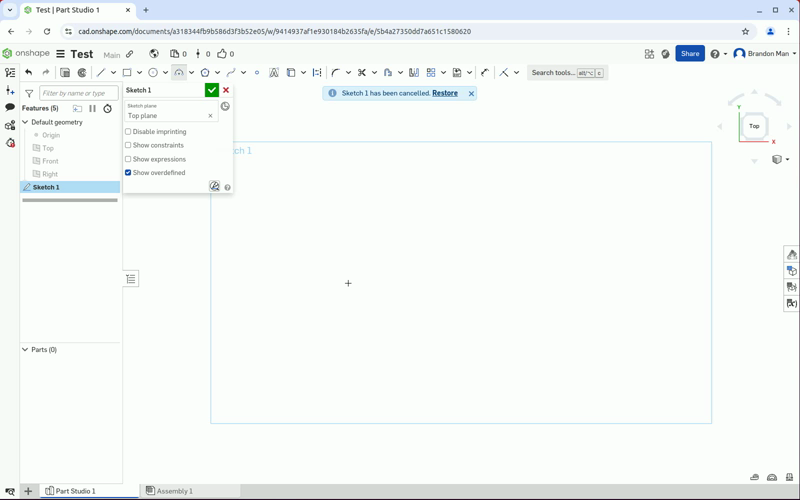
mouse_move(460, 395)
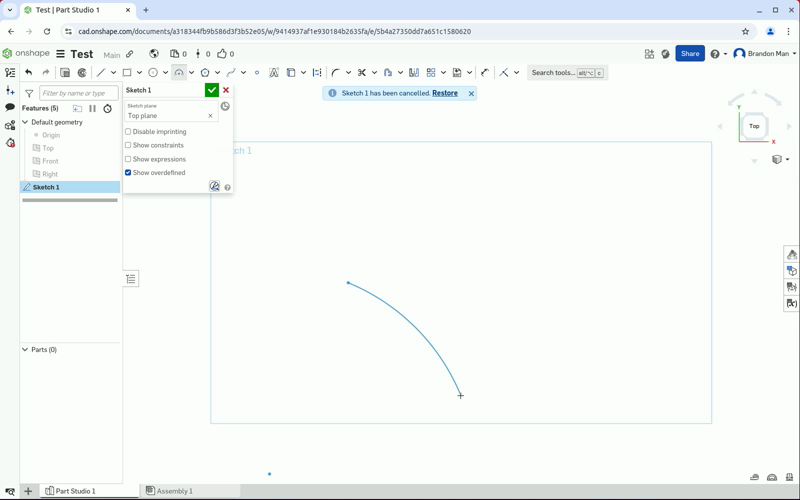
click(460, 395)
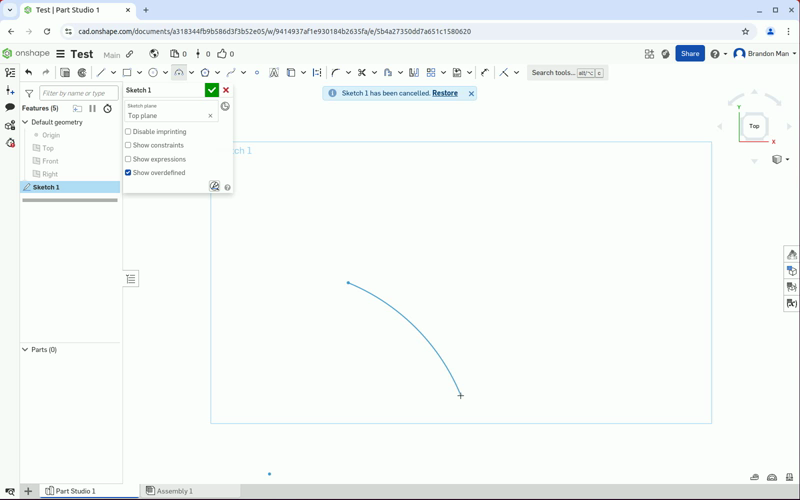
mouse_move(381, 362)
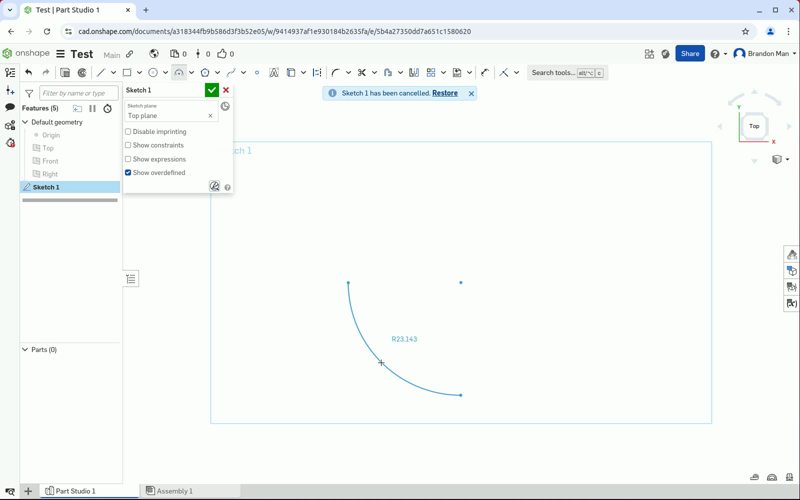
click(381, 362)
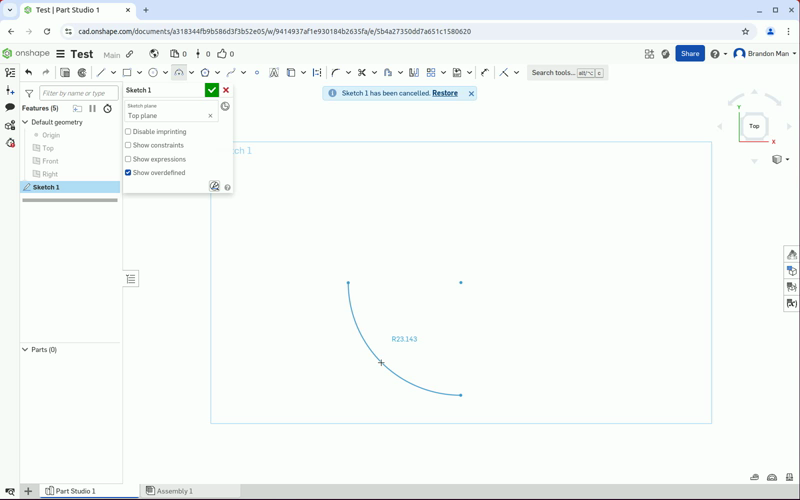
key_up(shift)
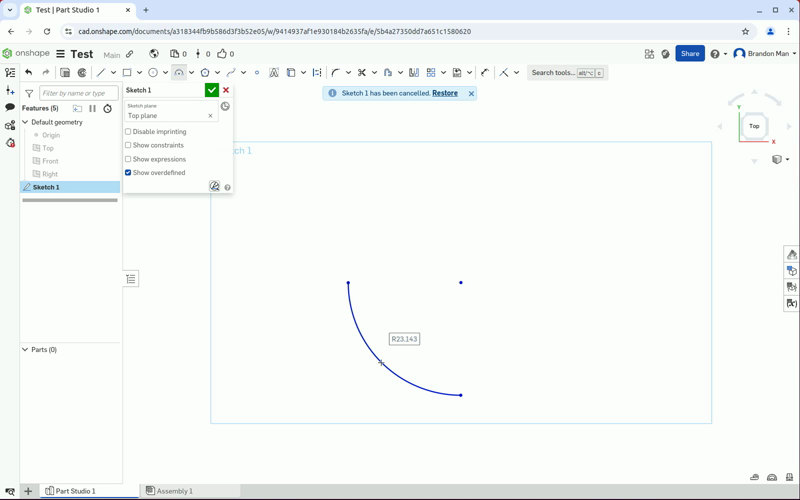
key(esc)
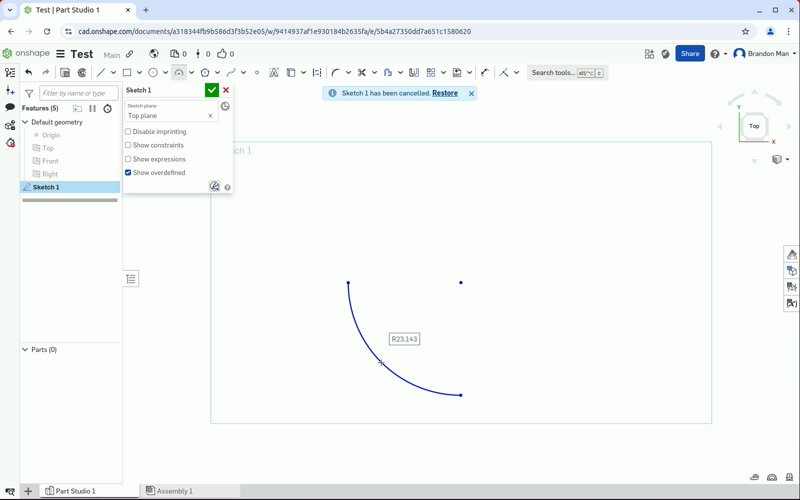
key(l)
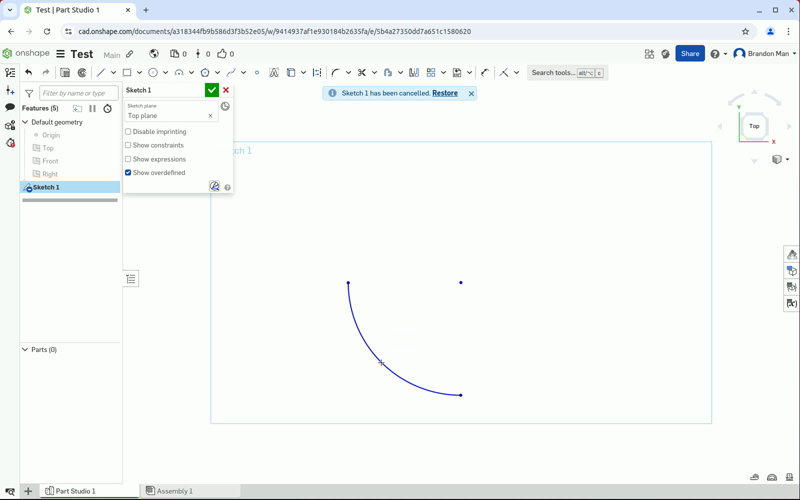
mouse_move(460, 395)
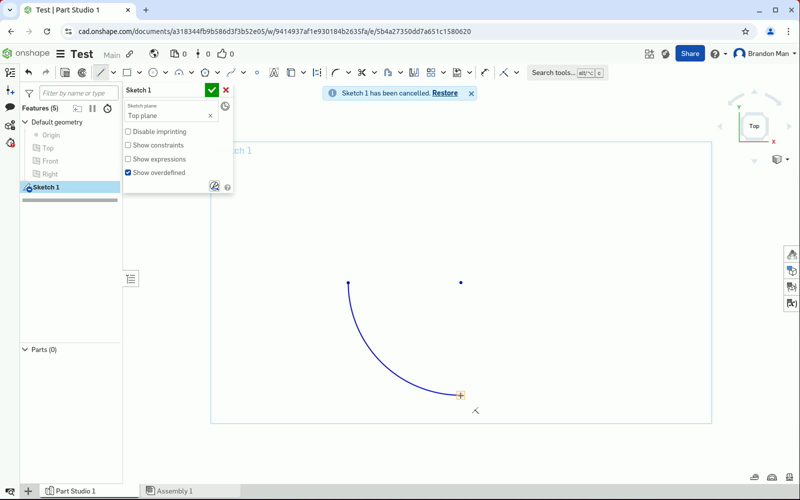
click(460, 395)
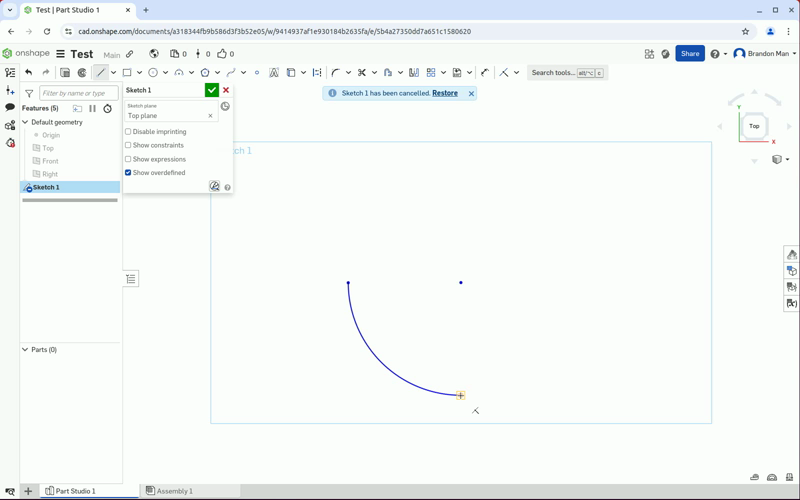
key_down(shift)
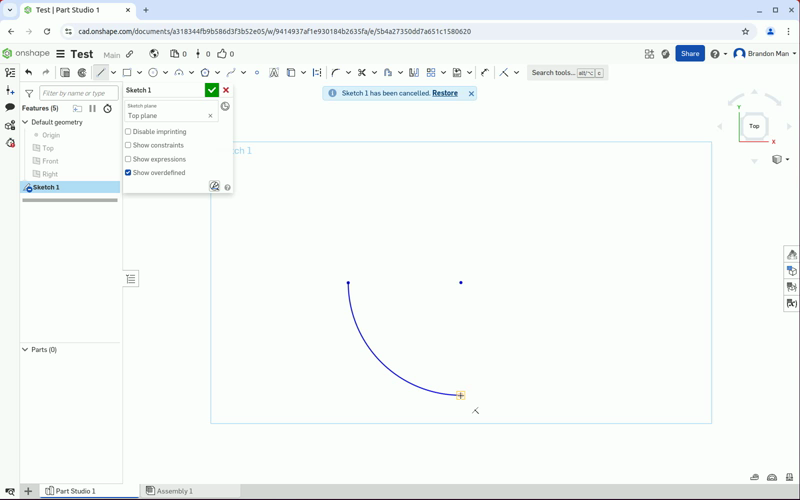
mouse_move(490, 395)
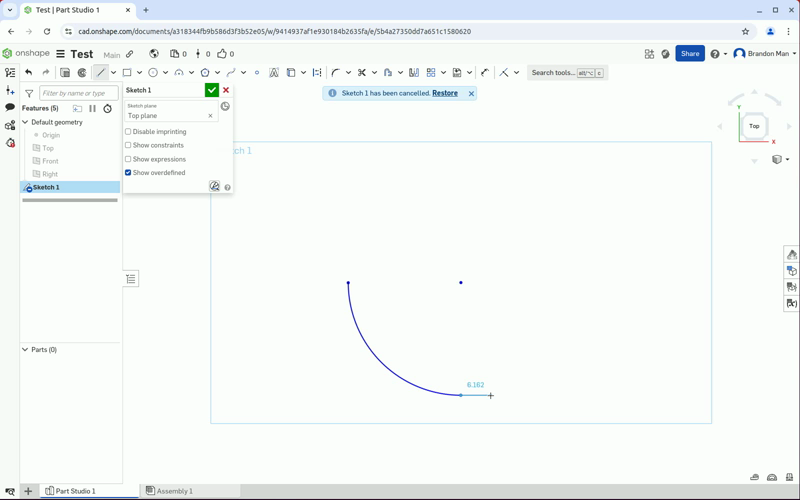
mouse_move(460, 378)
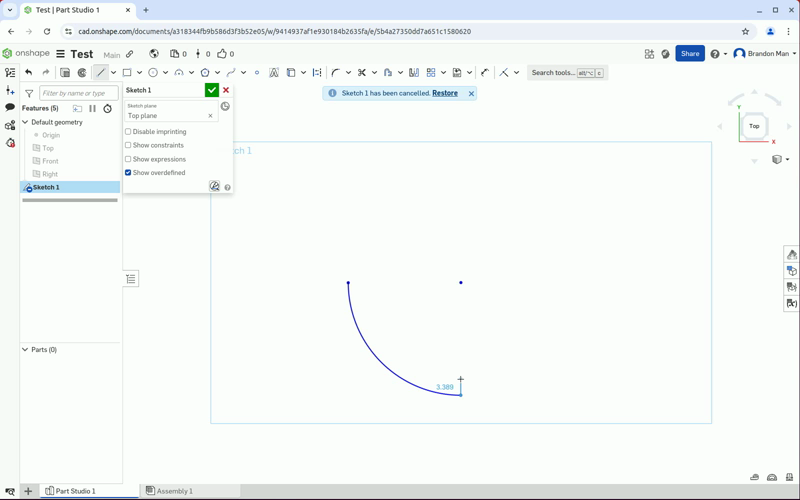
click(460, 378)
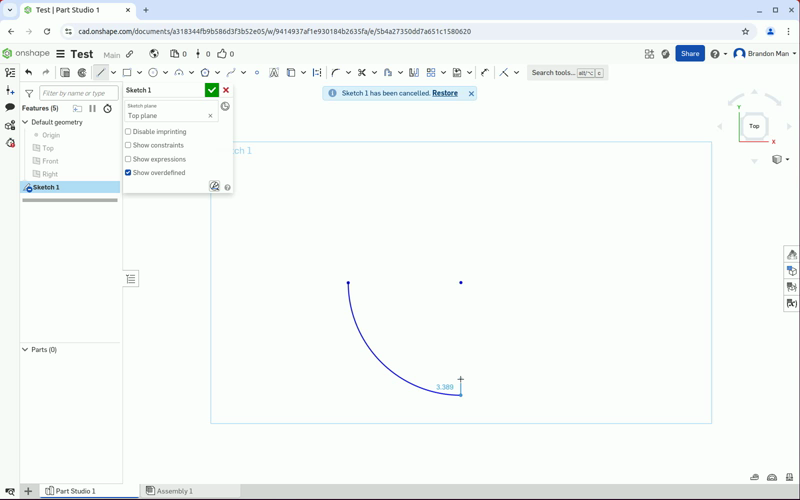
key_up(shift)
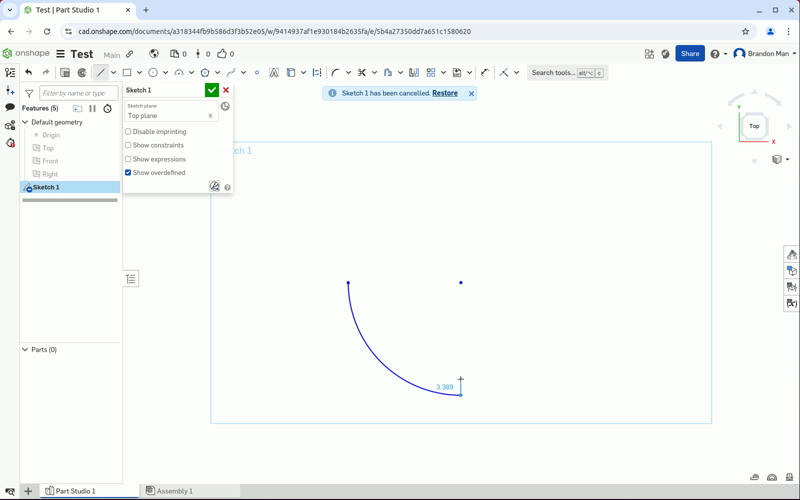
key(esc)
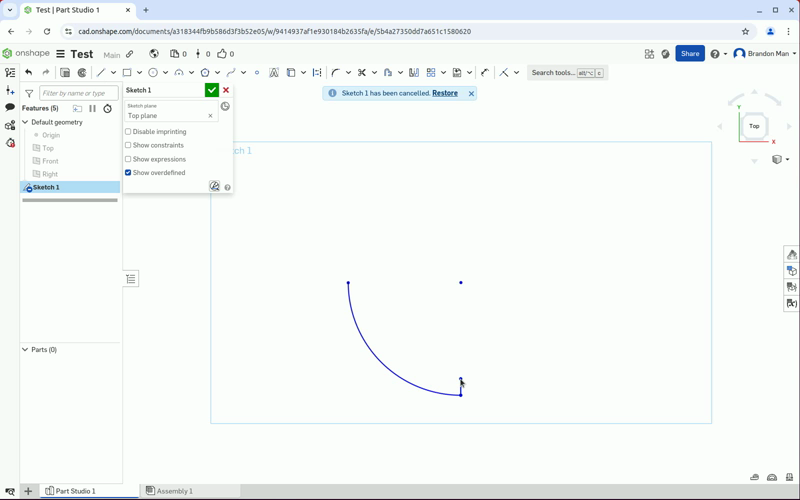
key(a)
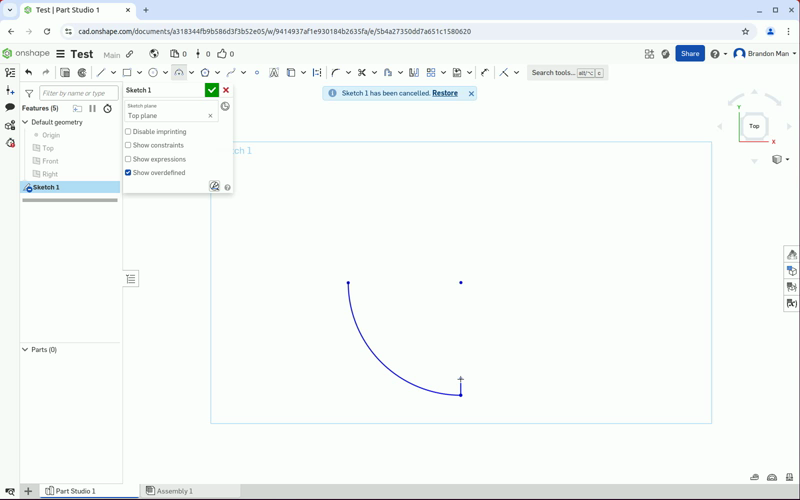
mouse_move(460, 378)
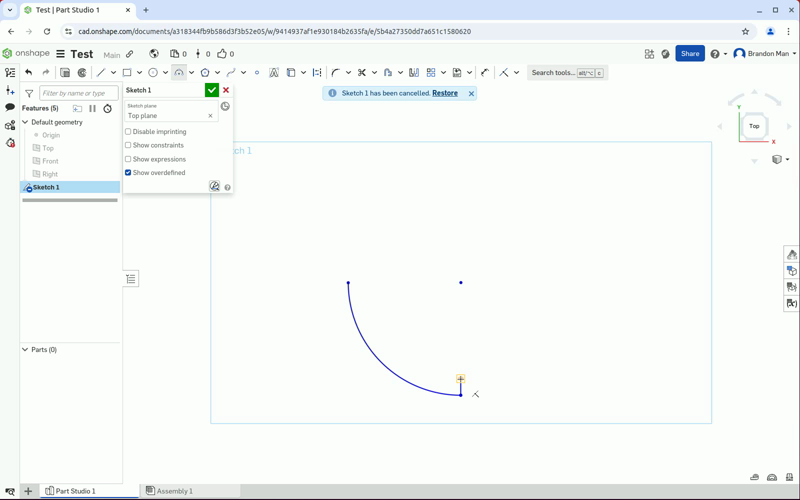
click(460, 378)
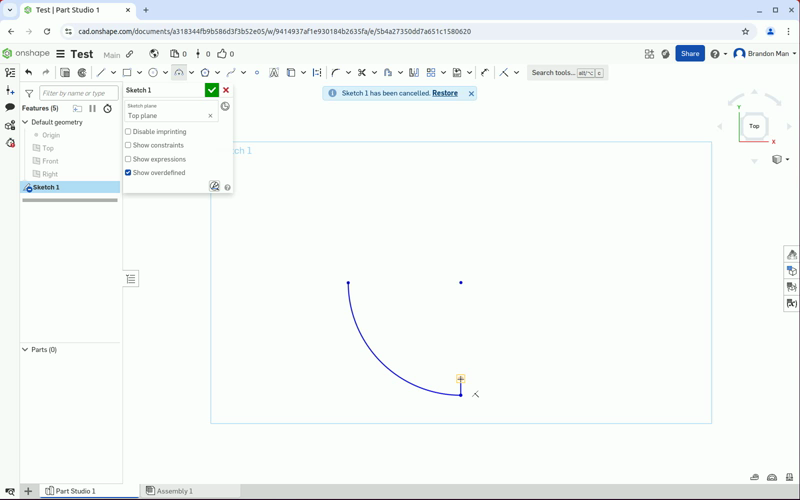
key_down(shift)
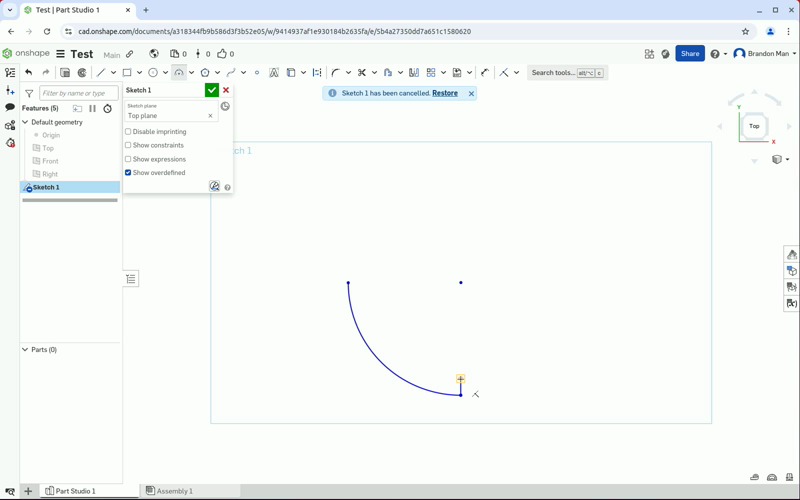
mouse_move(364, 282)
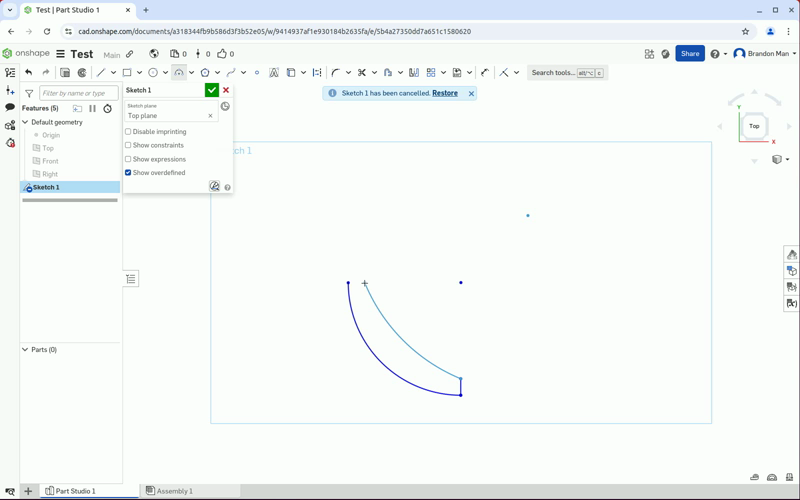
click(364, 282)
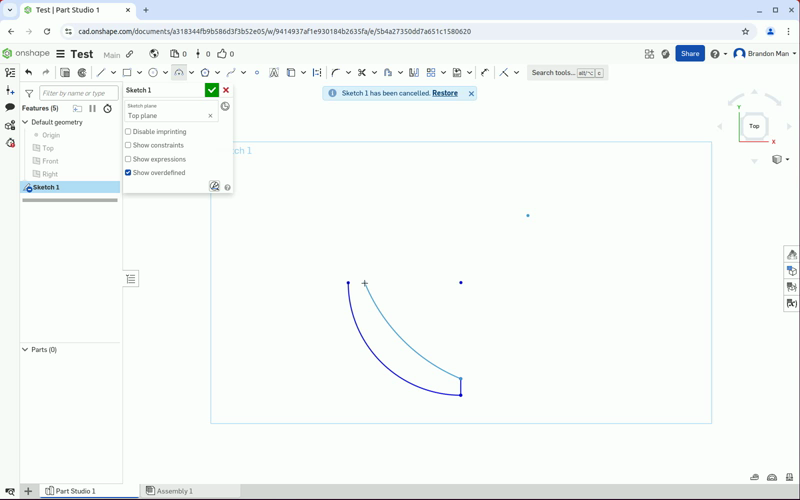
mouse_move(392, 350)
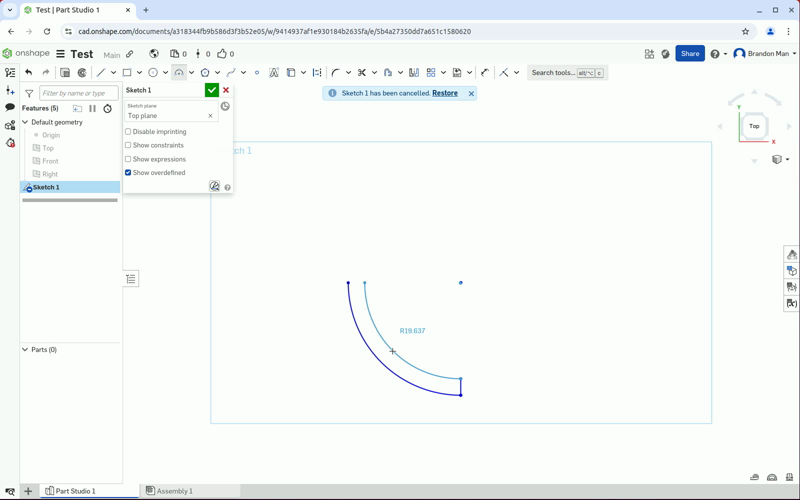
click(392, 350)
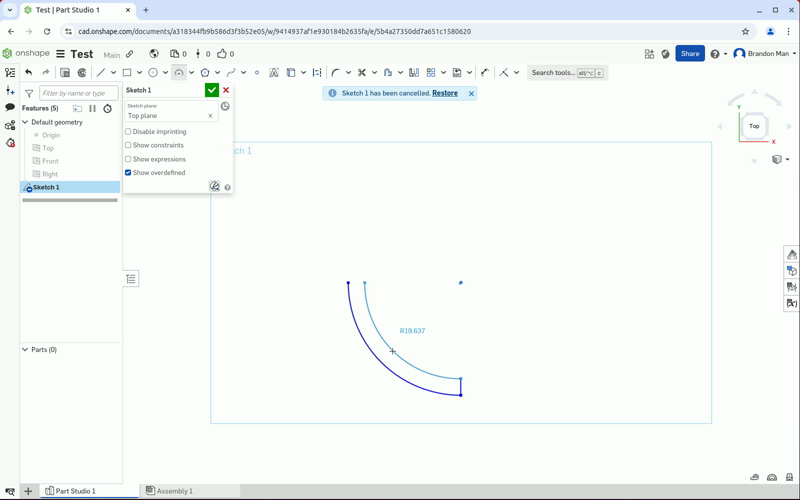
key_up(shift)
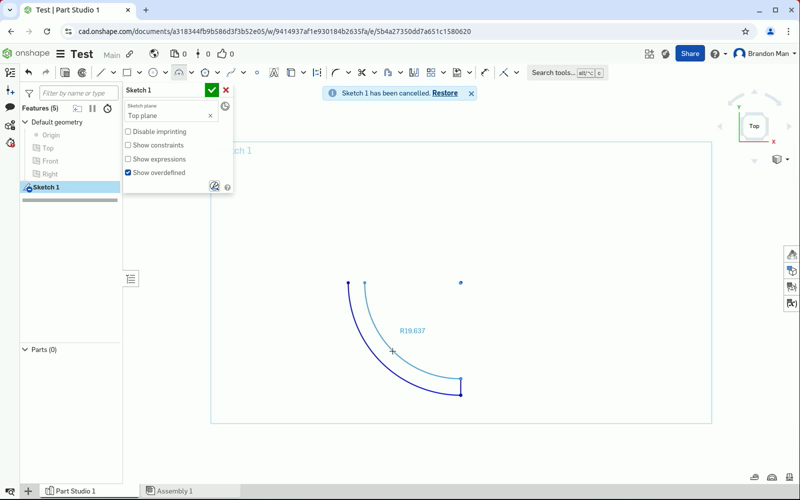
key(esc)
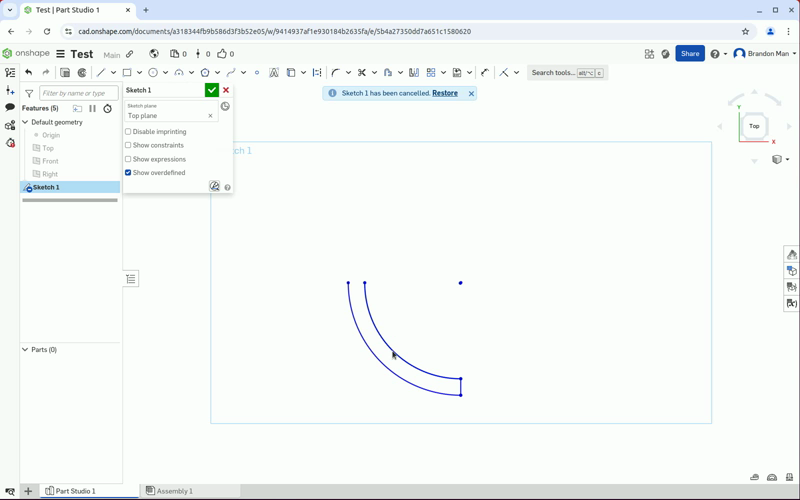
key(l)
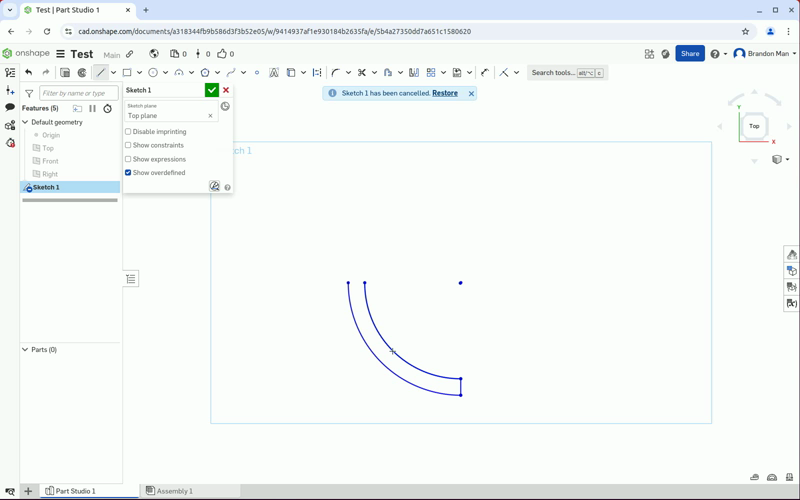
mouse_move(364, 282)
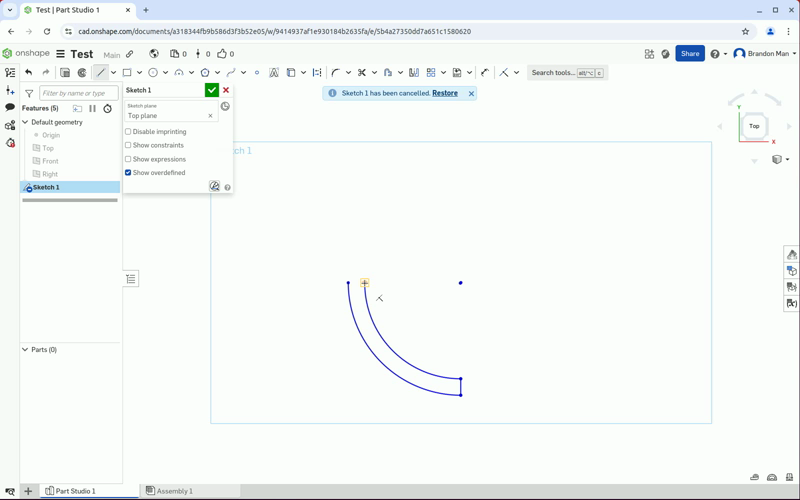
click(364, 282)
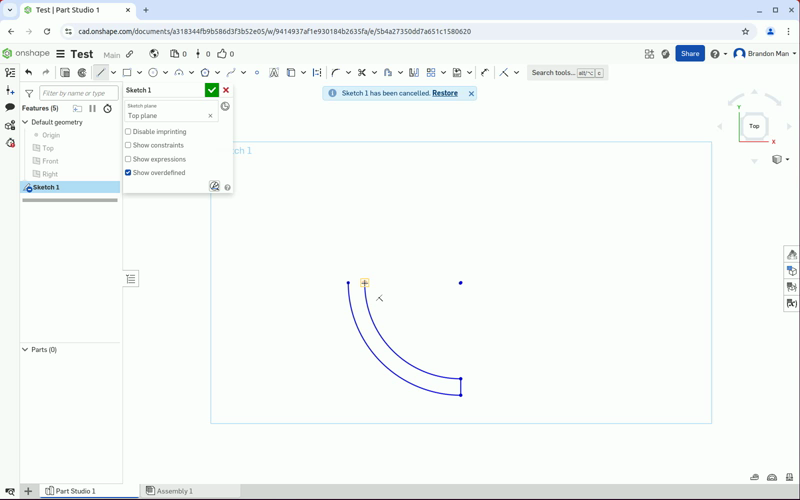
mouse_move(394, 282)
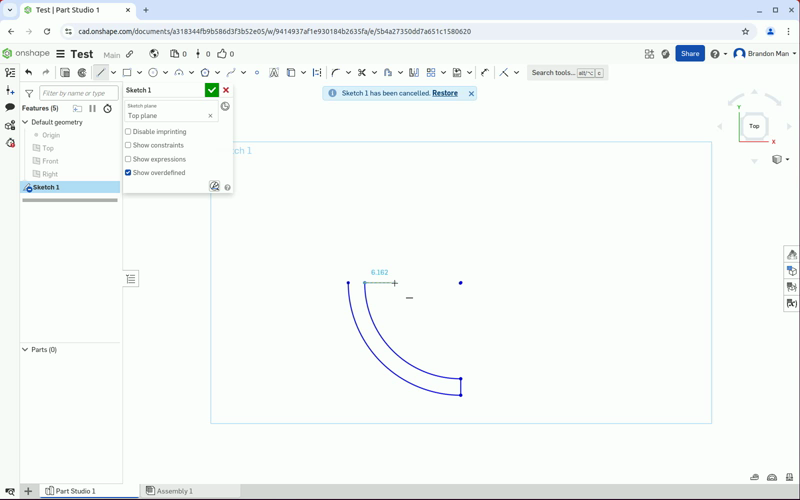
key_down(shift)
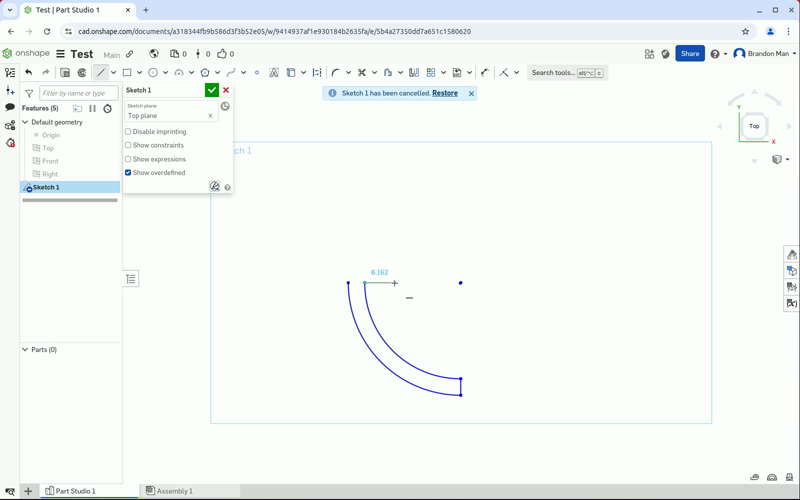
mouse_move(348, 282)
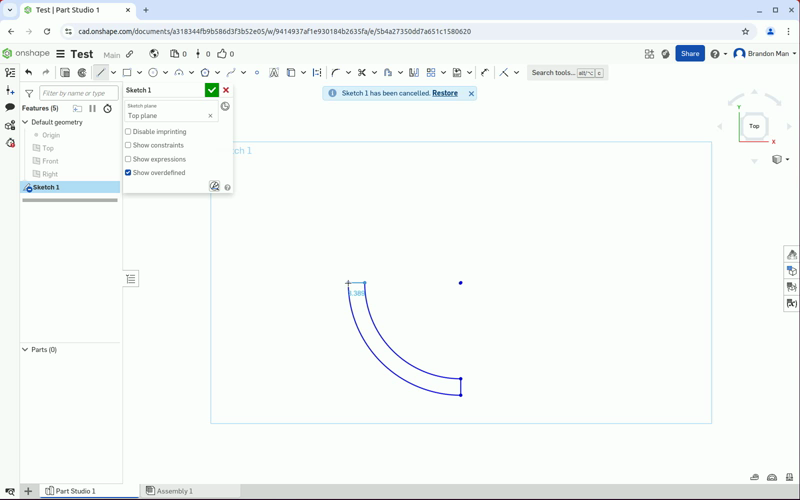
key_up(shift)
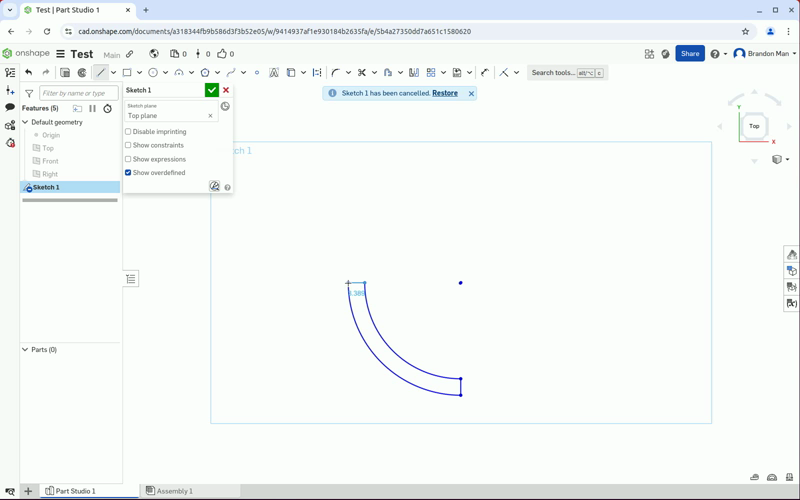
click(348, 282)
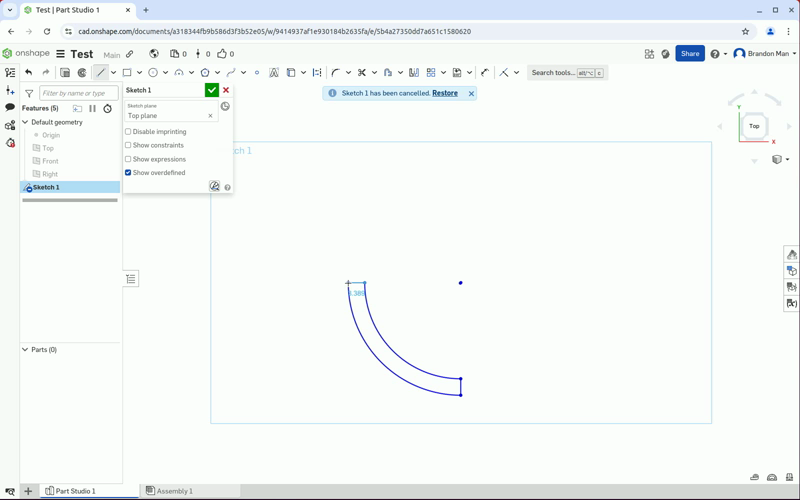
key(esc)
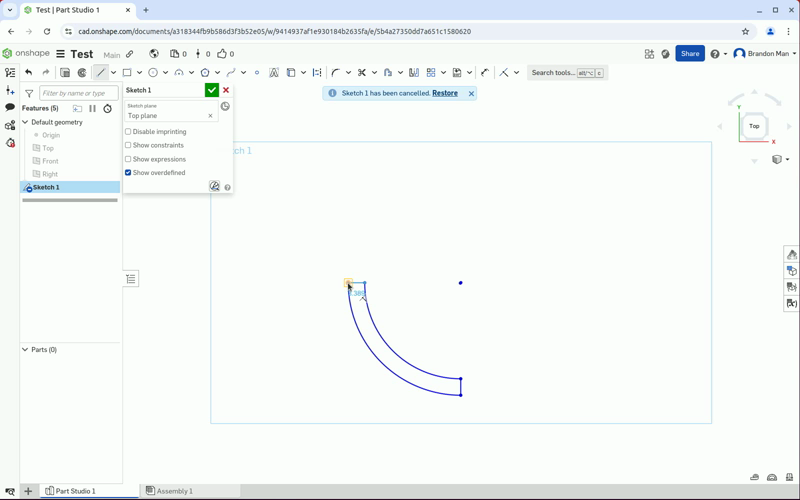
mouse_move(372, 337)
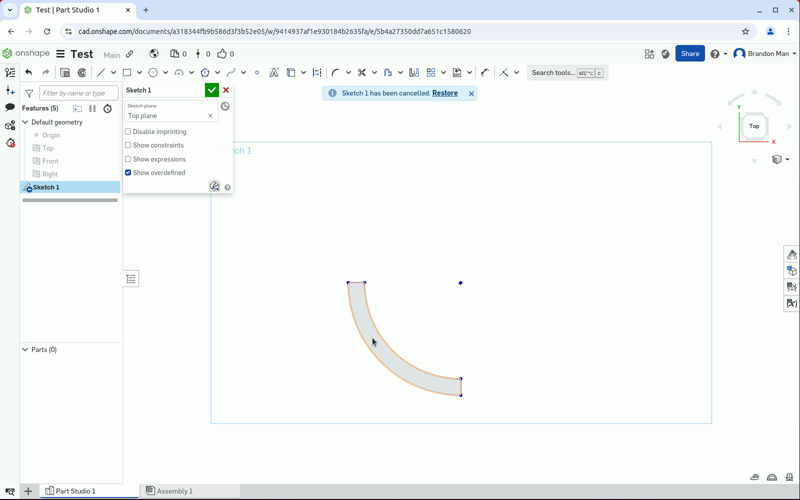
click(372, 337)
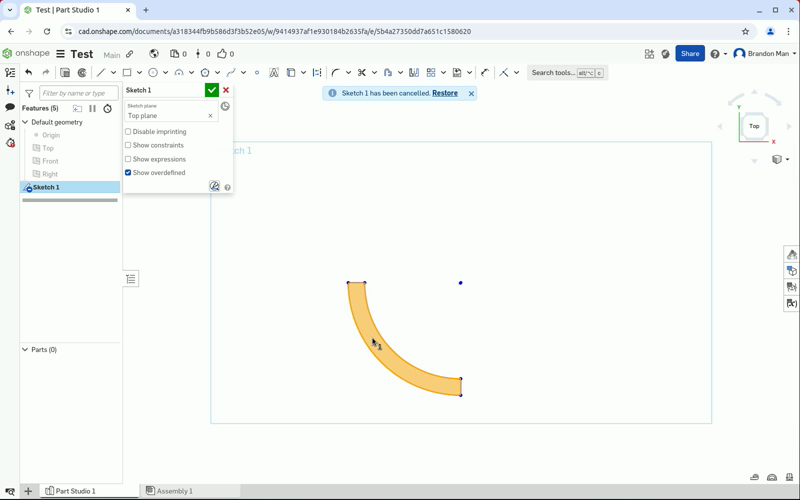
mouse_move(73, 352)
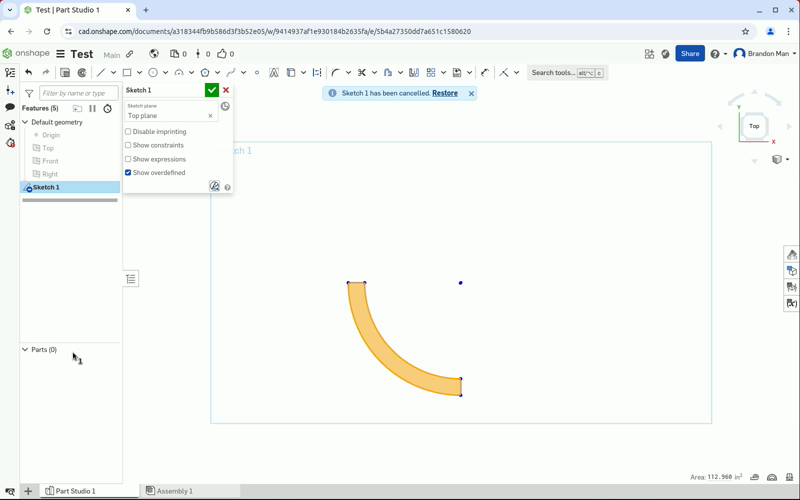
key(shift+y)
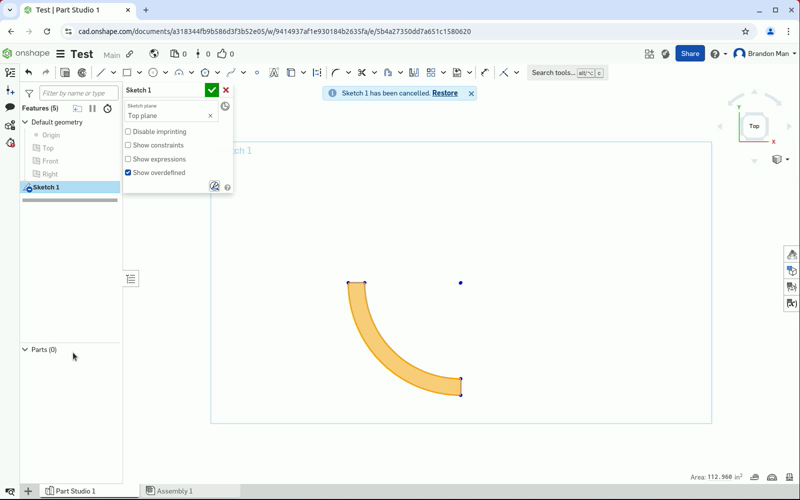
key(shift+e)
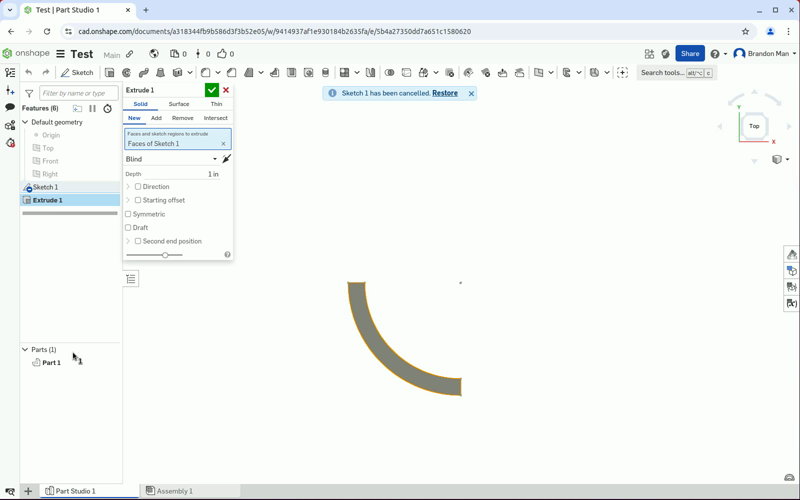
mouse_move(143, 106)
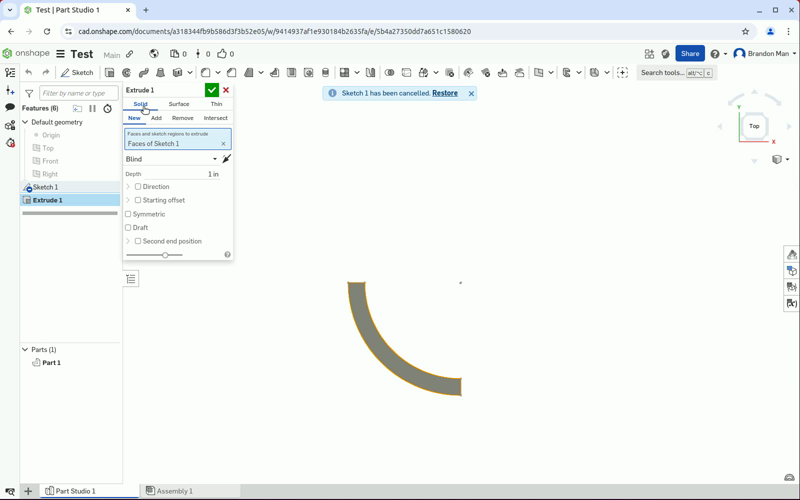
click(143, 106)
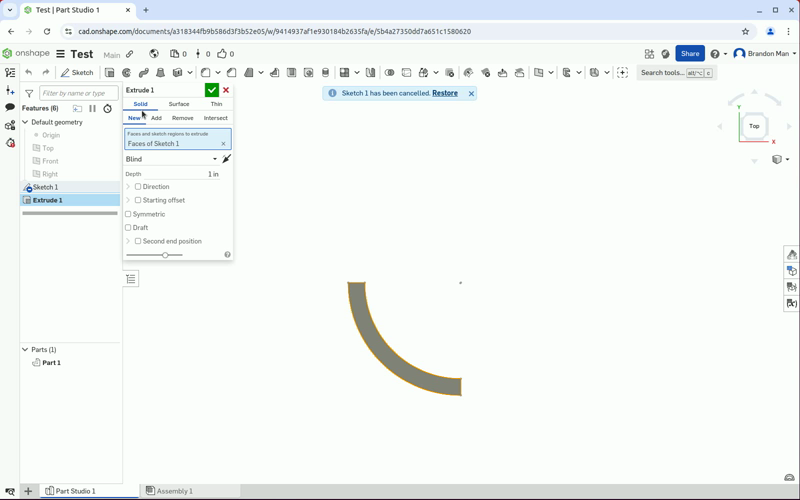
mouse_move(137, 120)
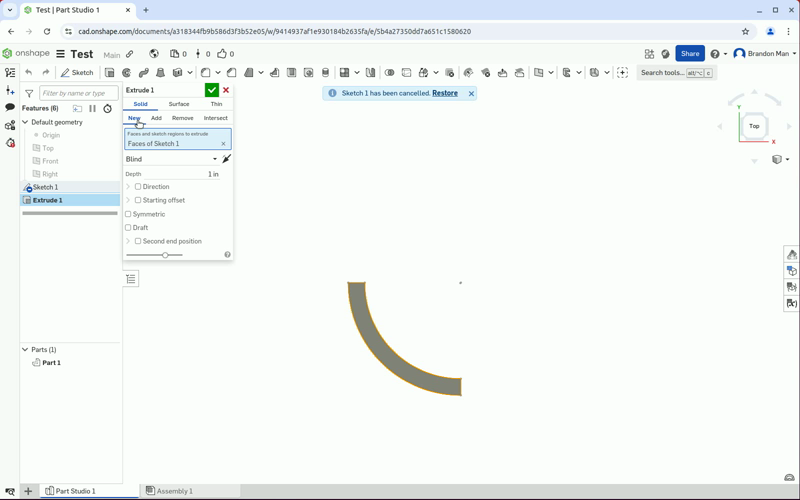
click(137, 120)
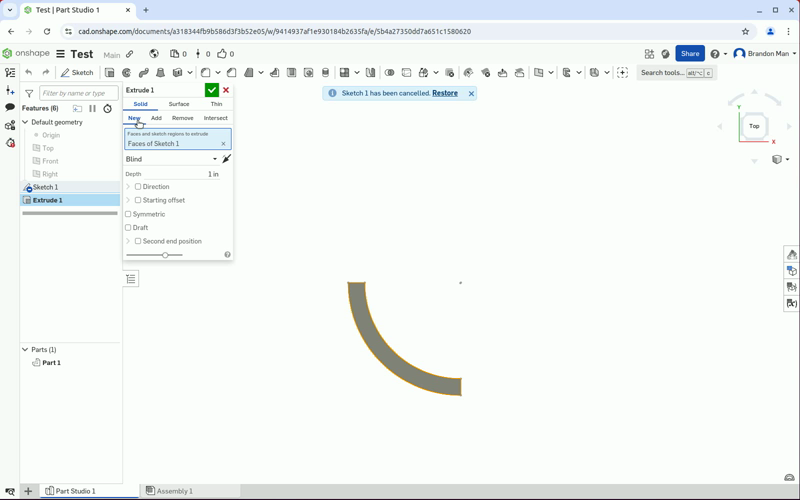
key(tab, 4)
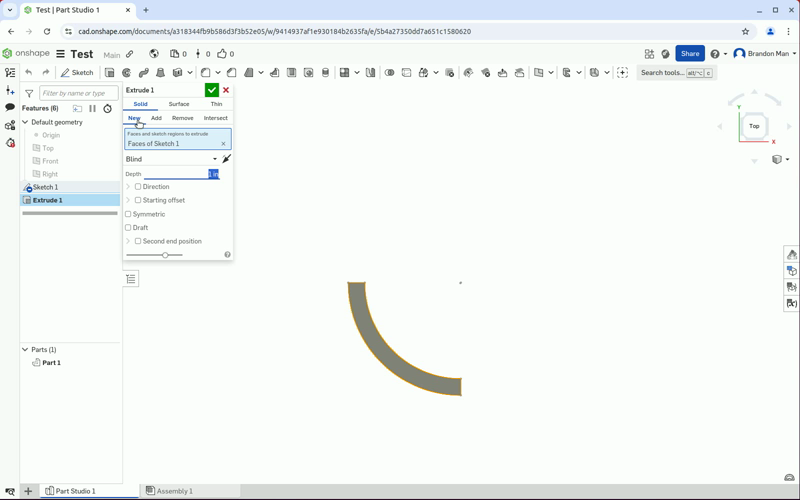
text(0.722)
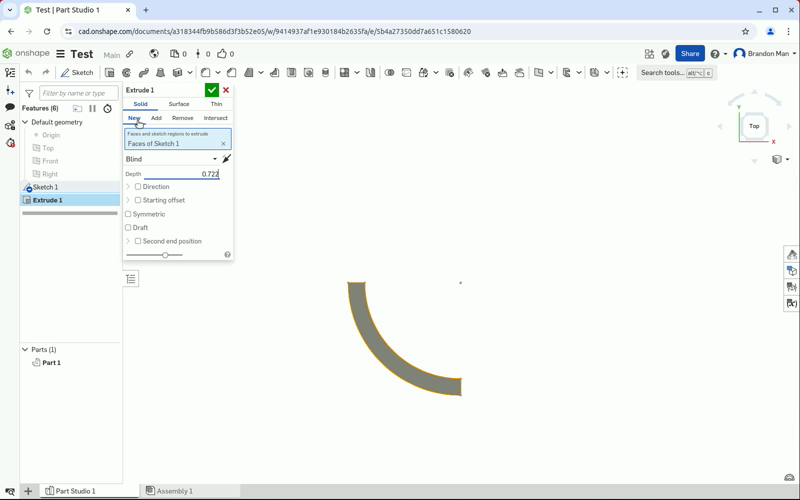
key(enter)
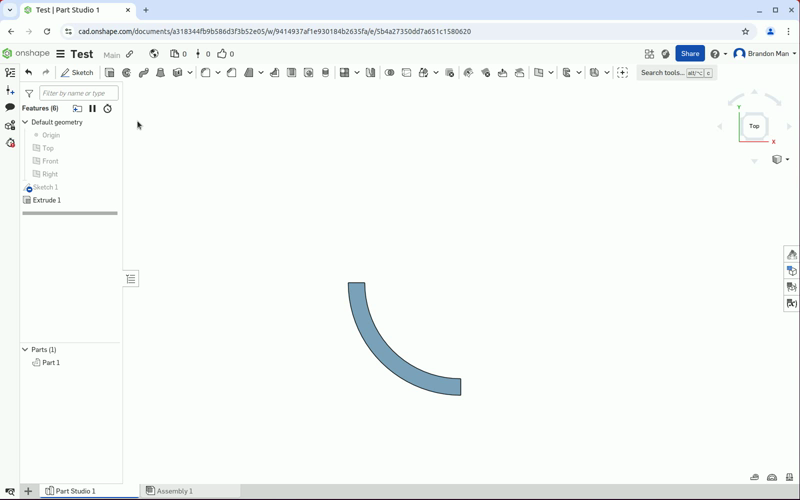
key(shift+h)
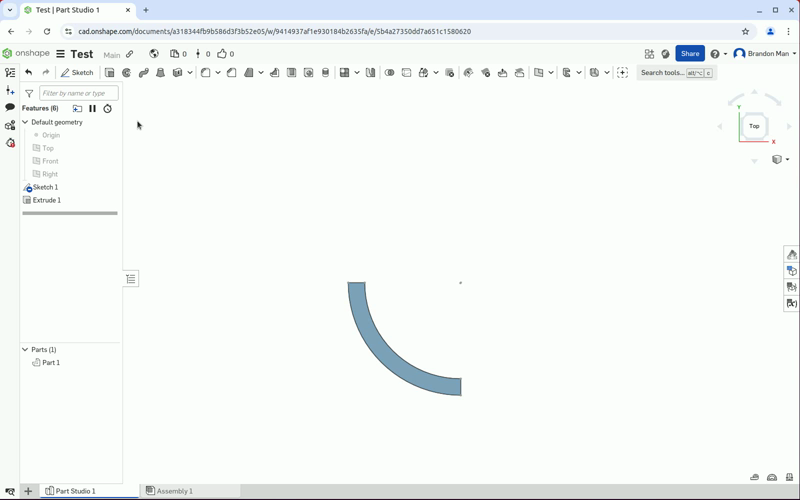
key(shift+h)
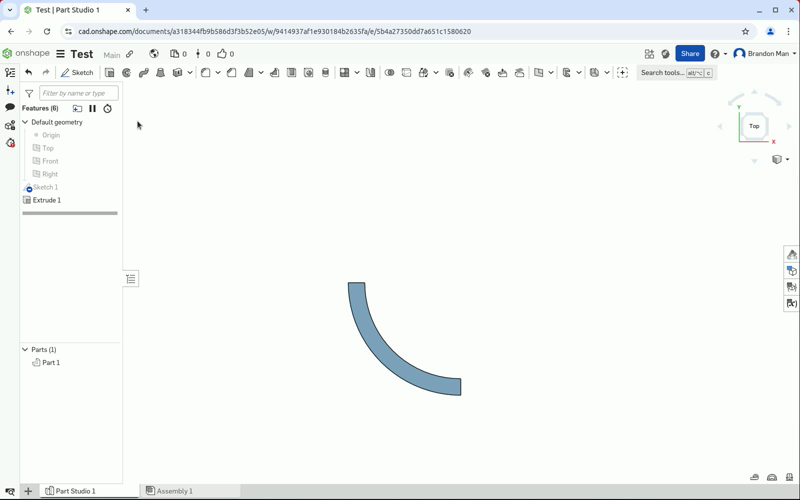
mouse_move(73, 189)
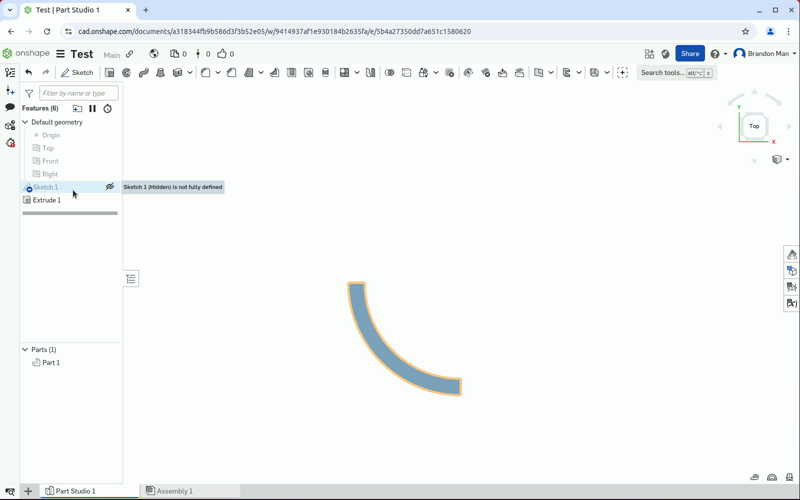
click(73, 189)
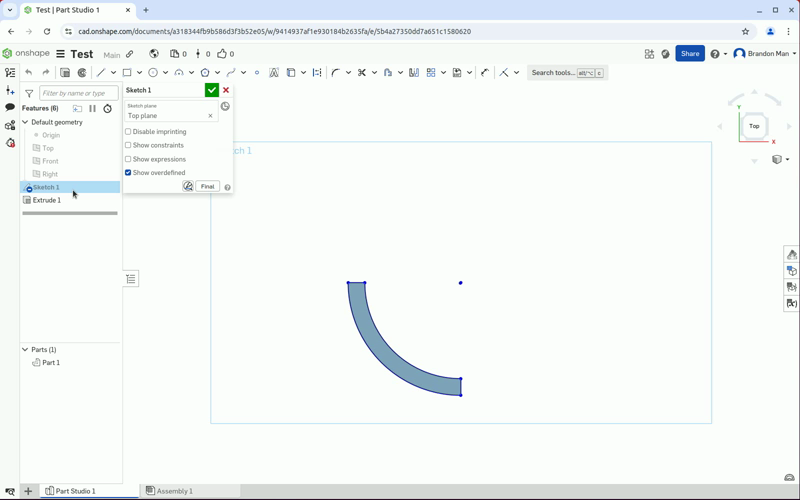
mouse_move(229, 92)
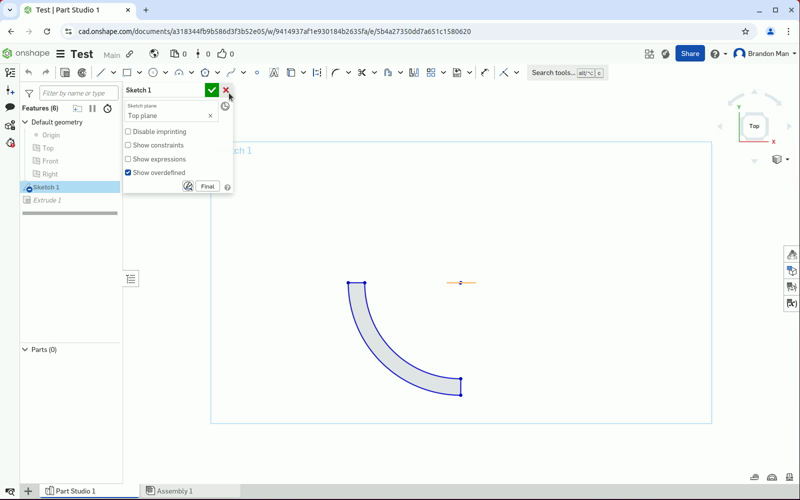
click(229, 92)
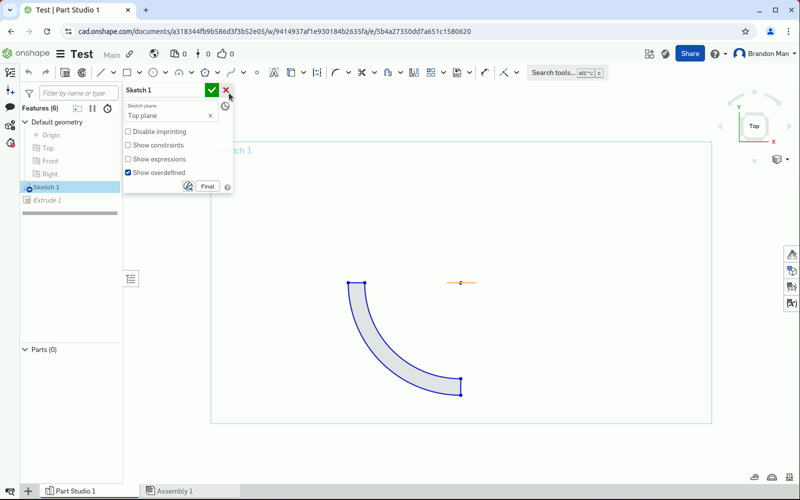
key(shift+s)
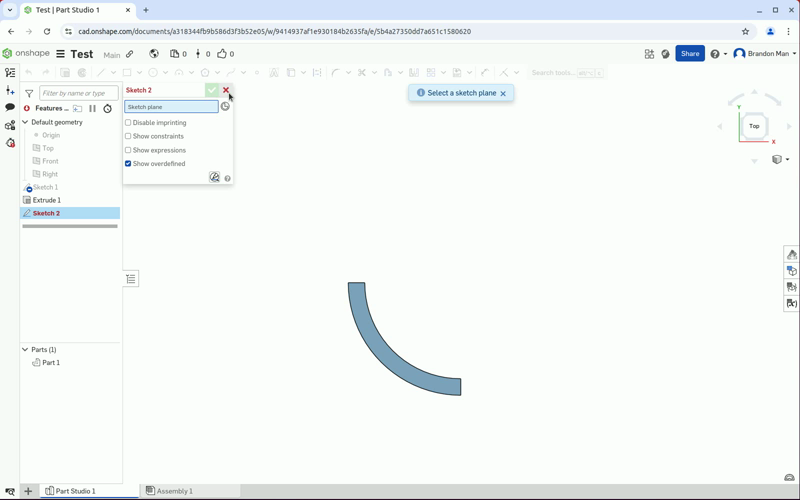
mouse_move(73, 150)
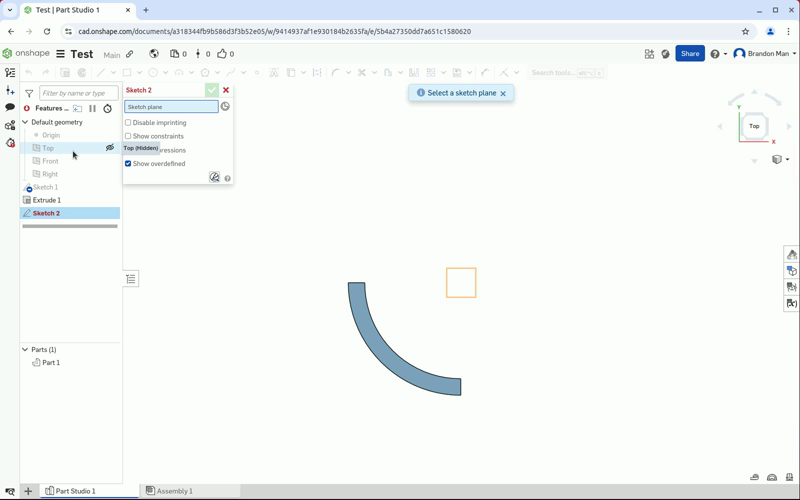
click(73, 150)
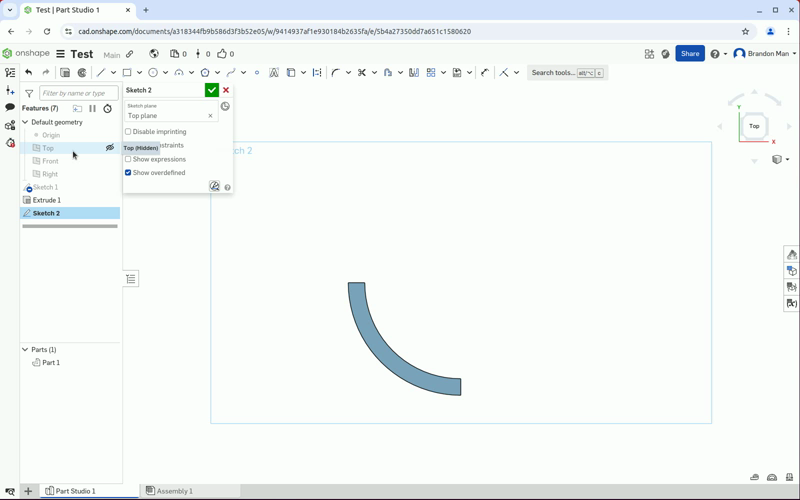
mouse_move(73, 352)
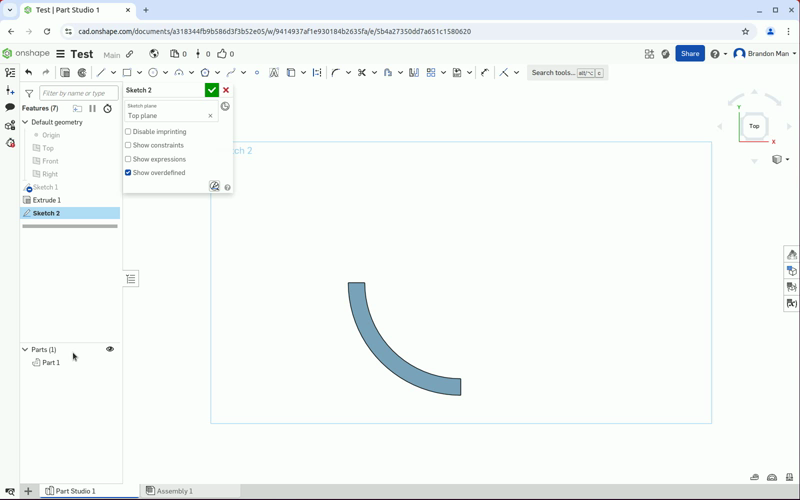
key(y)
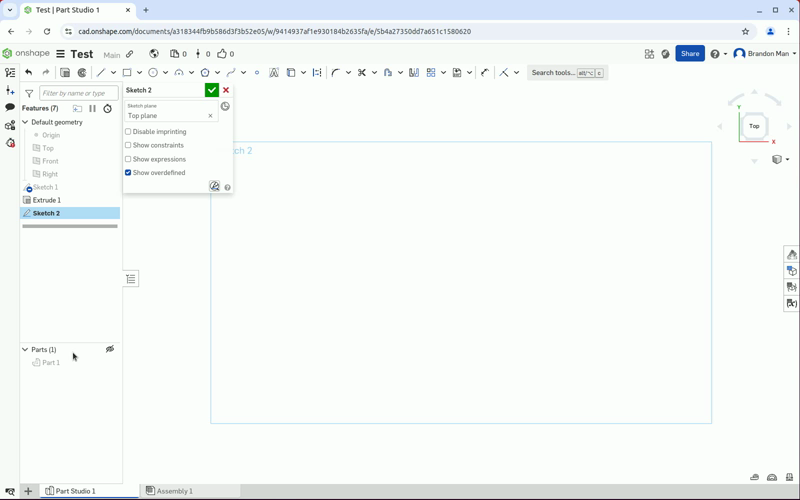
key(a)
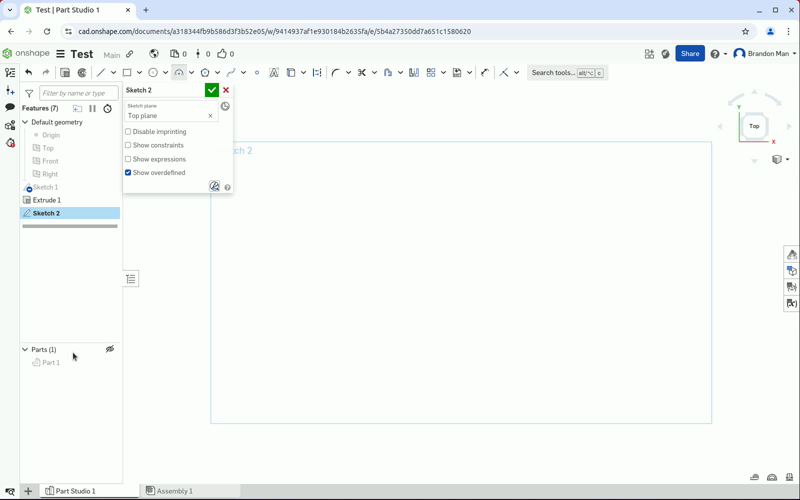
key_down(shift)
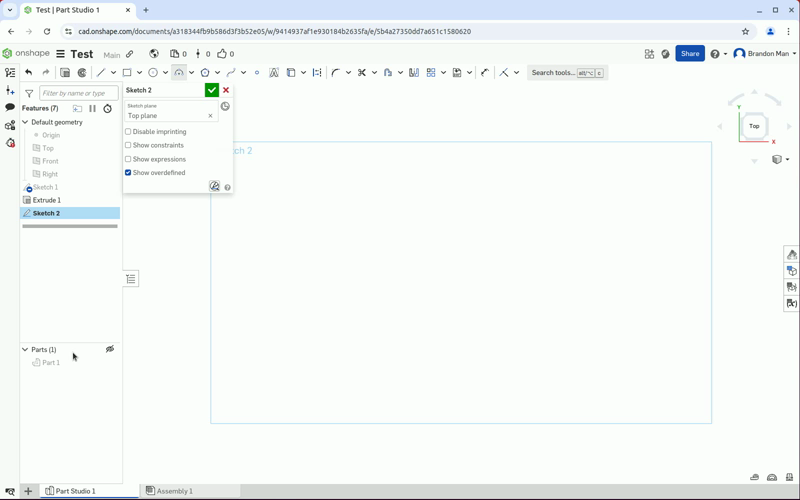
mouse_move(460, 395)
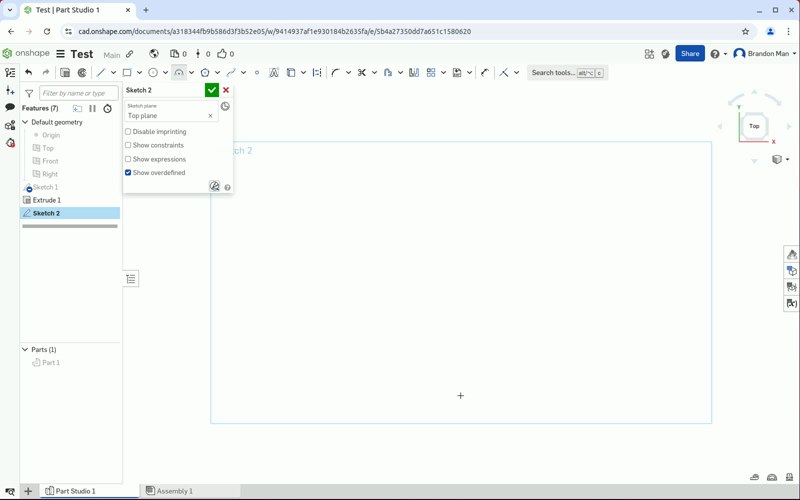
click(460, 395)
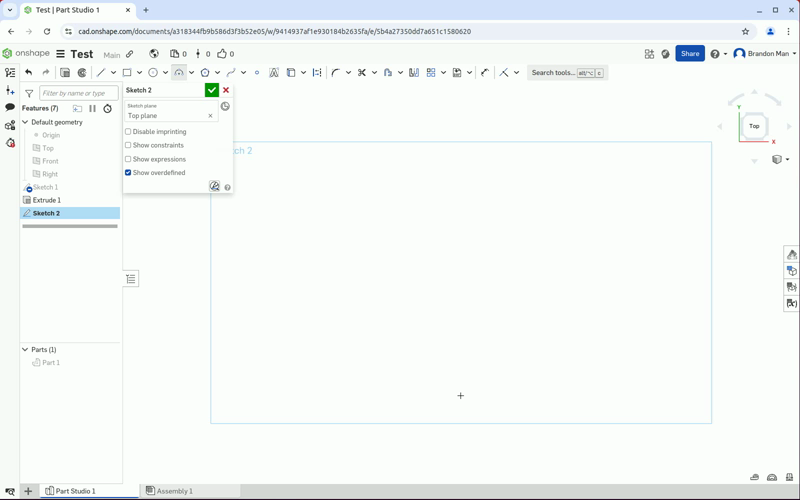
key_up(shift)
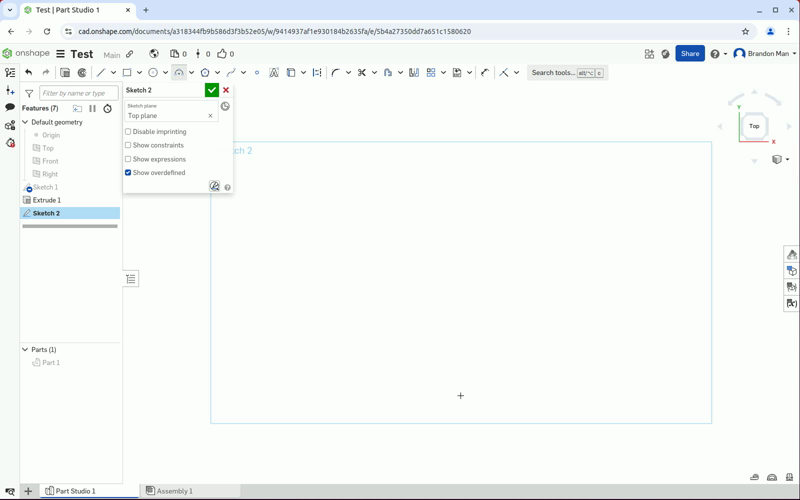
key_down(shift)
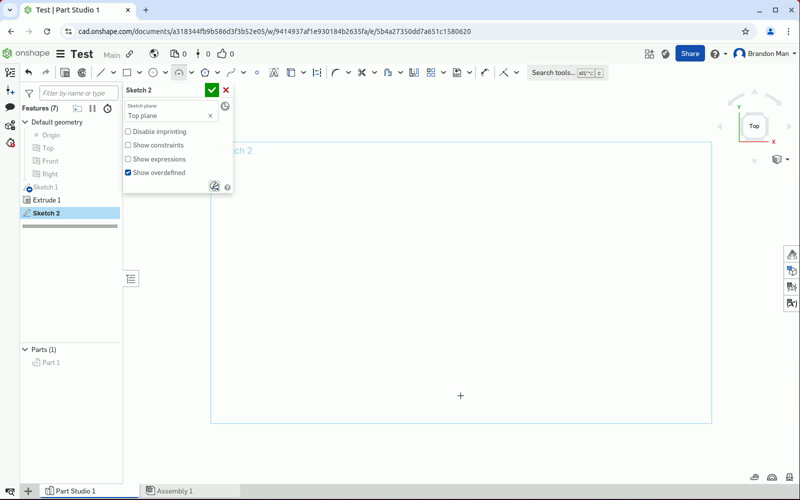
mouse_move(573, 282)
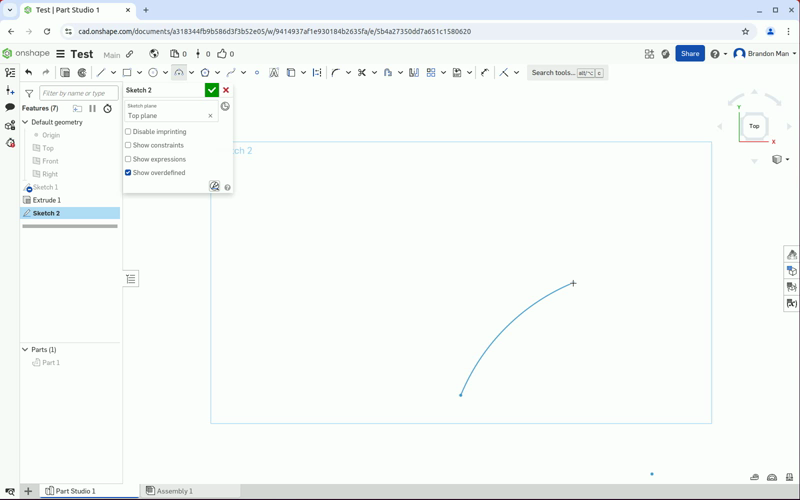
click(573, 282)
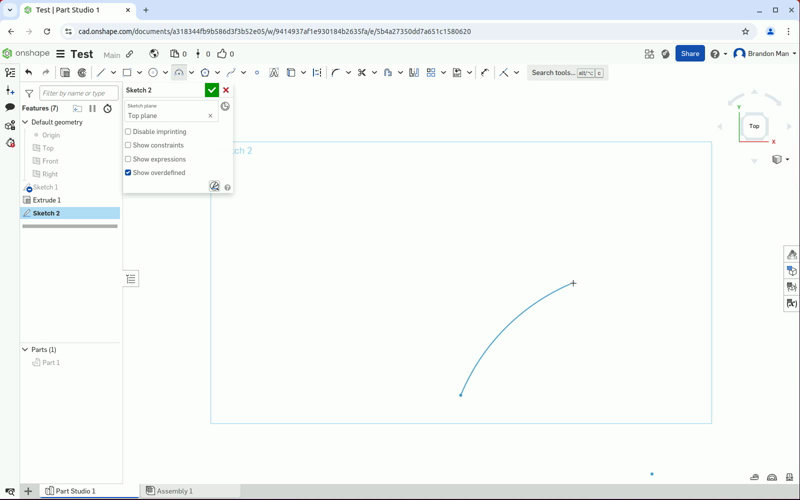
mouse_move(540, 362)
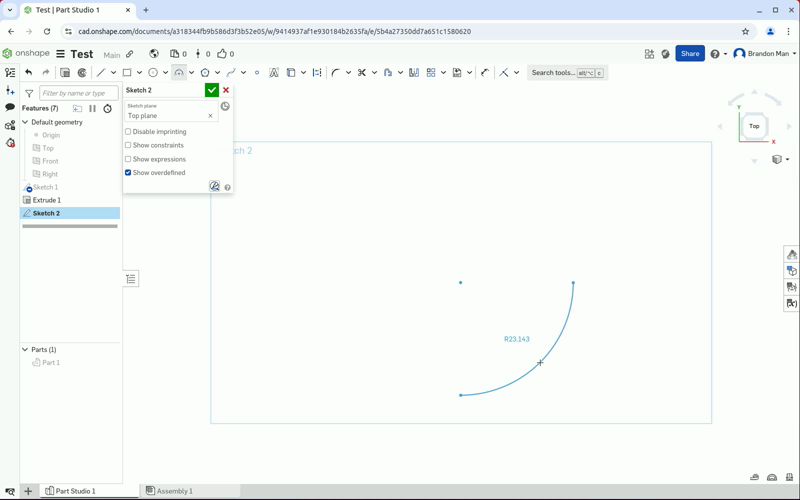
click(540, 362)
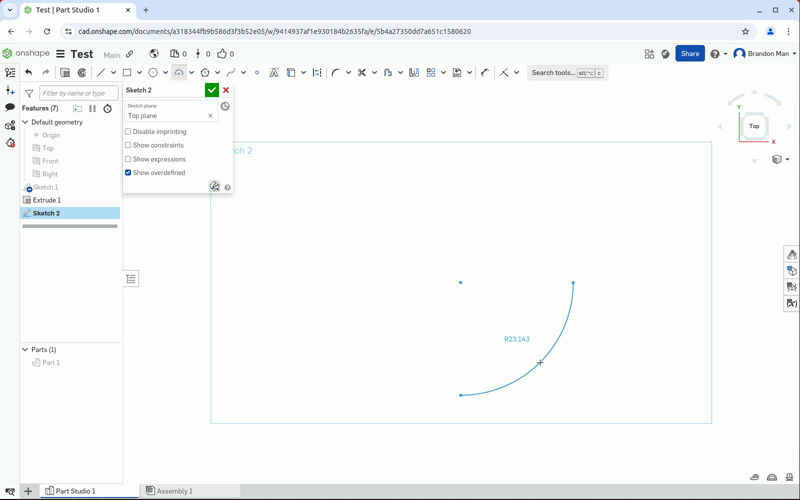
key_up(shift)
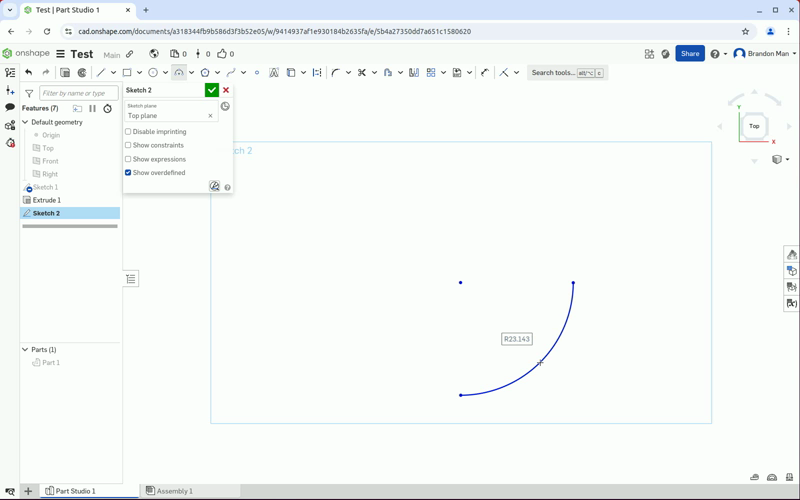
key(esc)
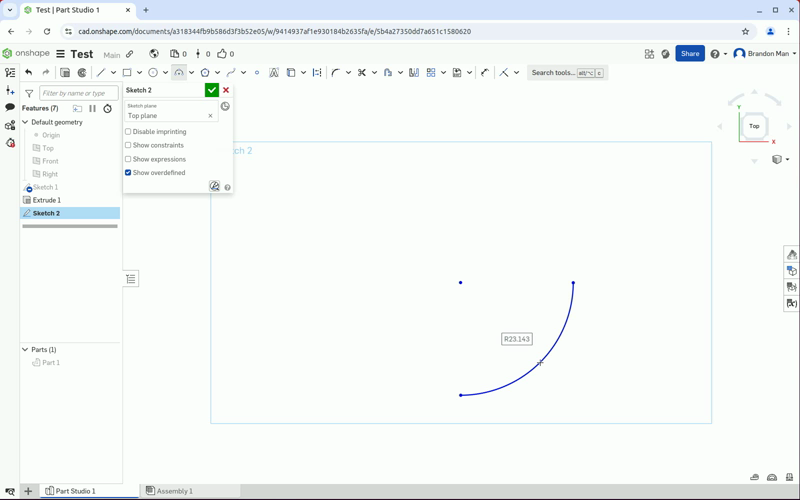
key(l)
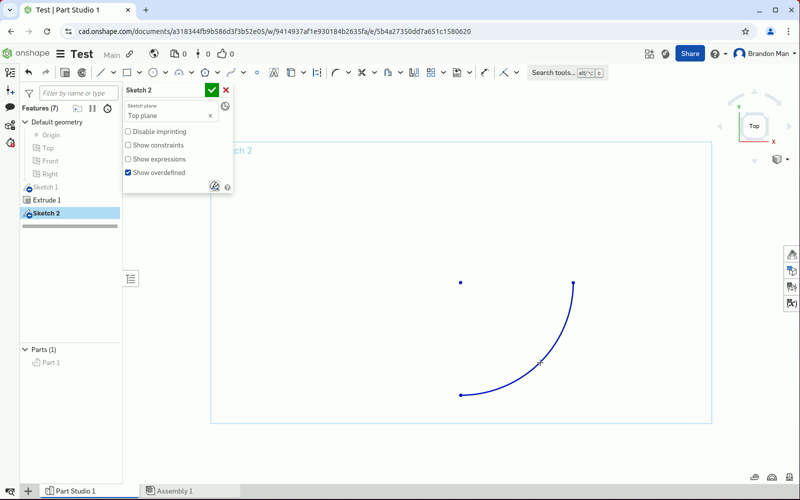
mouse_move(573, 282)
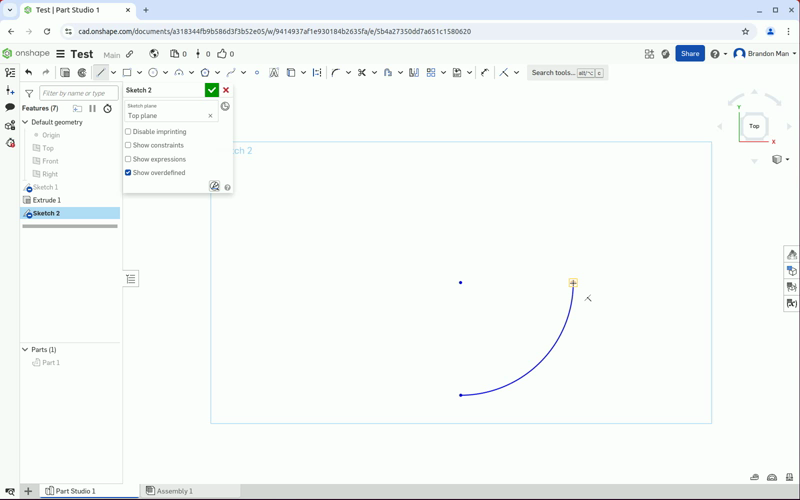
click(573, 282)
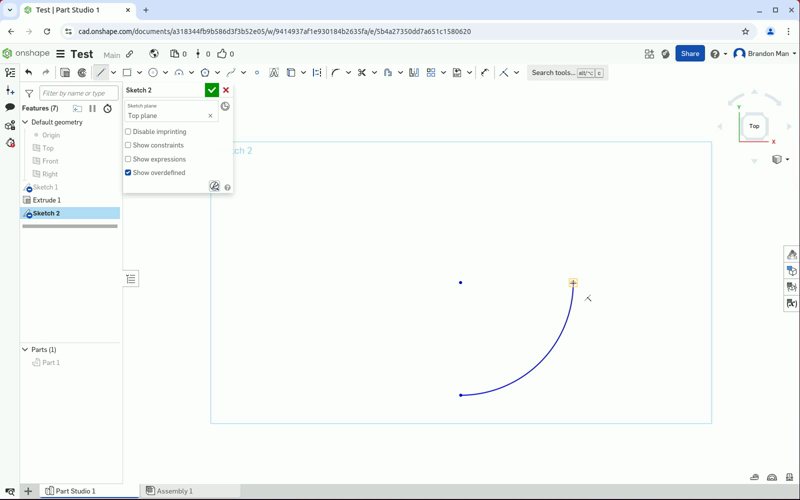
key_down(shift)
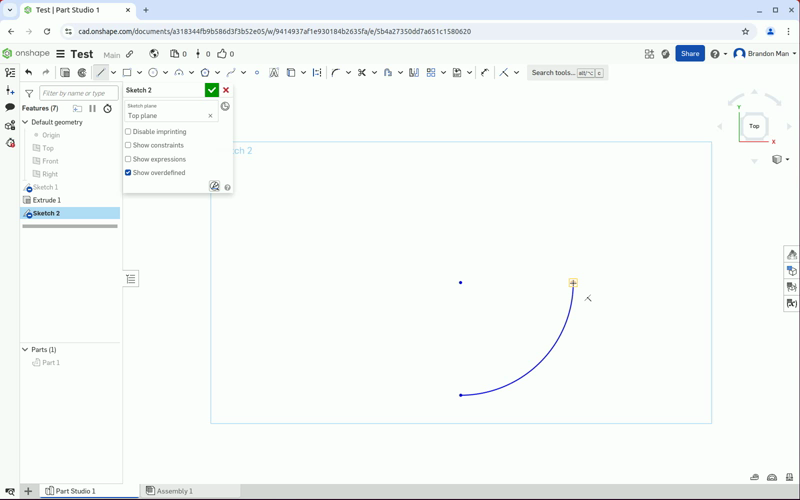
mouse_move(589, 282)
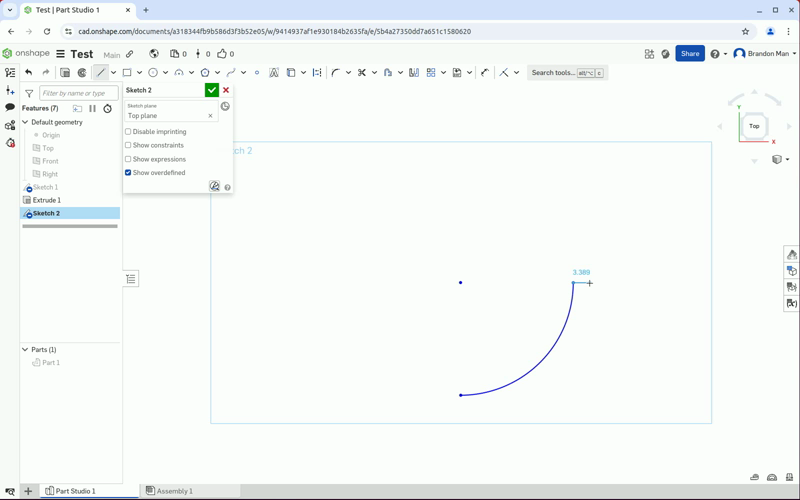
mouse_move(556, 282)
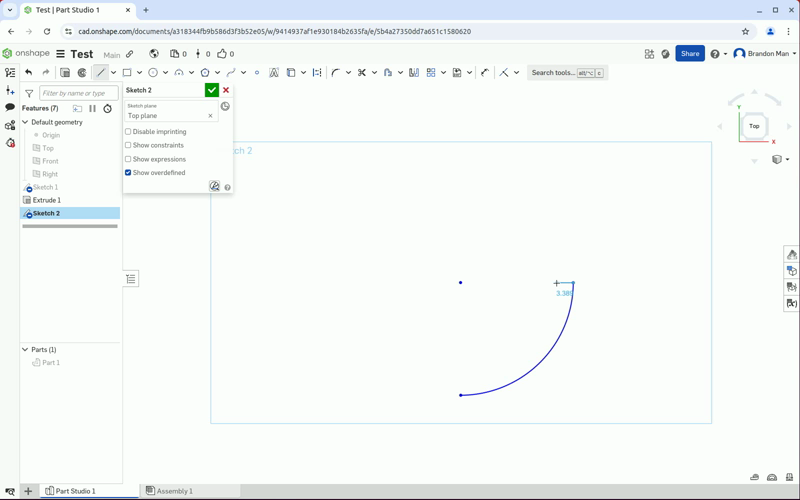
click(556, 282)
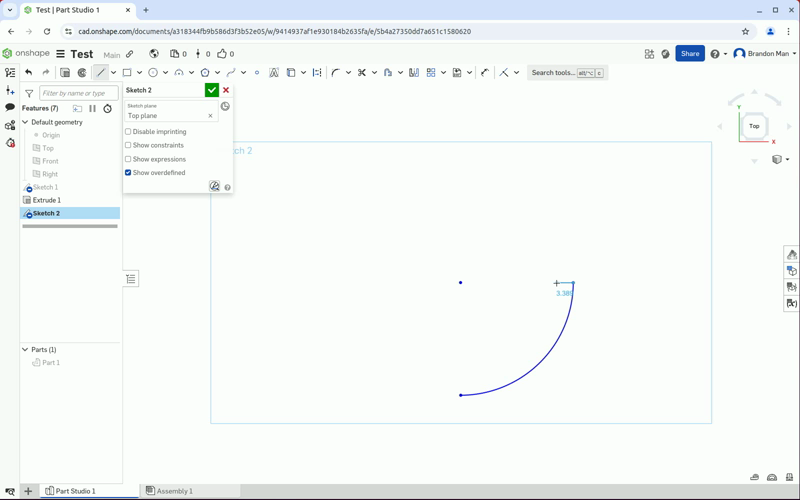
key_up(shift)
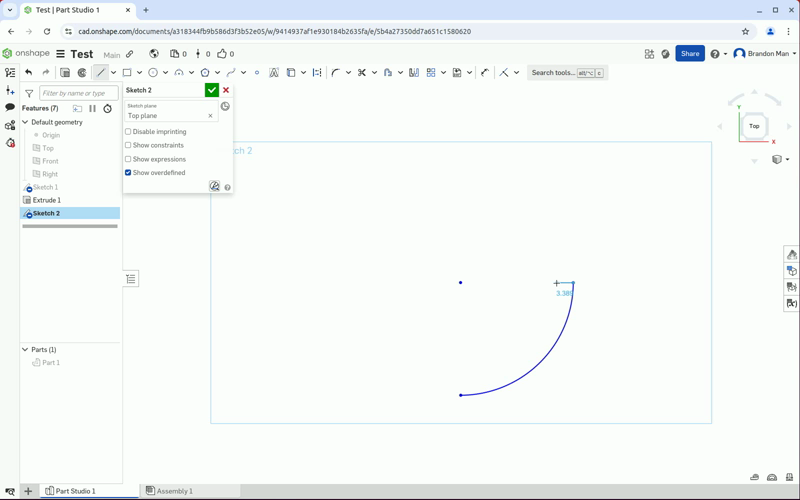
key(esc)
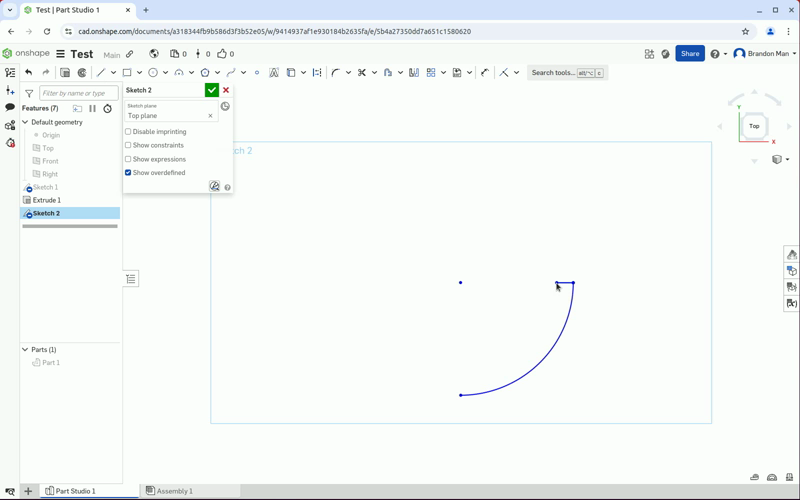
key(a)
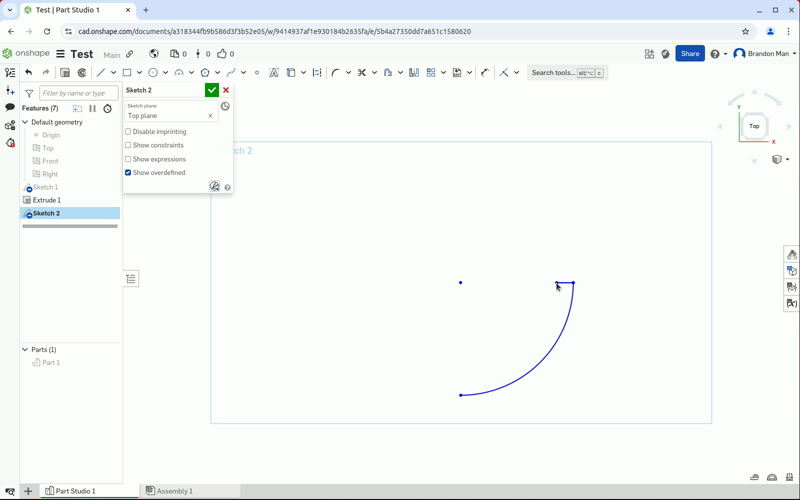
mouse_move(556, 282)
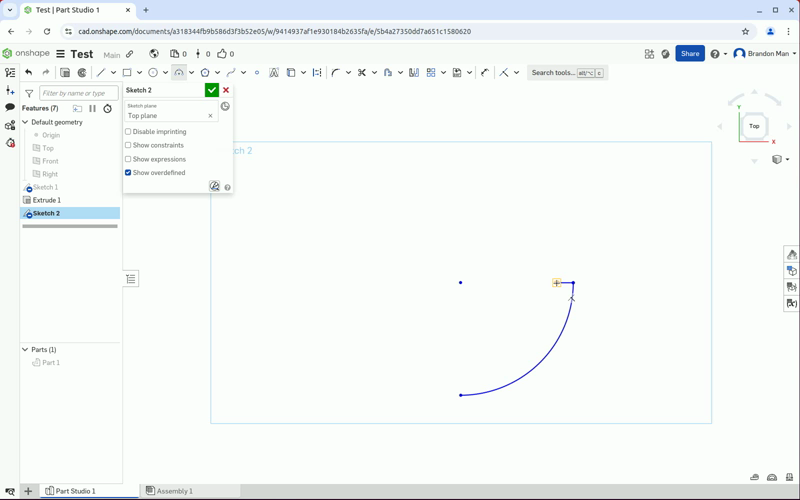
click(556, 282)
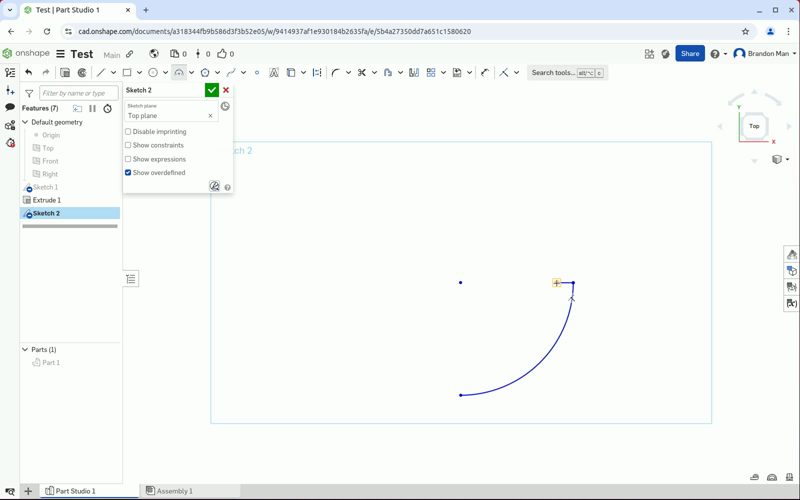
key_down(shift)
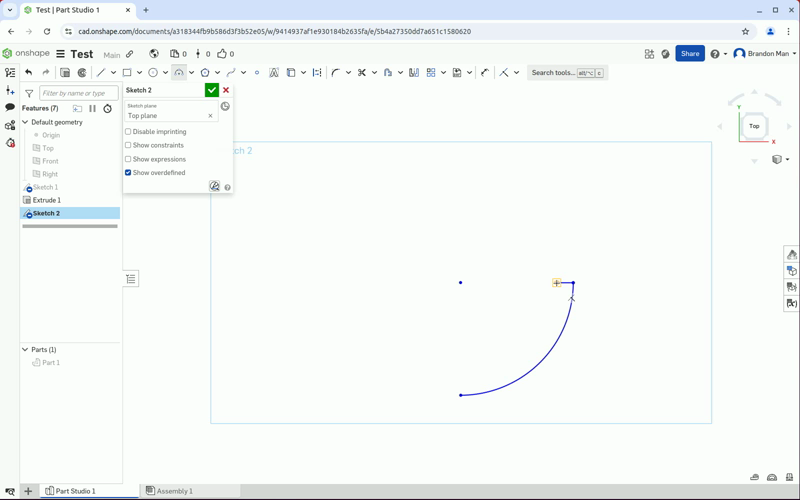
mouse_move(460, 378)
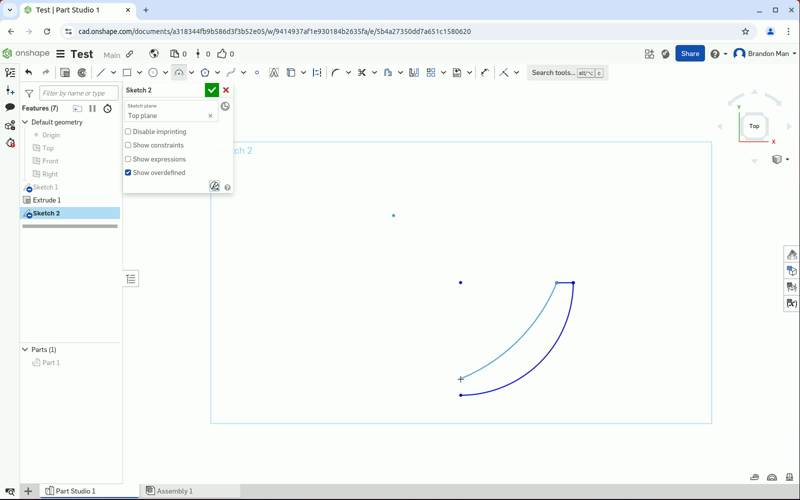
click(460, 378)
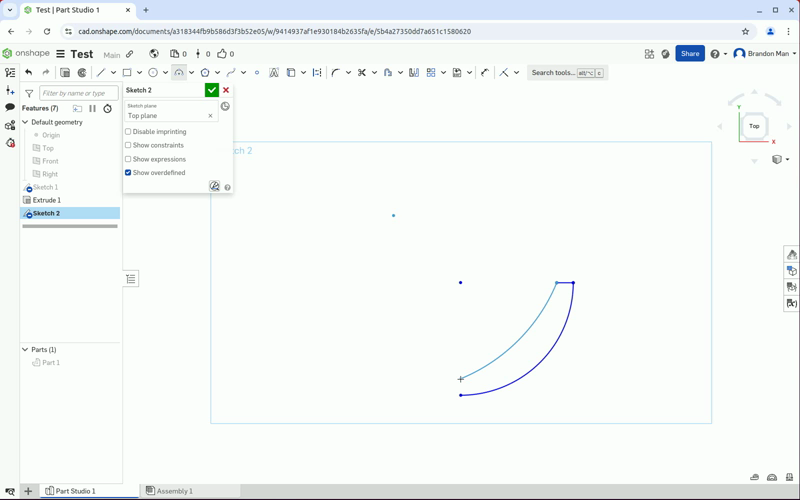
mouse_move(528, 350)
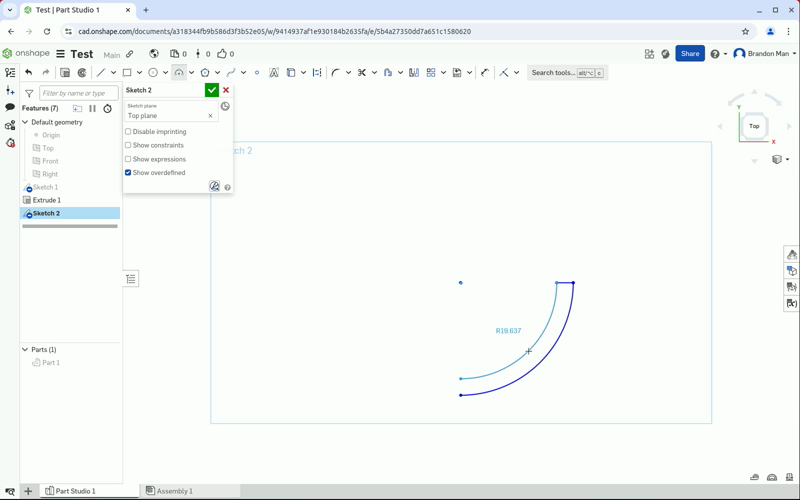
click(528, 350)
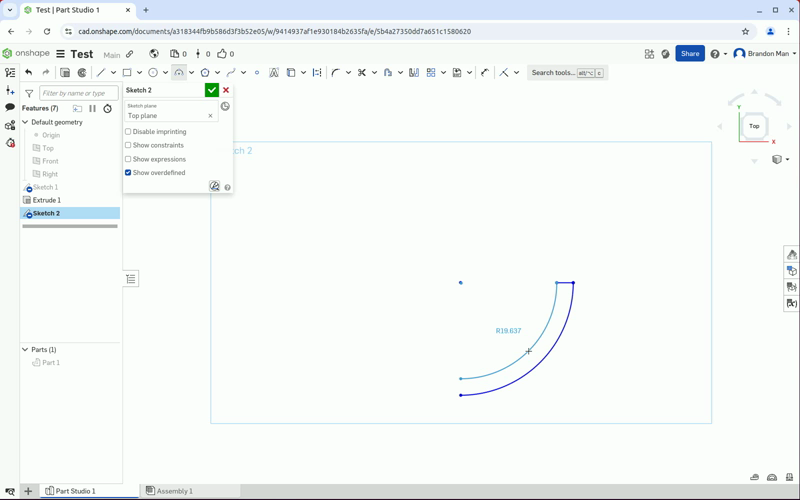
key_up(shift)
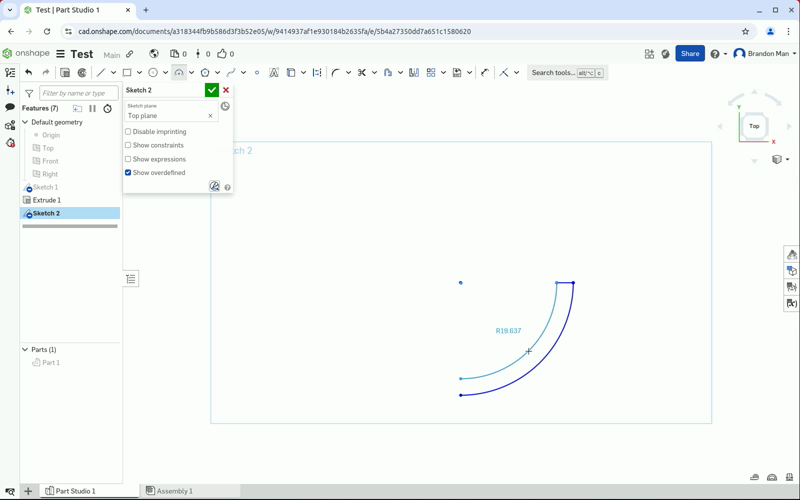
key(esc)
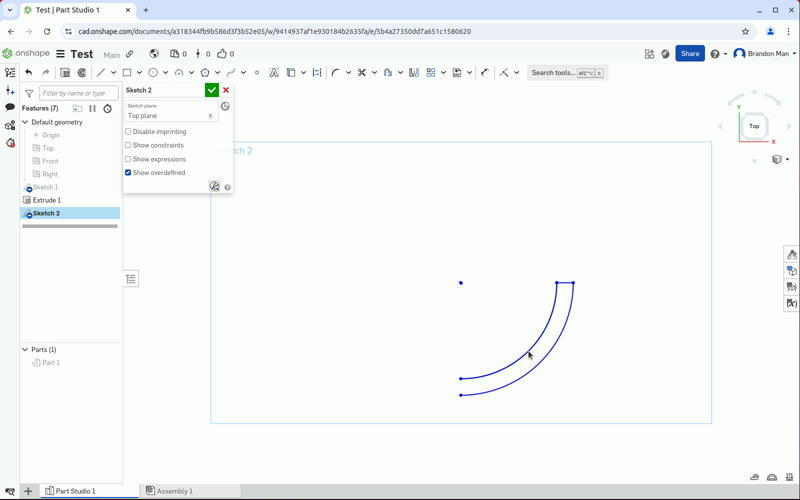
key(l)
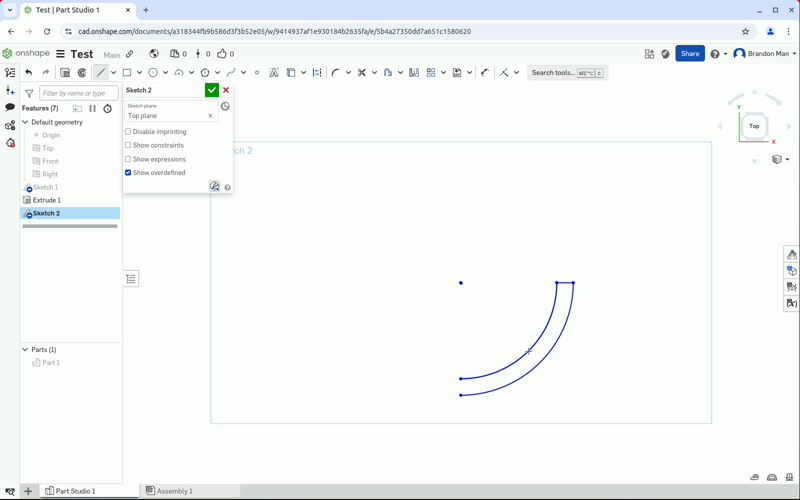
mouse_move(460, 378)
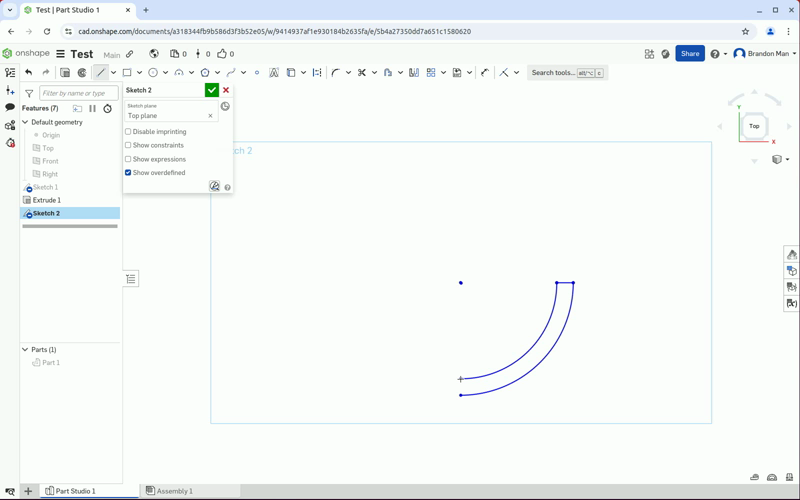
click(460, 378)
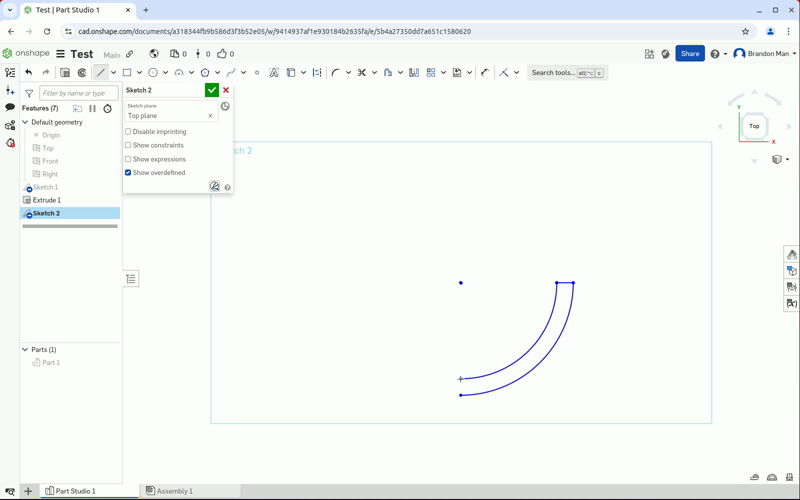
mouse_move(490, 378)
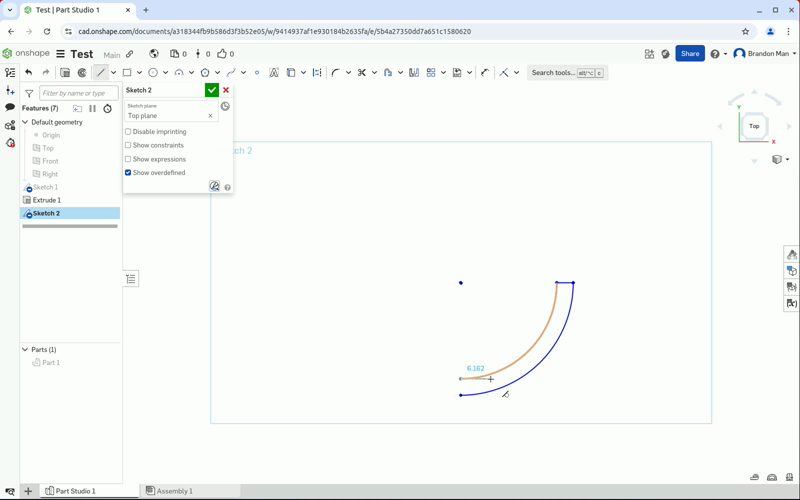
key_down(shift)
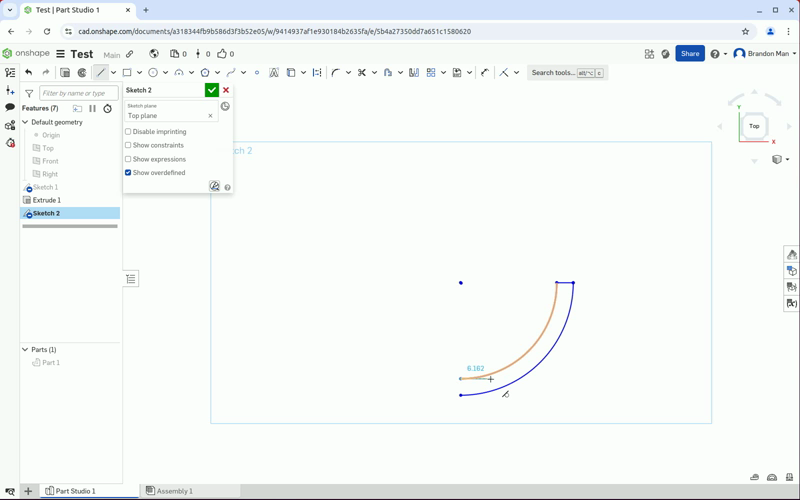
mouse_move(460, 395)
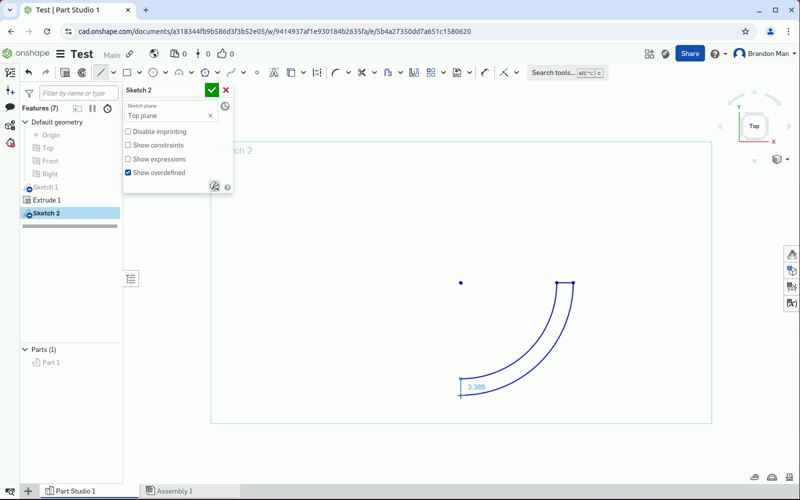
key_up(shift)
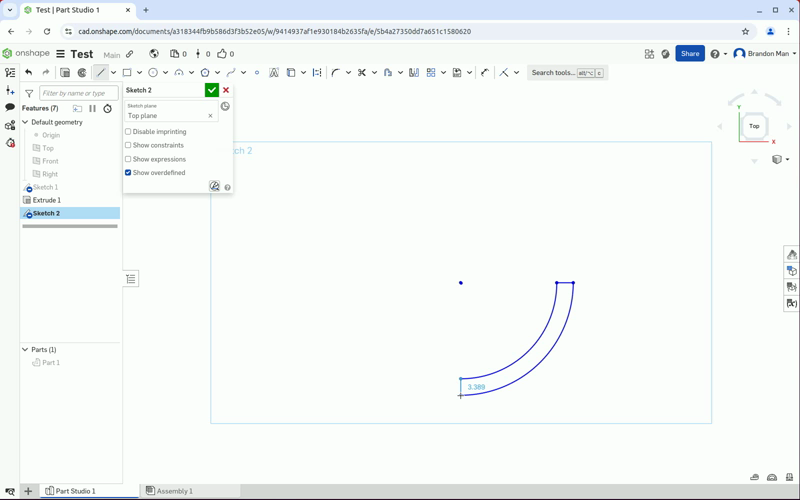
click(460, 395)
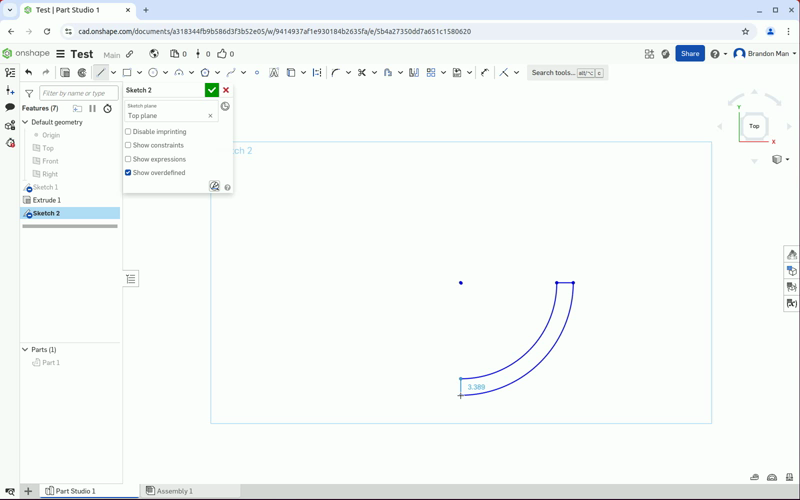
key(esc)
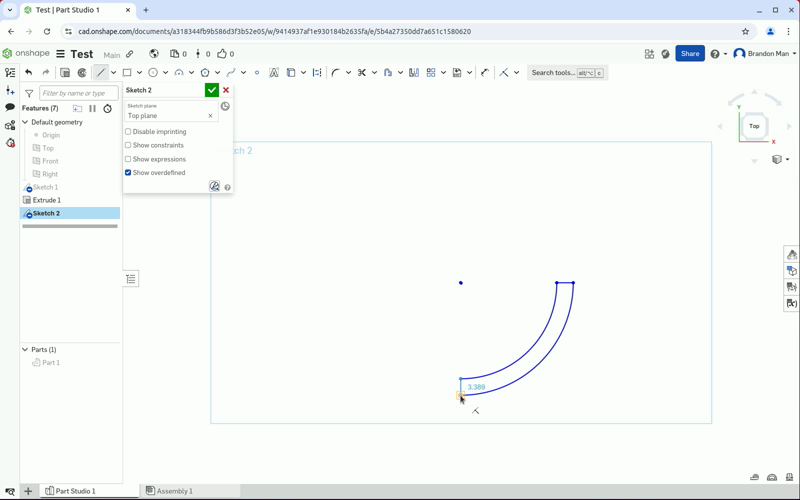
mouse_move(527, 364)
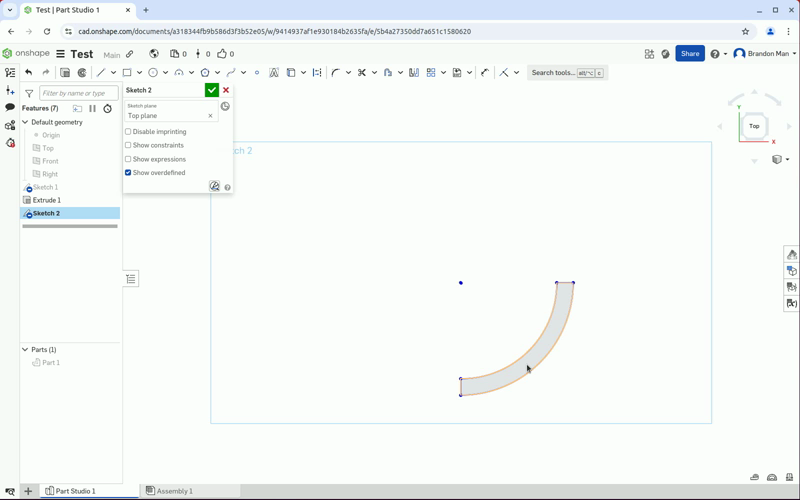
scroll(6)
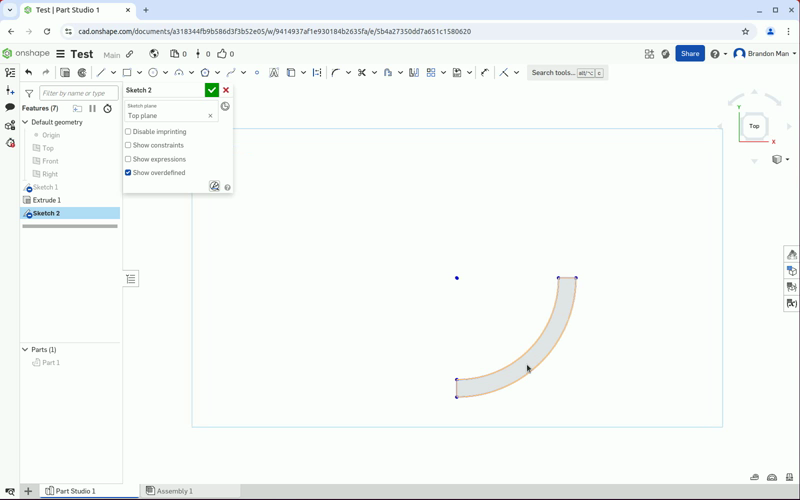
scroll(6)
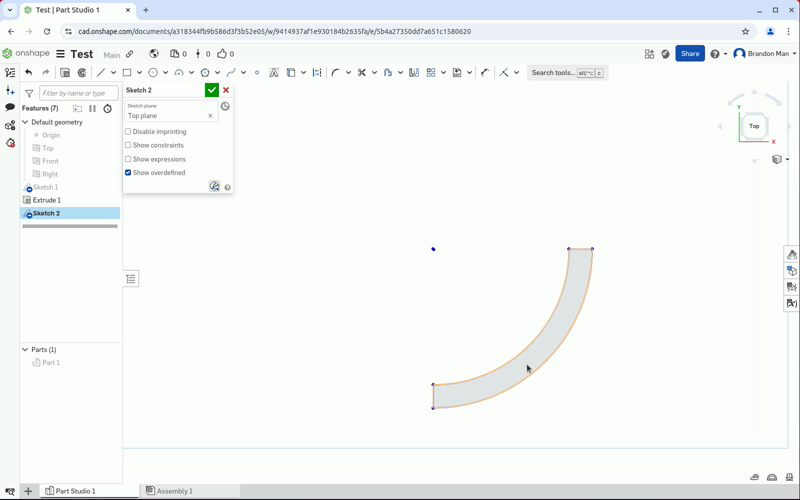
scroll(6)
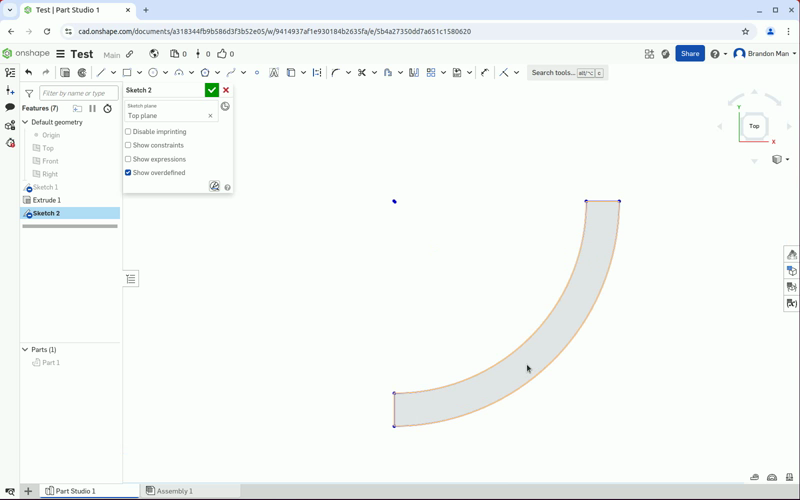
scroll(6)
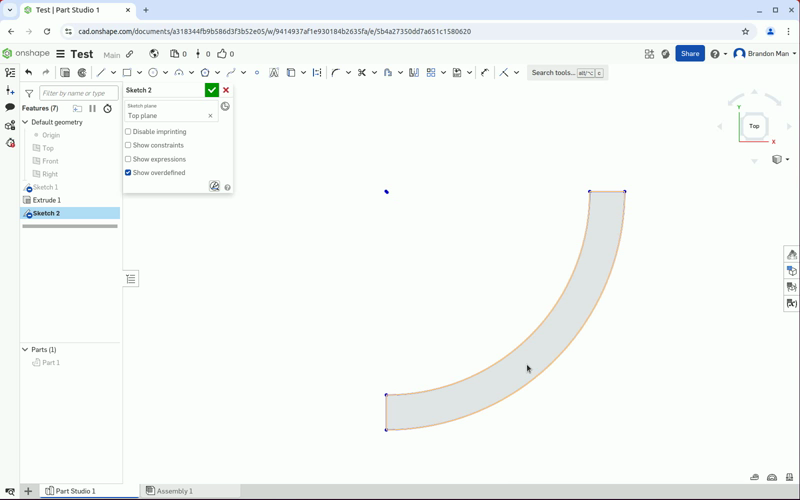
scroll(6)
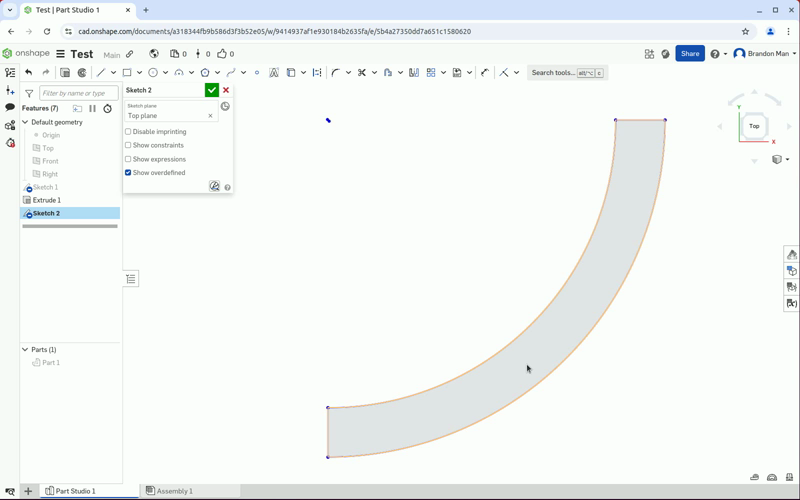
scroll(6)
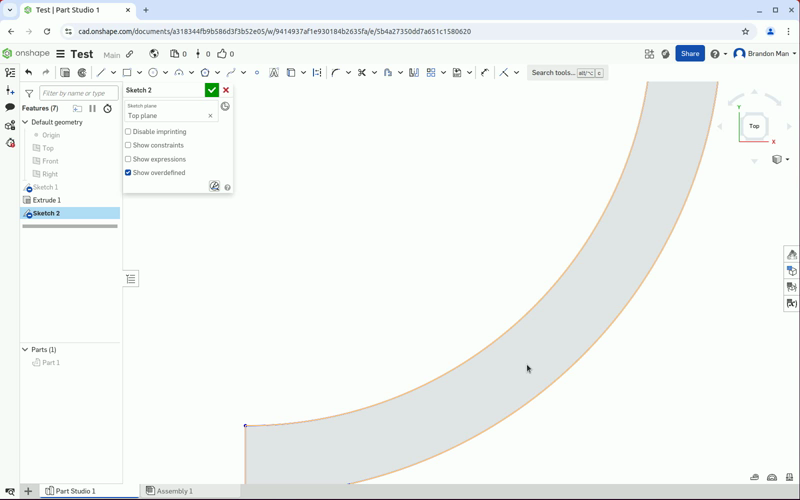
scroll(6)
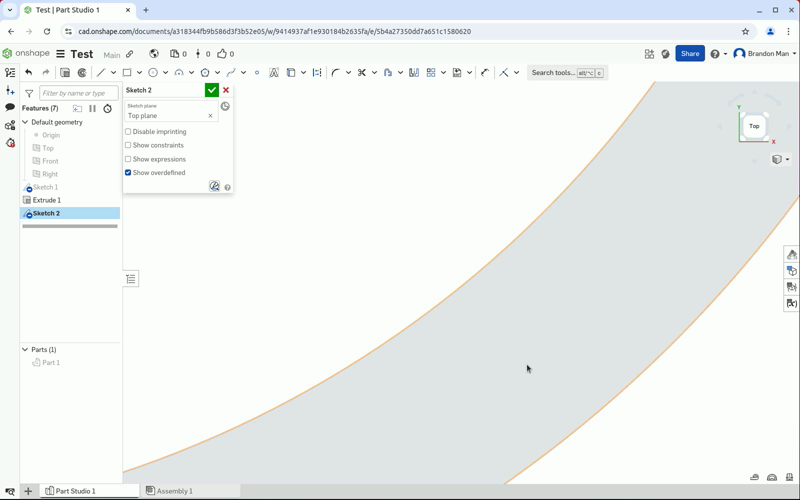
click(527, 364)
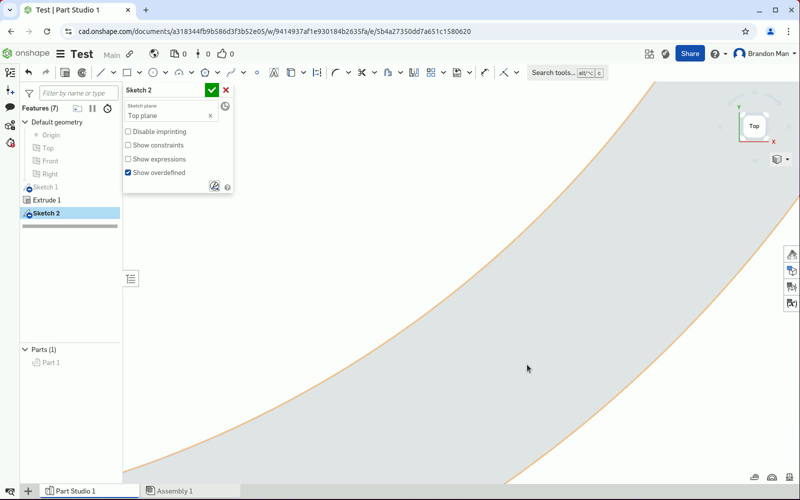
scroll(-6)
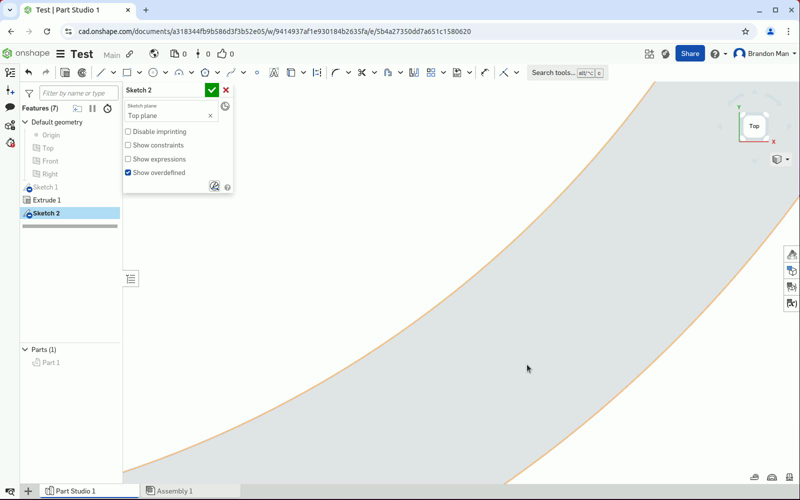
scroll(-6)
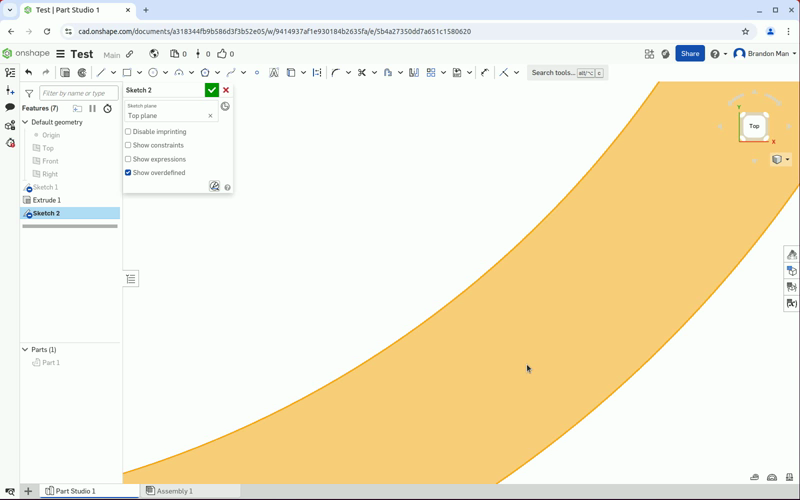
scroll(-6)
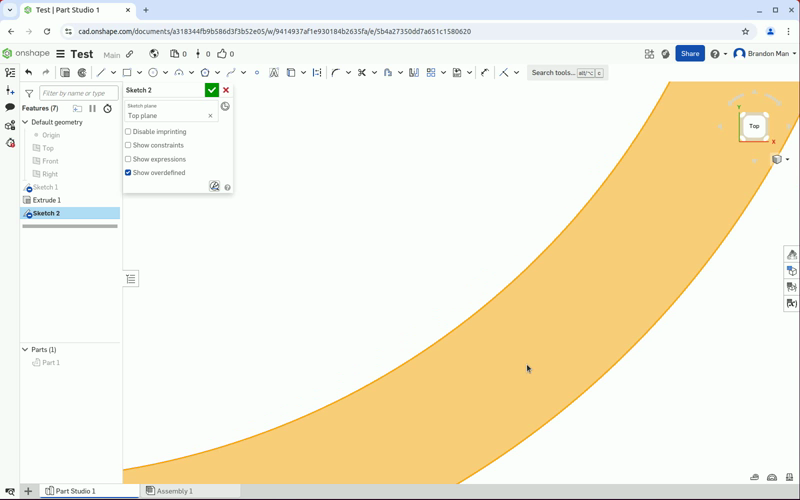
scroll(-6)
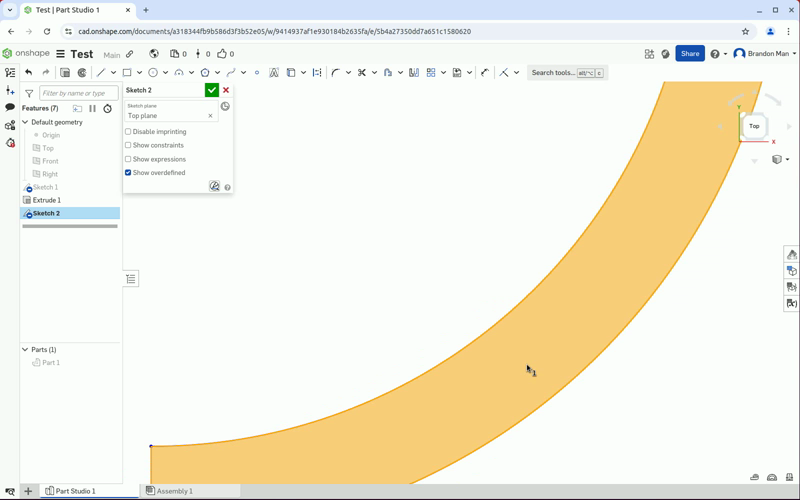
scroll(-6)
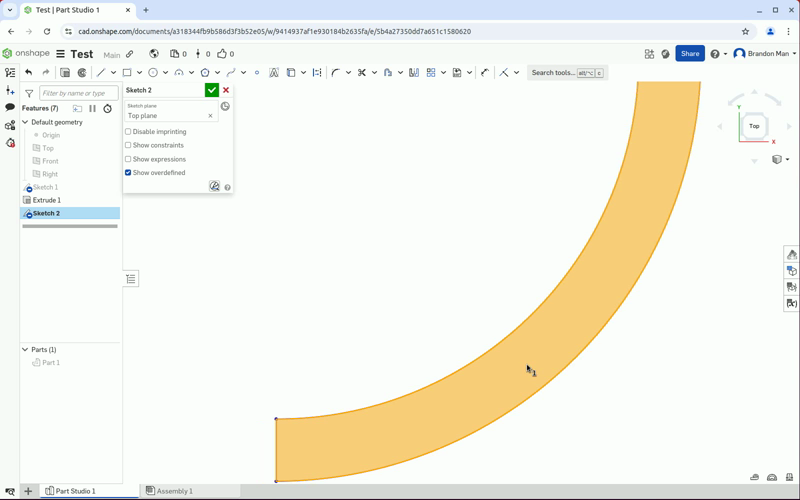
scroll(-6)
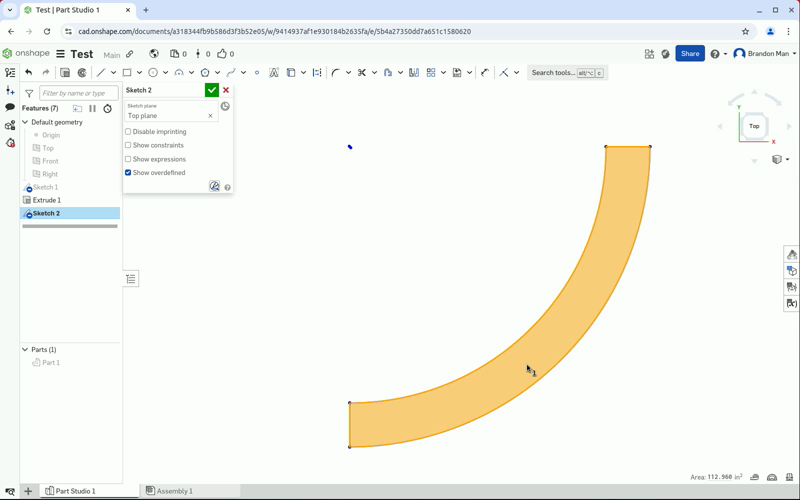
scroll(-6)
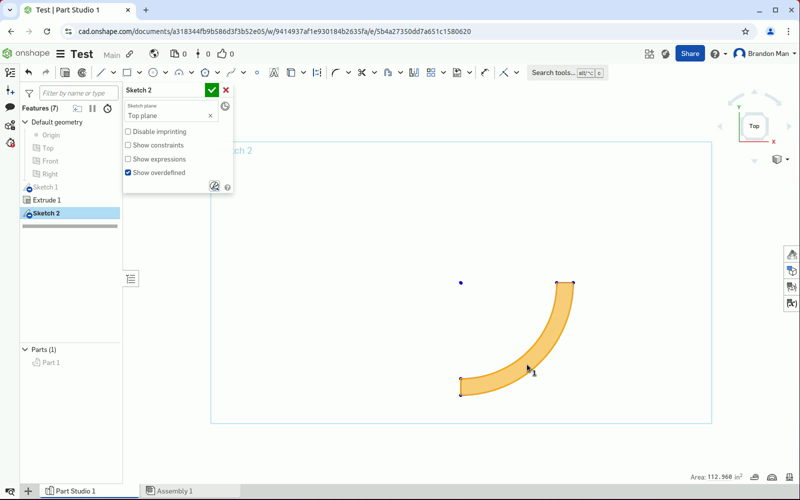
mouse_move(73, 352)
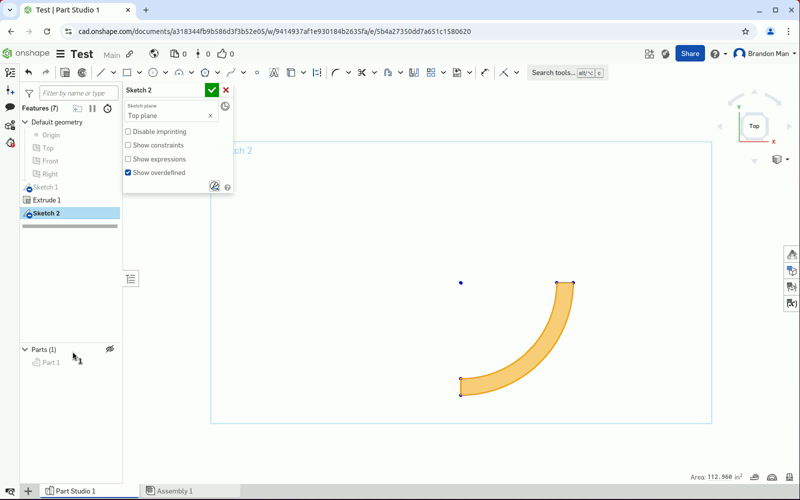
key(shift+y)
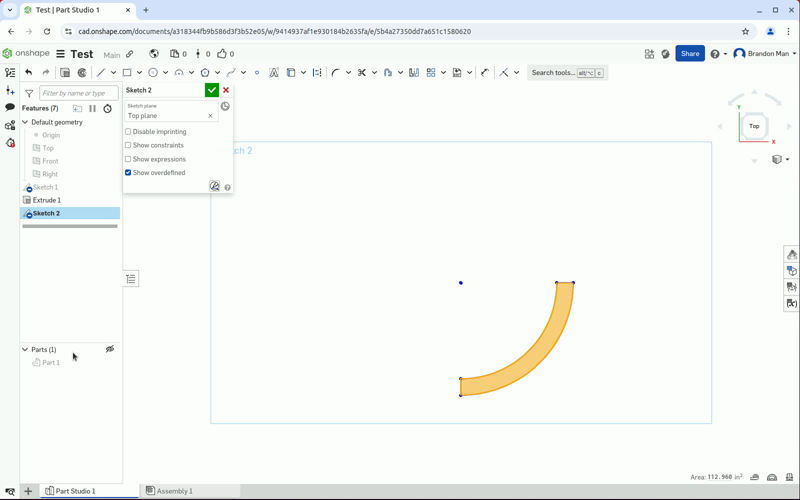
key(shift+e)
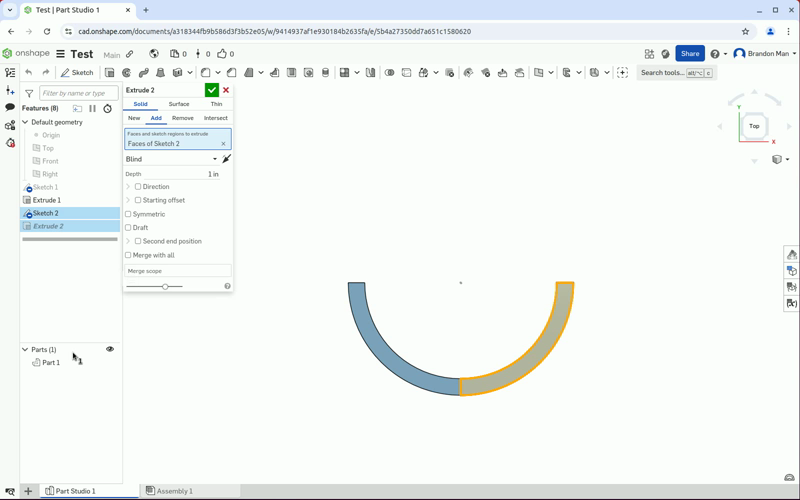
mouse_move(143, 106)
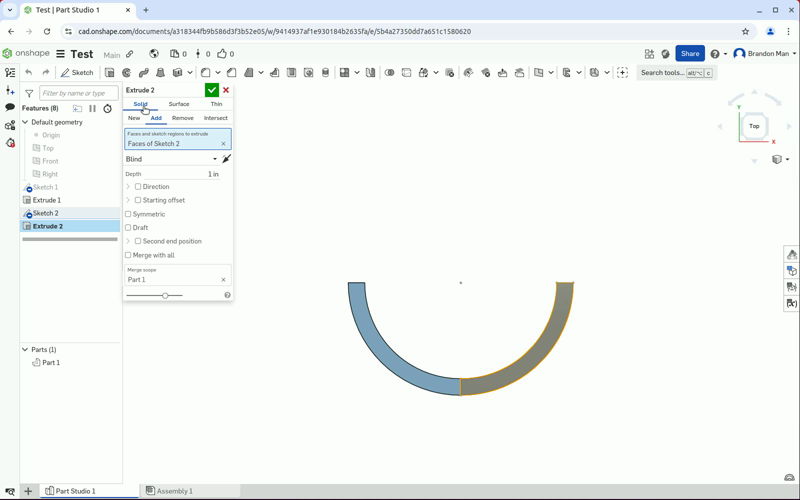
click(143, 106)
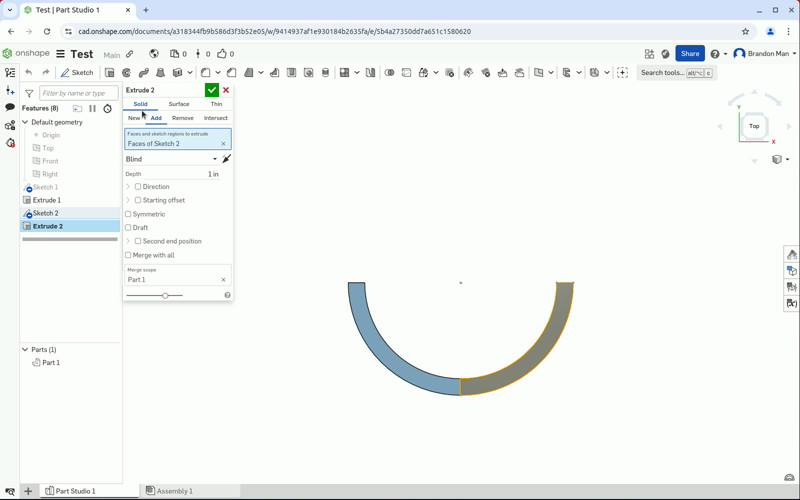
mouse_move(137, 120)
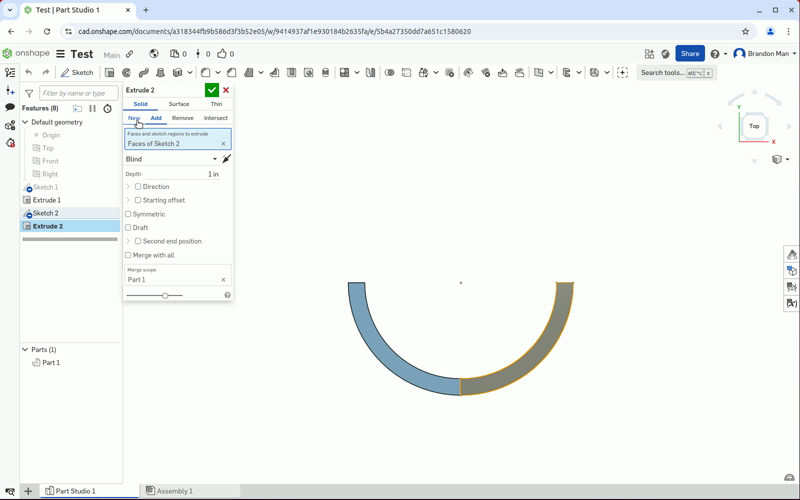
click(137, 120)
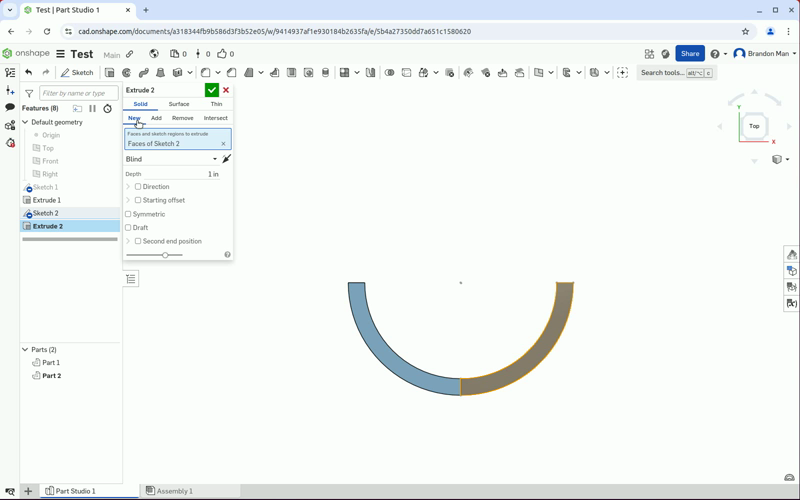
key(tab, 4)
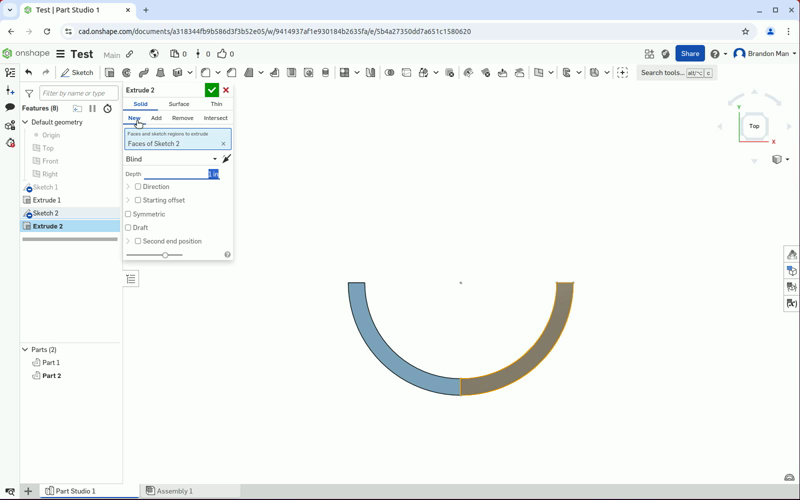
text(0.722)
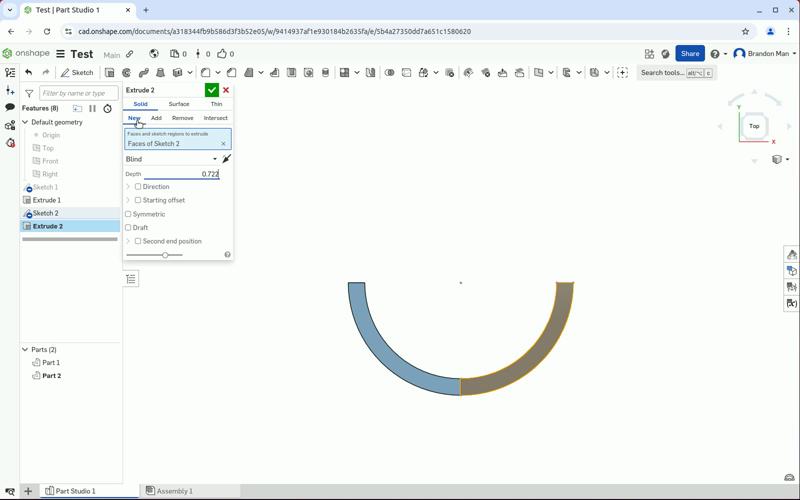
key(enter)
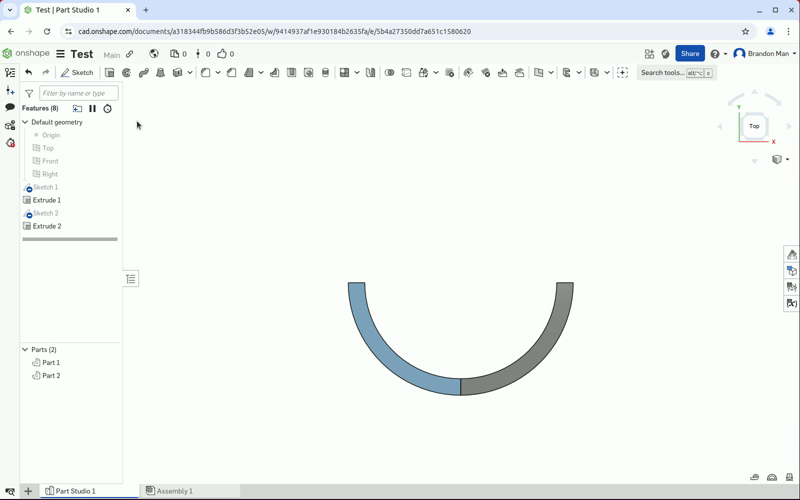
key(shift+h)
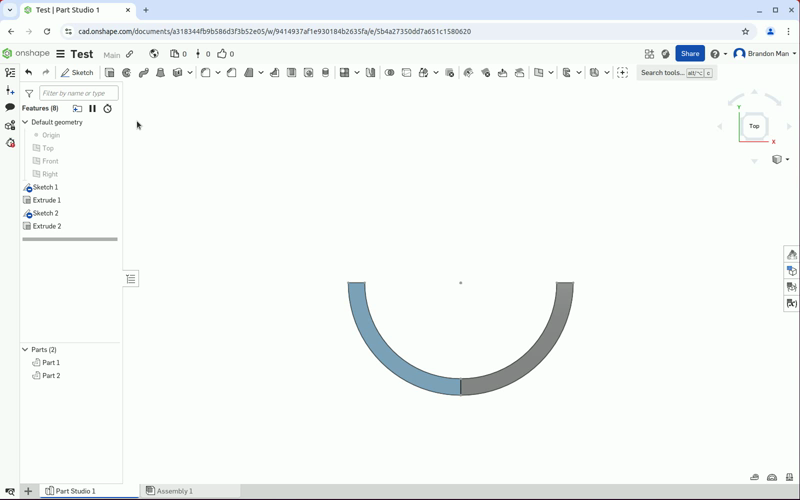
key(shift+h)
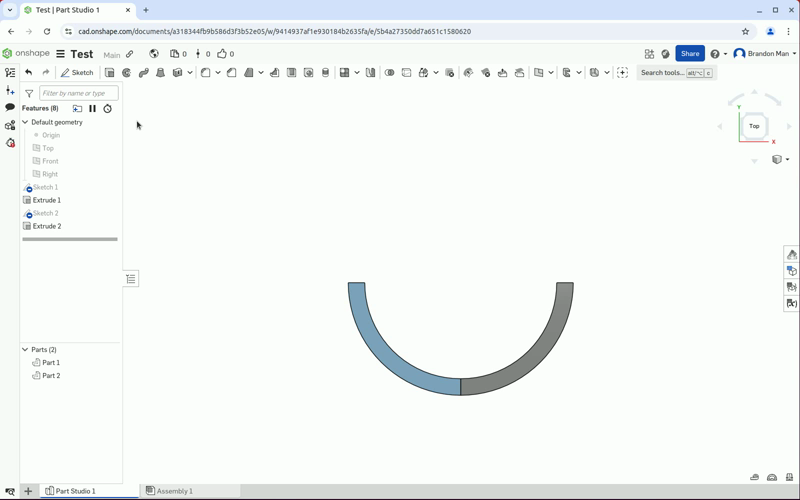
mouse_move(73, 189)
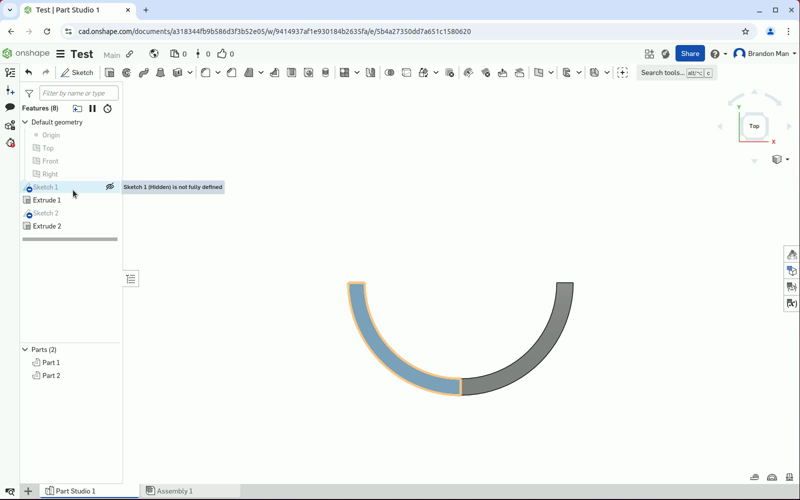
click(73, 189)
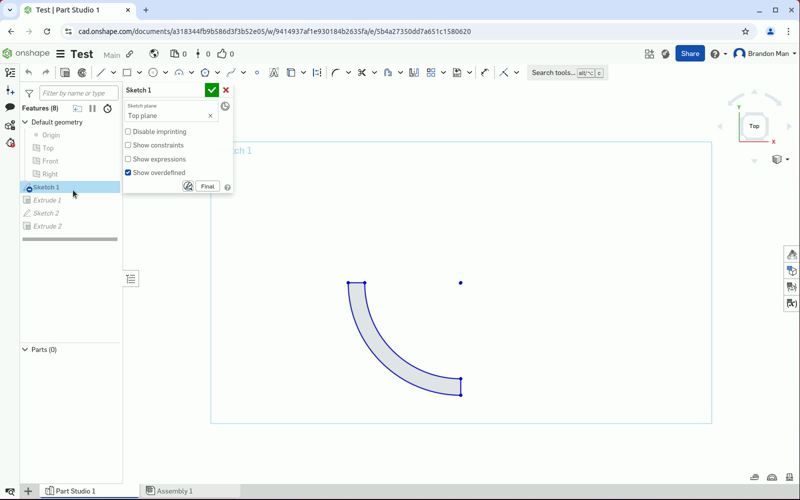
mouse_move(229, 92)
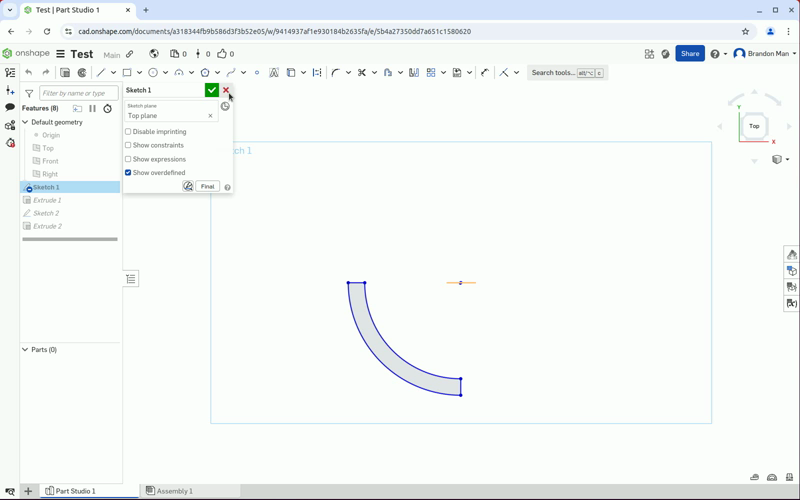
click(229, 92)
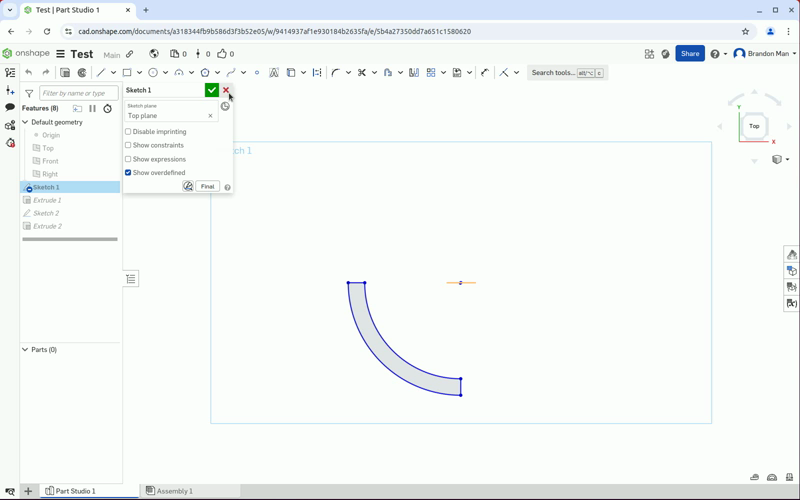
key(shift+s)
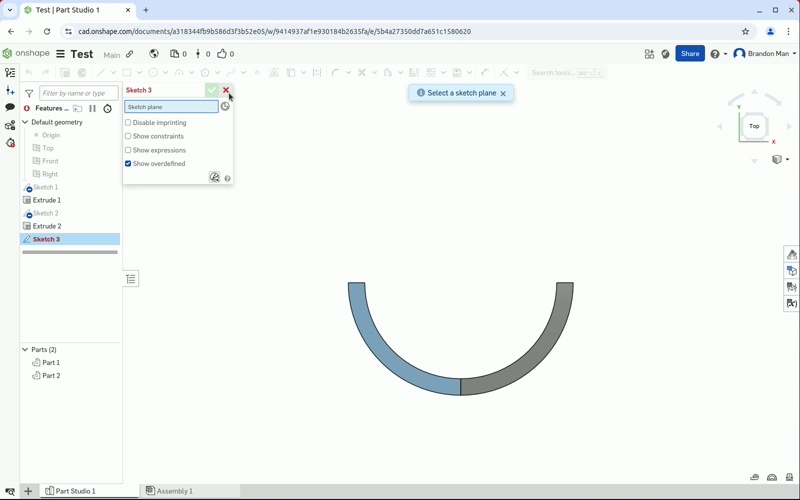
mouse_move(73, 150)
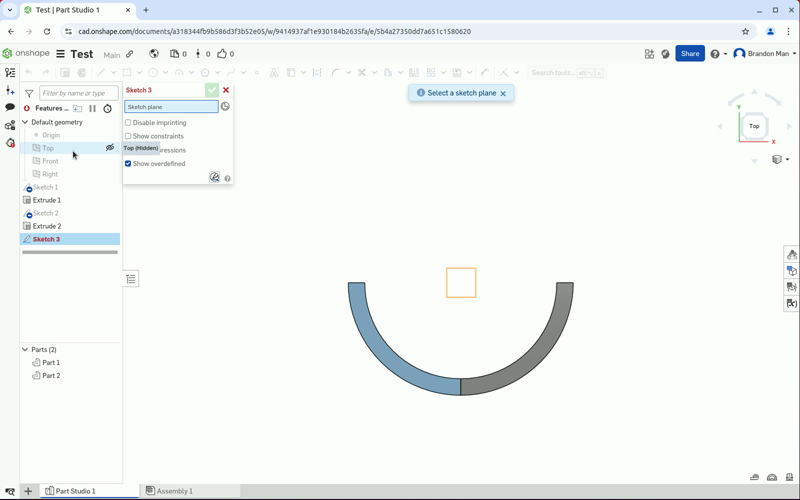
click(73, 150)
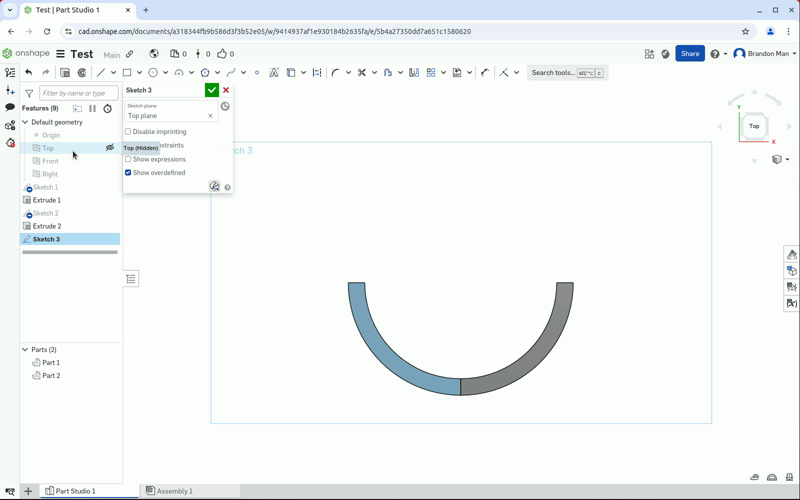
mouse_move(73, 352)
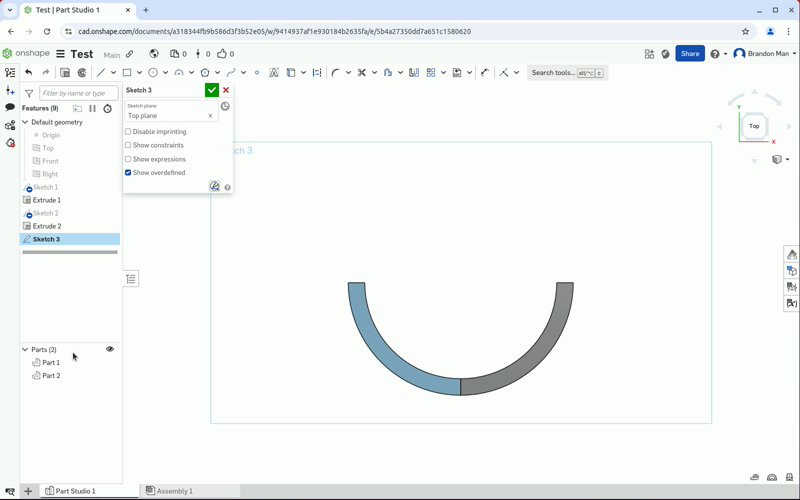
key(y)
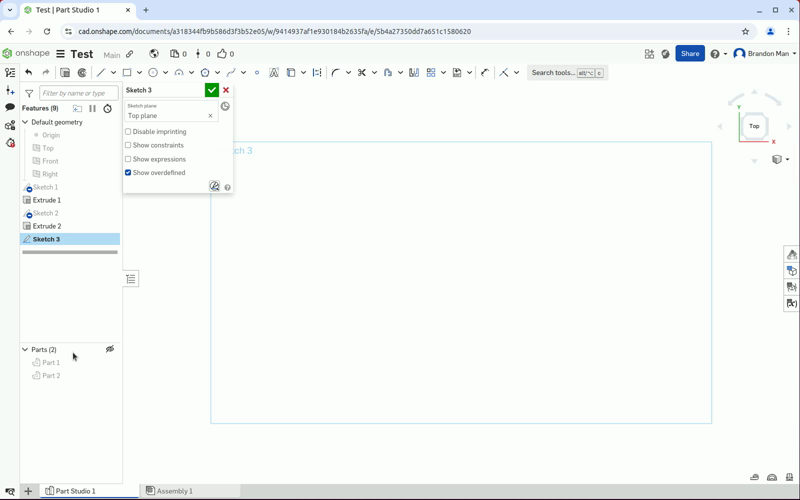
key(l)
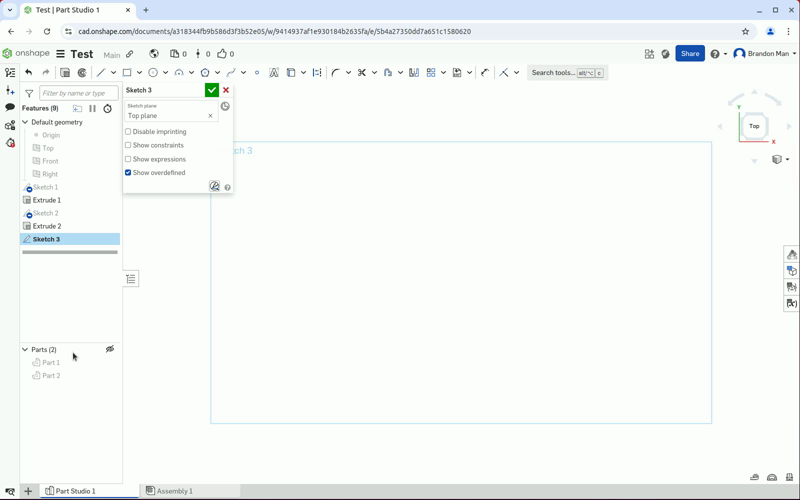
key_down(shift)
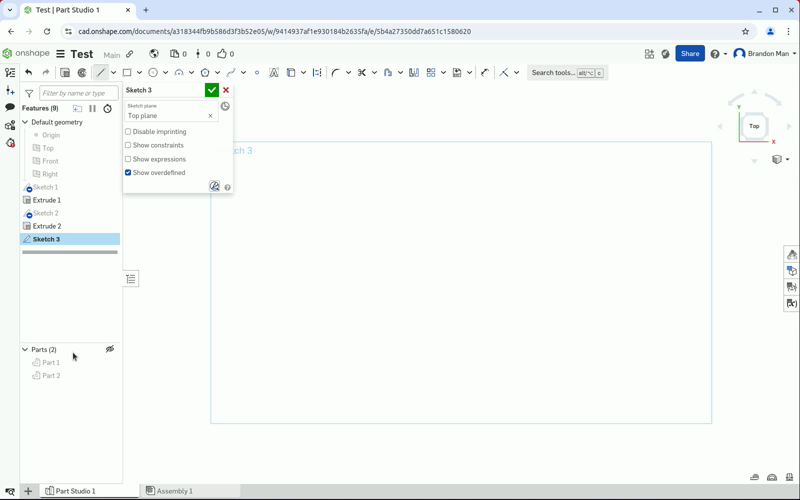
mouse_move(348, 282)
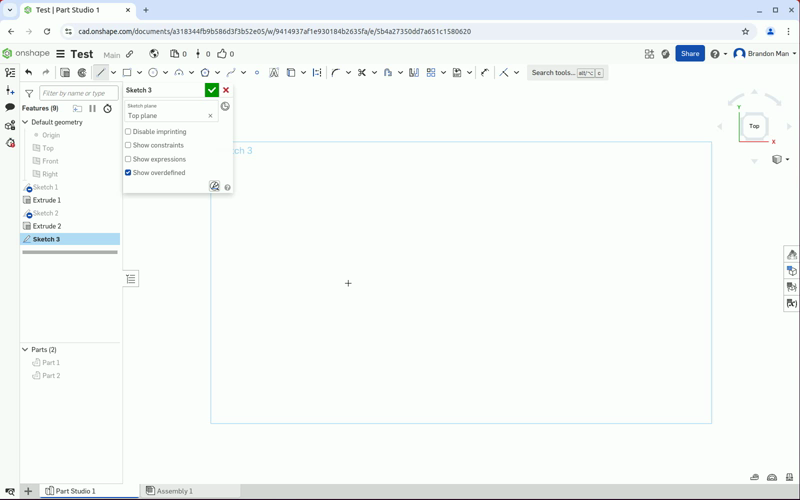
click(348, 282)
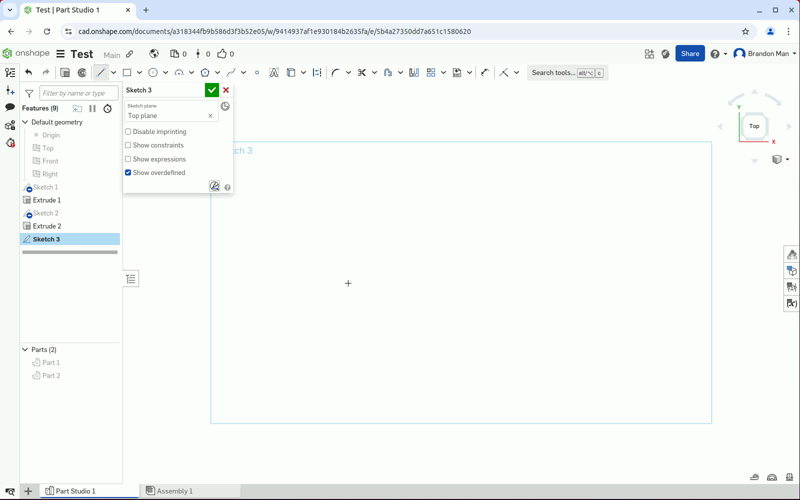
key_up(shift)
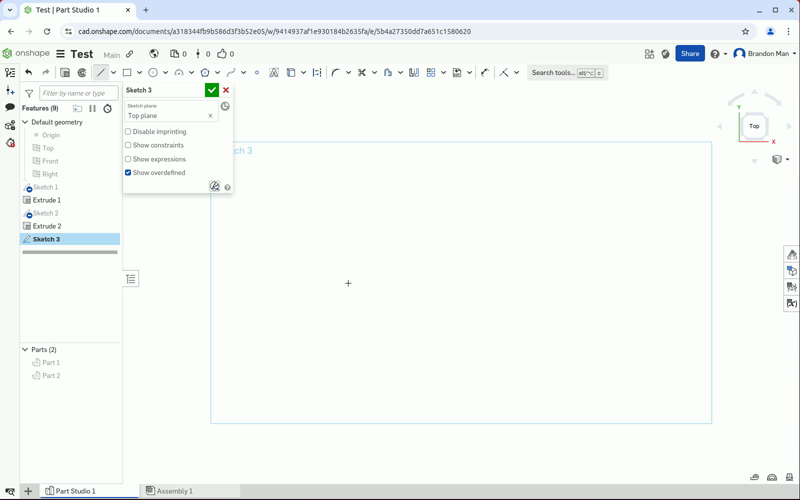
key_down(shift)
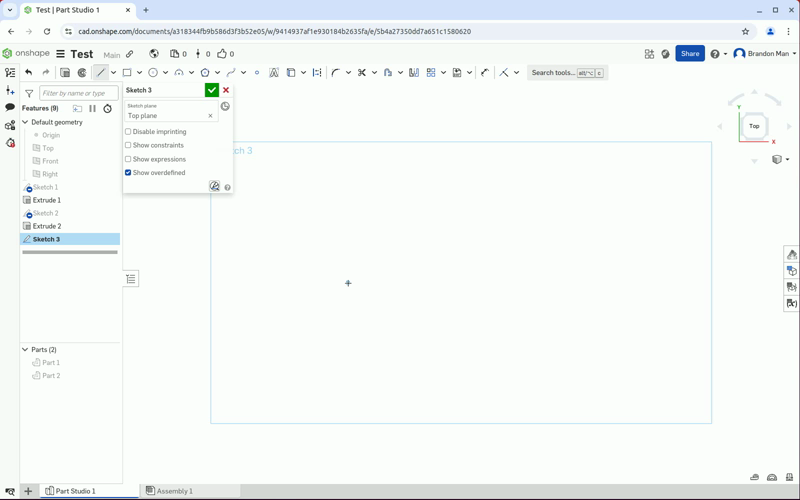
mouse_move(378, 282)
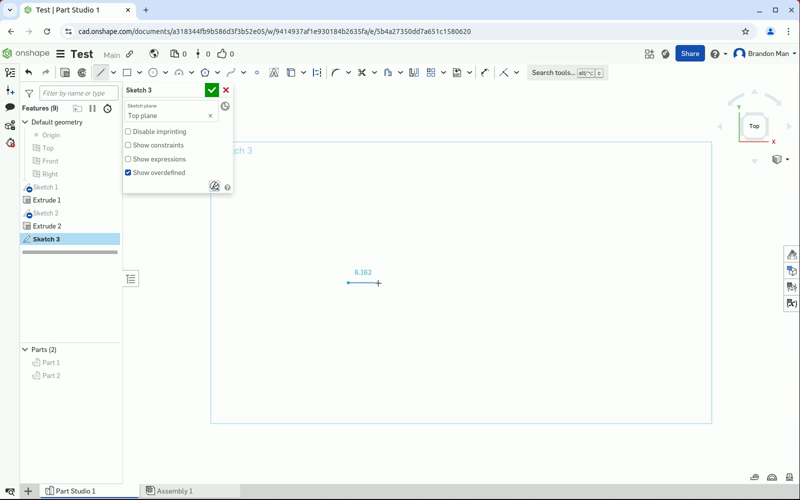
mouse_move(364, 282)
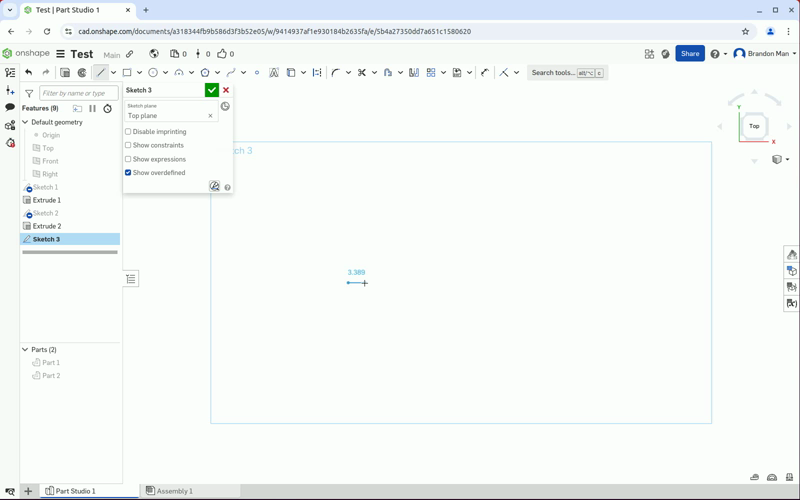
click(364, 282)
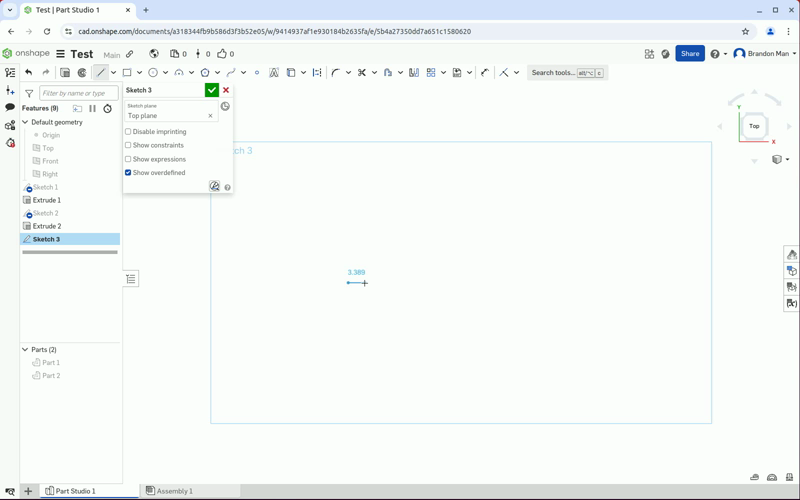
key_up(shift)
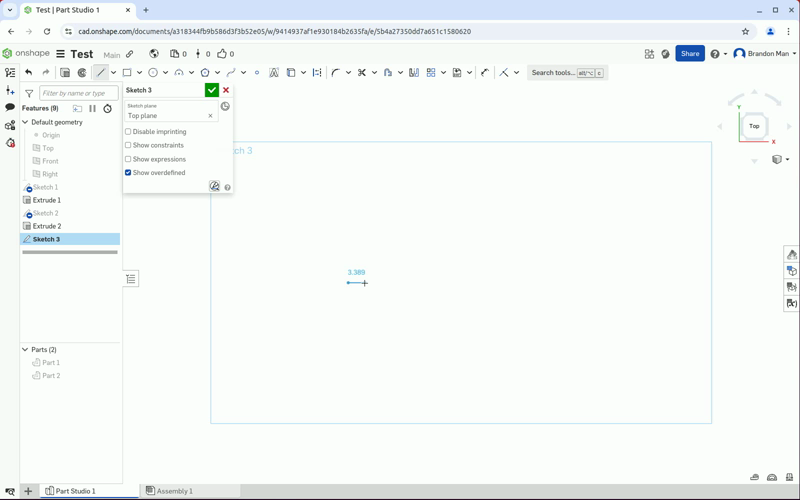
key(esc)
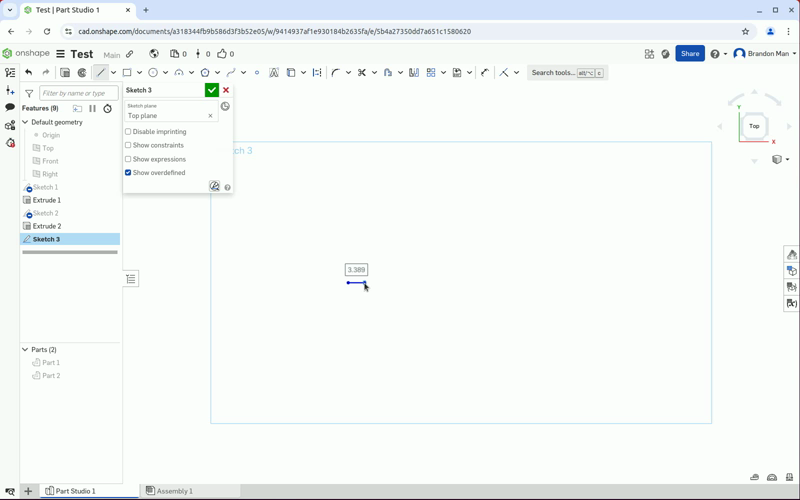
key(a)
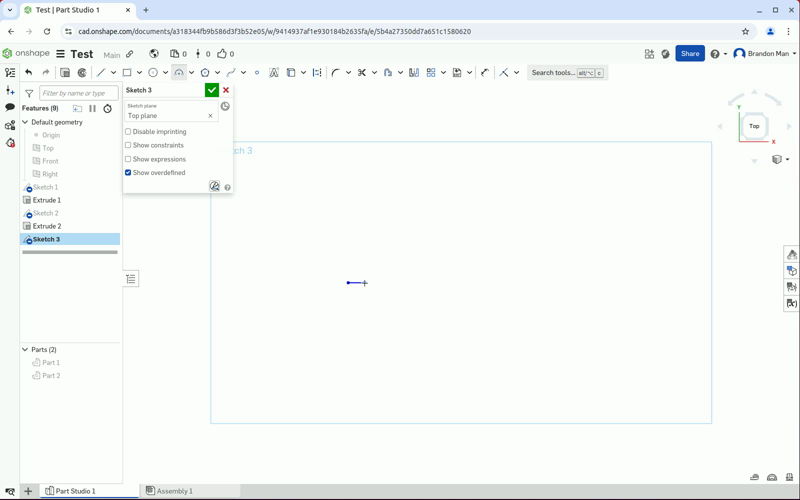
mouse_move(364, 282)
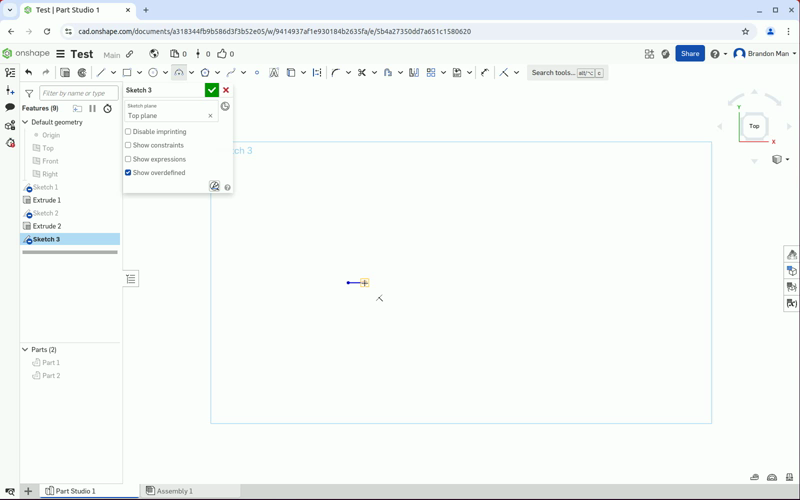
click(364, 282)
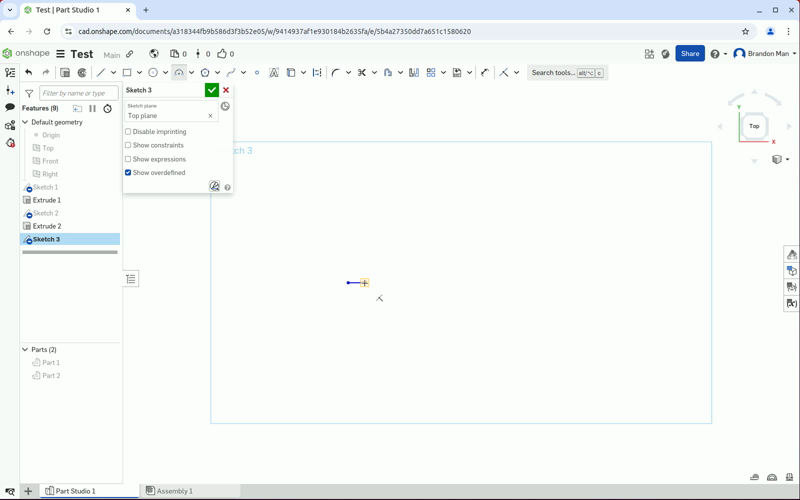
key_down(shift)
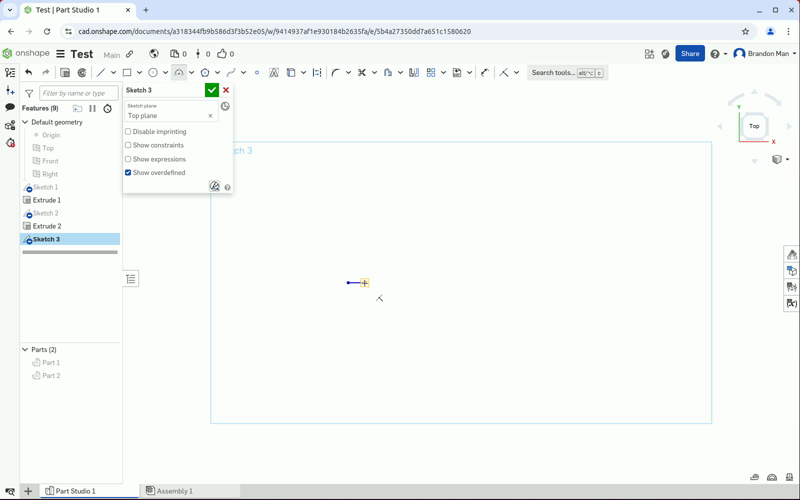
mouse_move(460, 186)
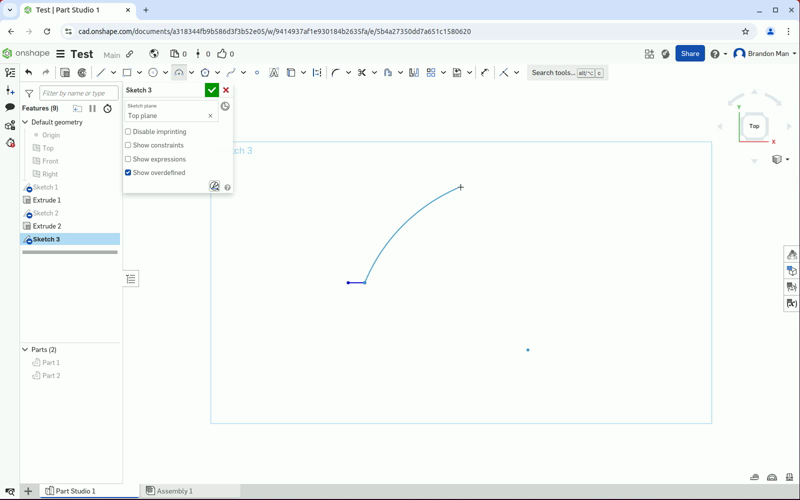
click(460, 186)
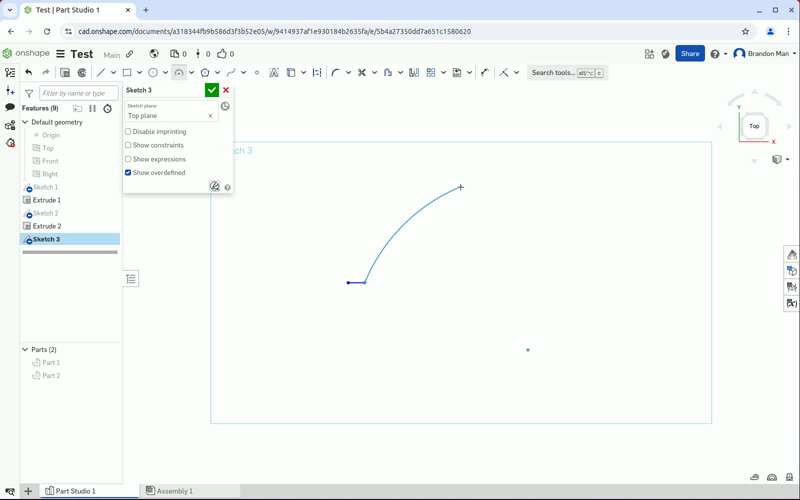
mouse_move(392, 215)
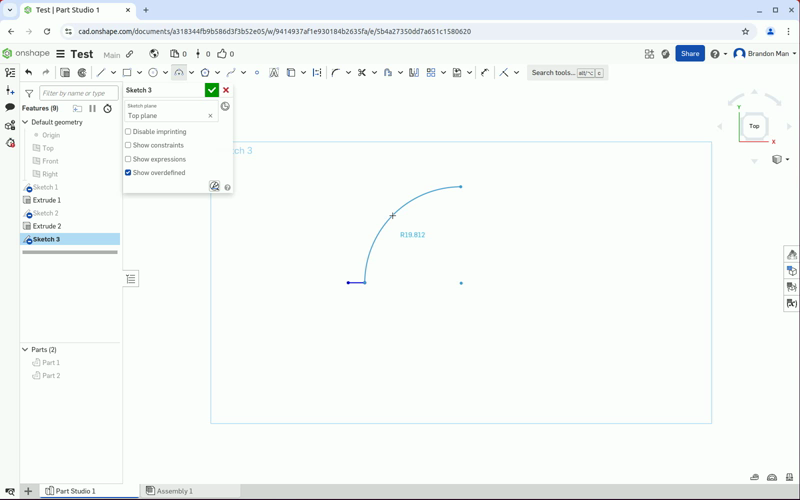
click(392, 215)
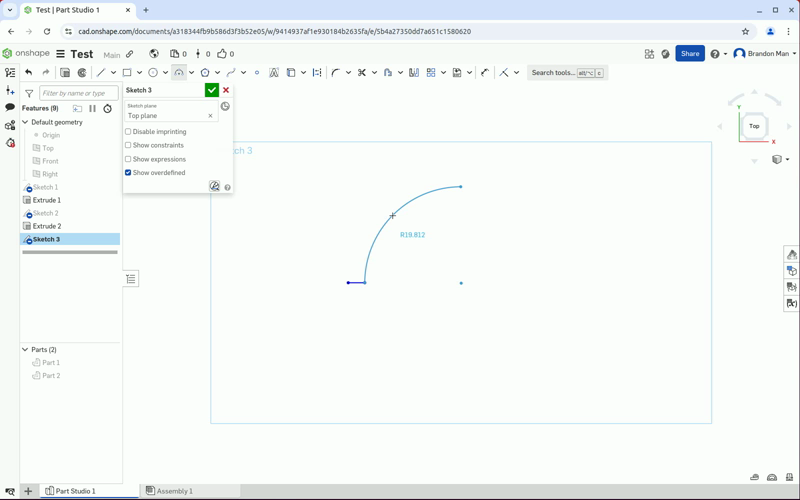
key_up(shift)
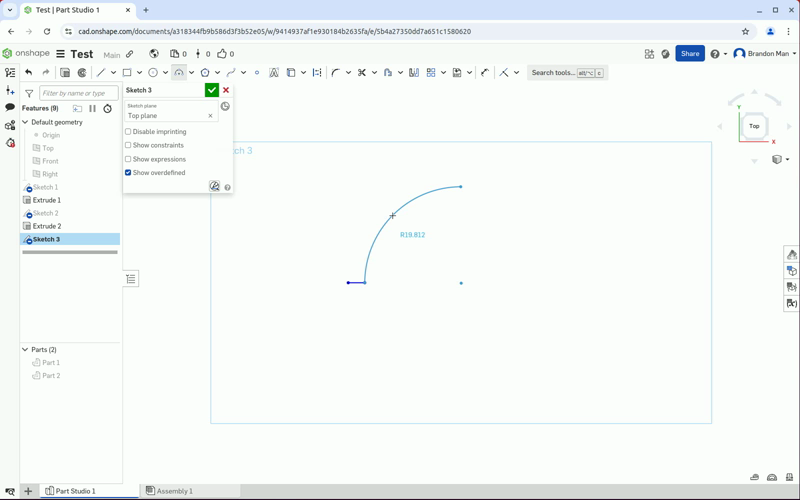
key(esc)
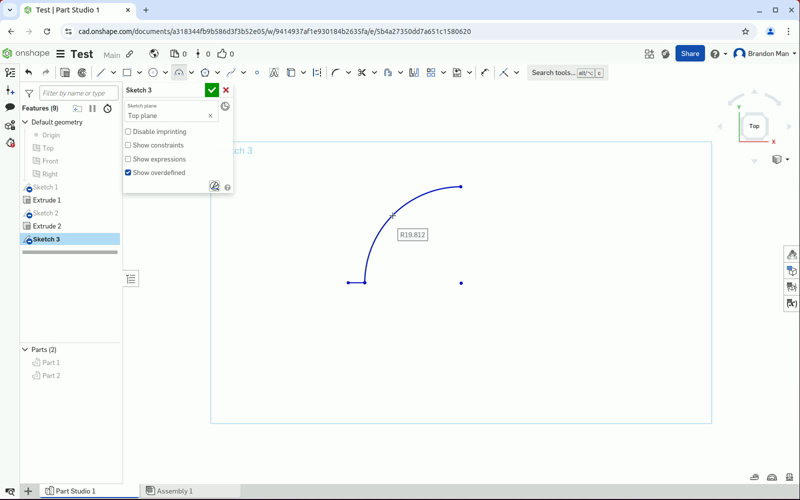
key(l)
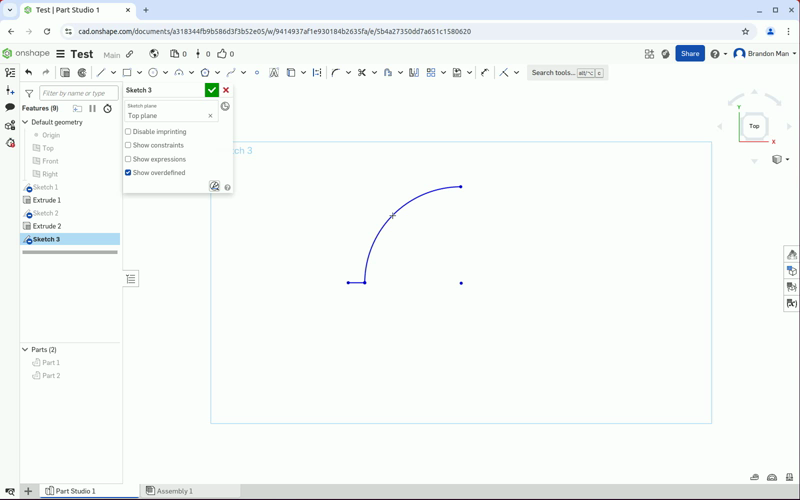
mouse_move(460, 186)
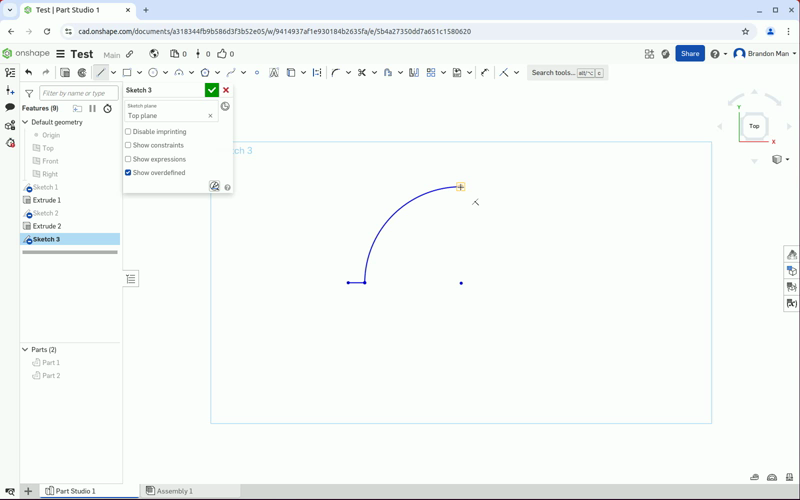
click(460, 186)
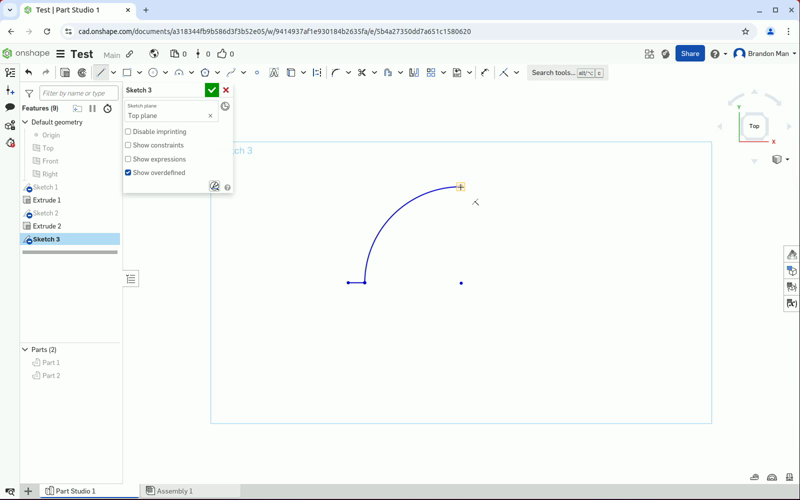
key_down(shift)
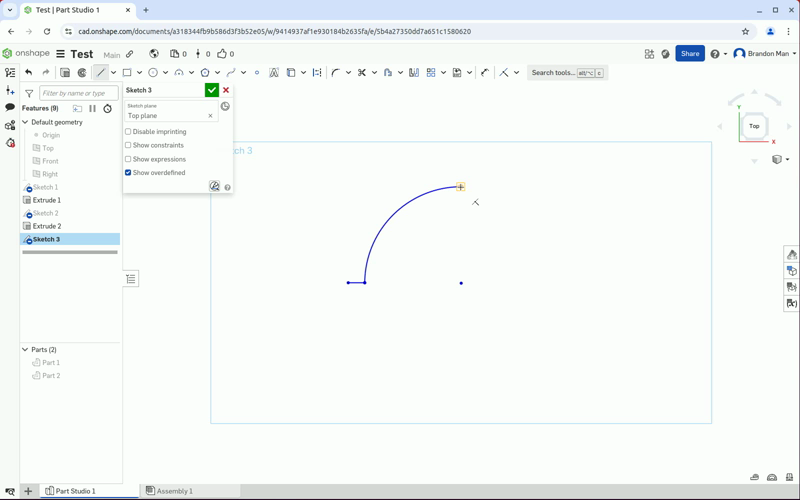
mouse_move(490, 186)
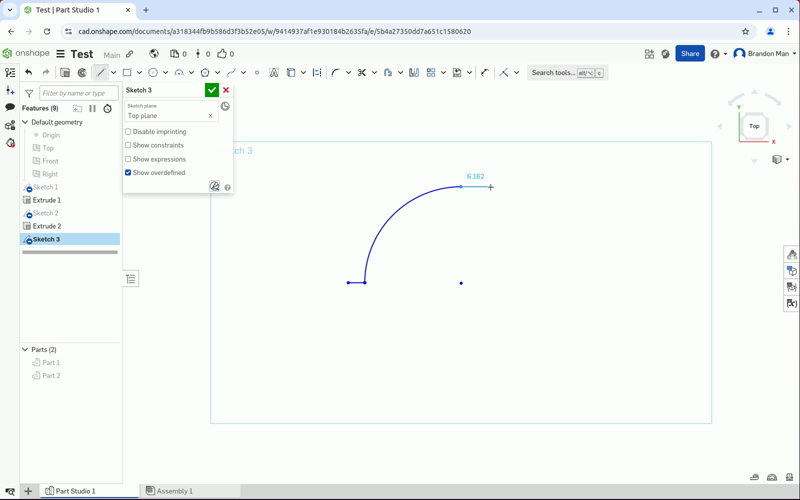
mouse_move(460, 170)
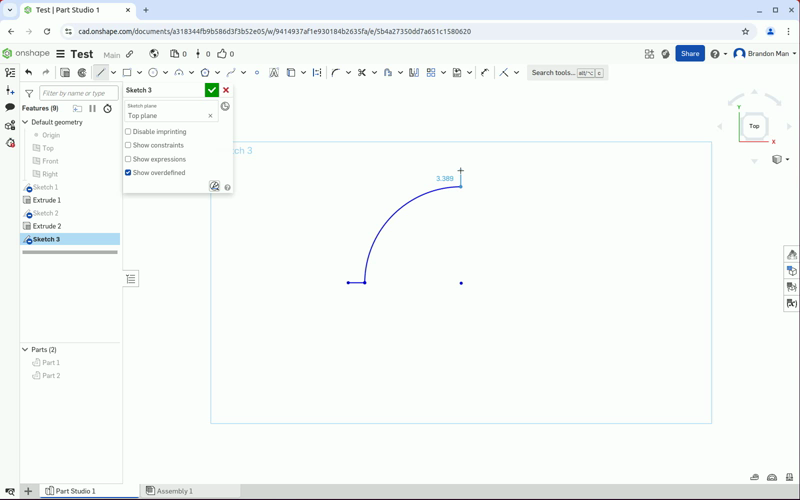
click(460, 170)
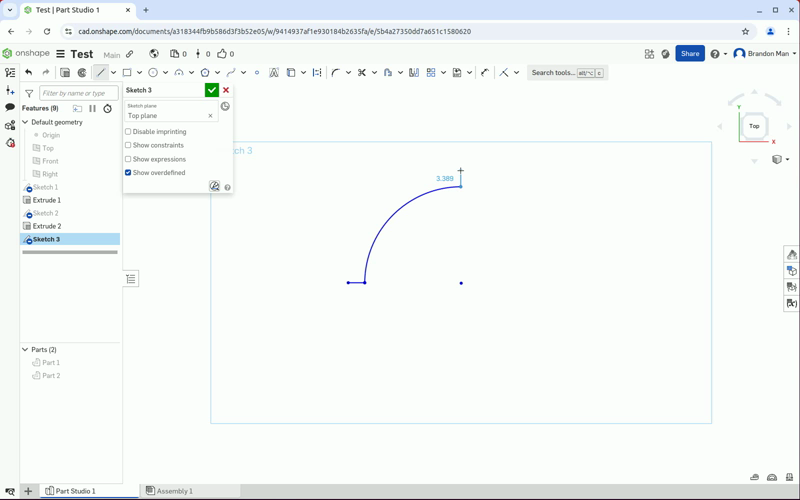
key_up(shift)
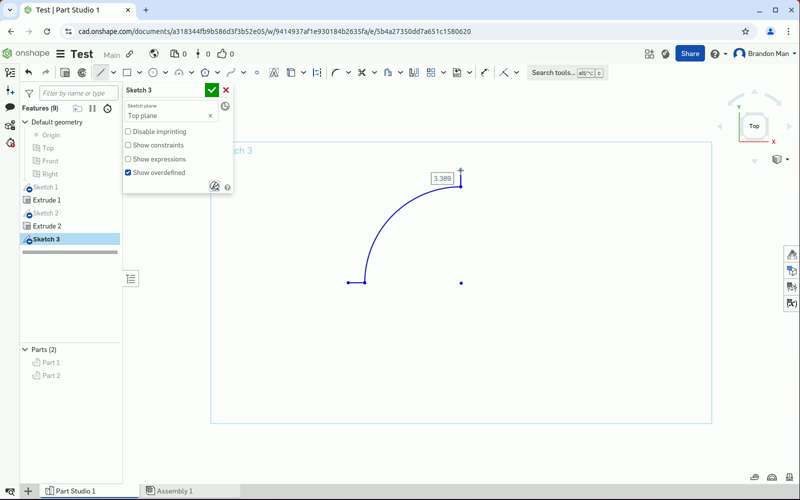
key(esc)
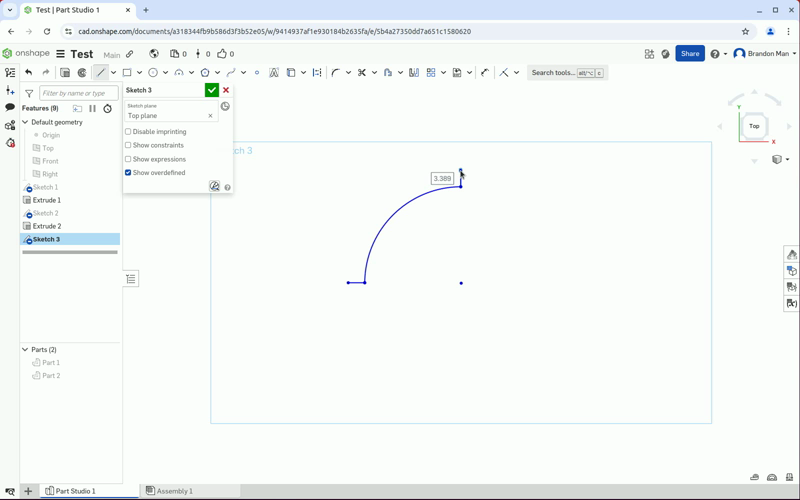
key(a)
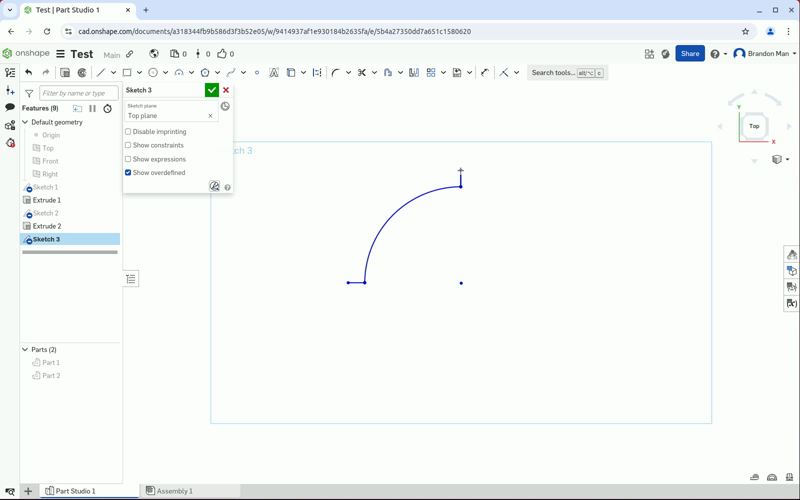
mouse_move(460, 170)
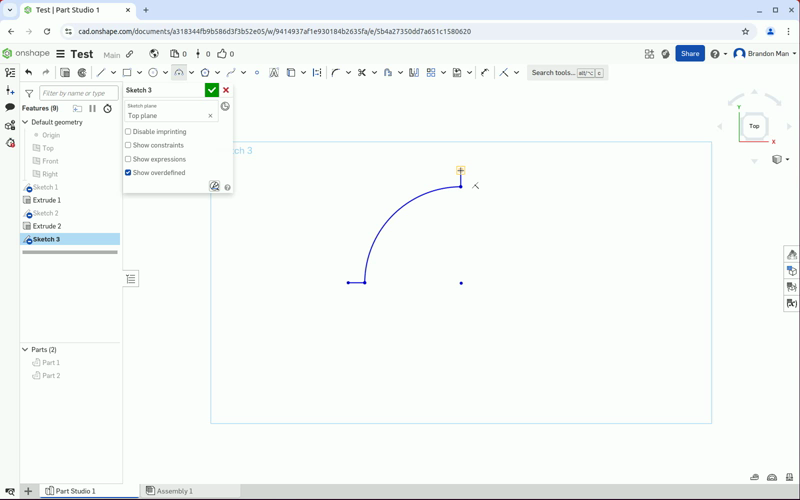
click(460, 170)
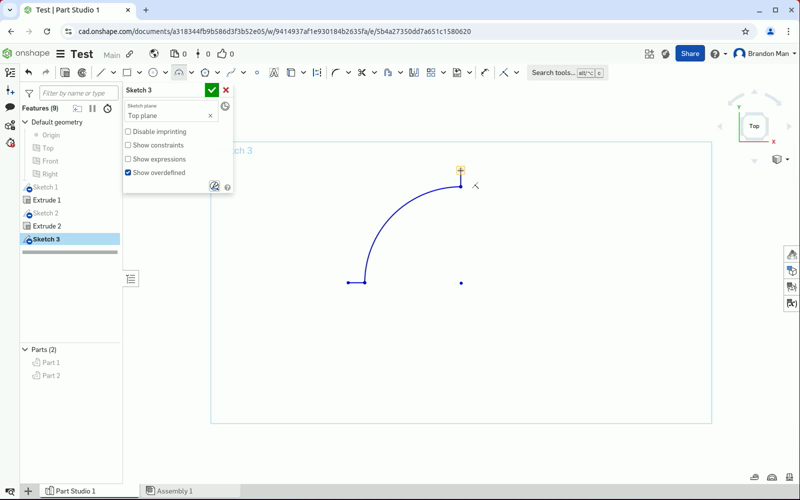
mouse_move(348, 282)
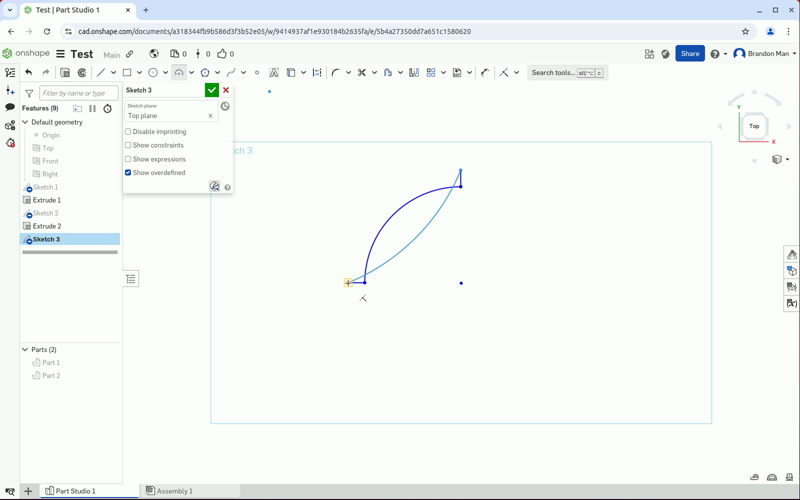
click(348, 282)
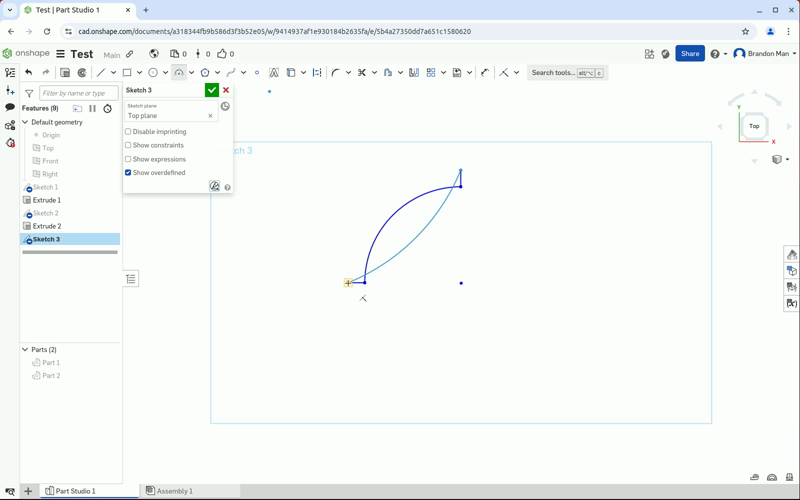
key_down(shift)
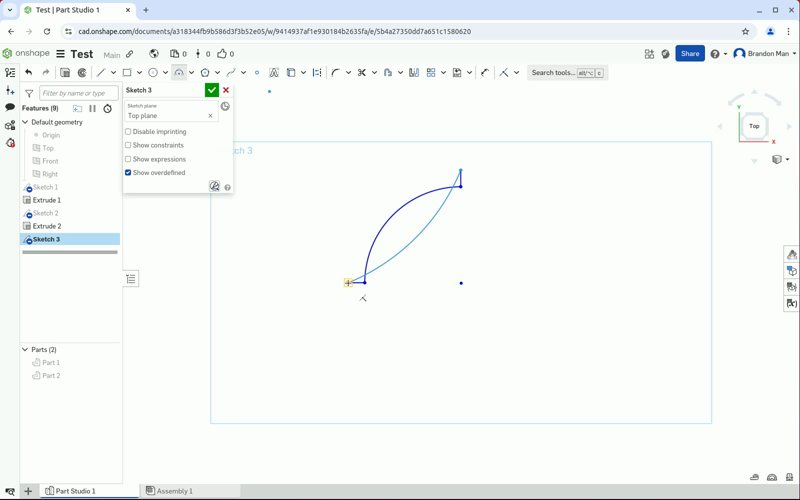
mouse_move(381, 203)
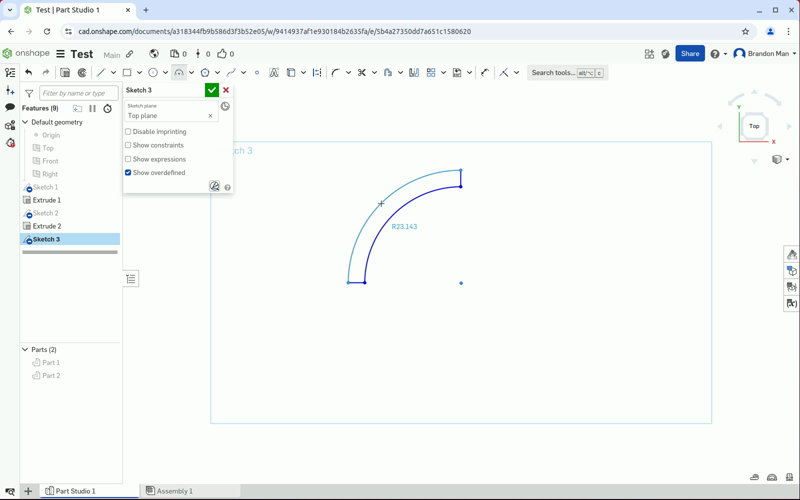
click(381, 203)
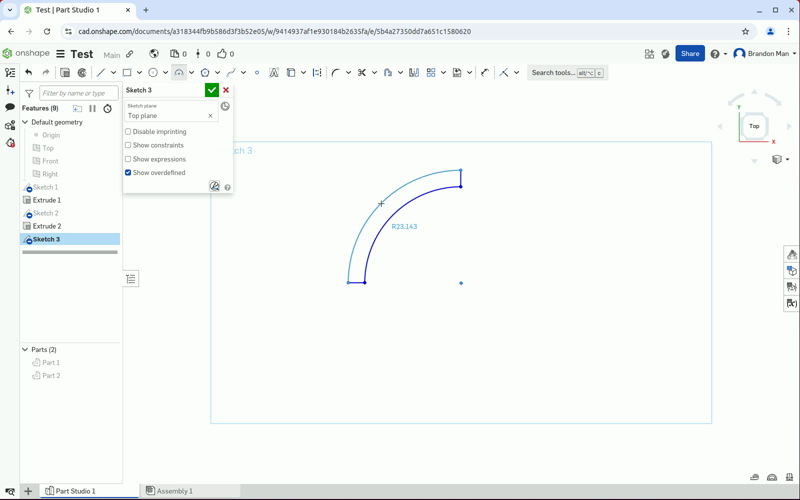
key_up(shift)
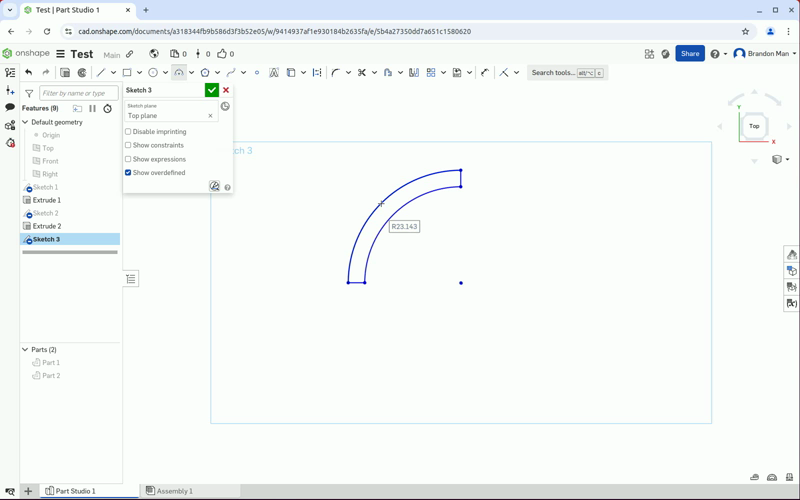
key(esc)
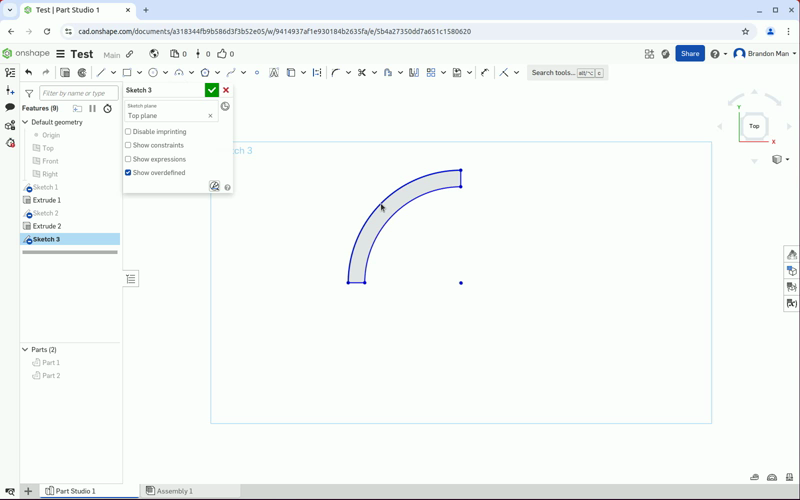
mouse_move(446, 183)
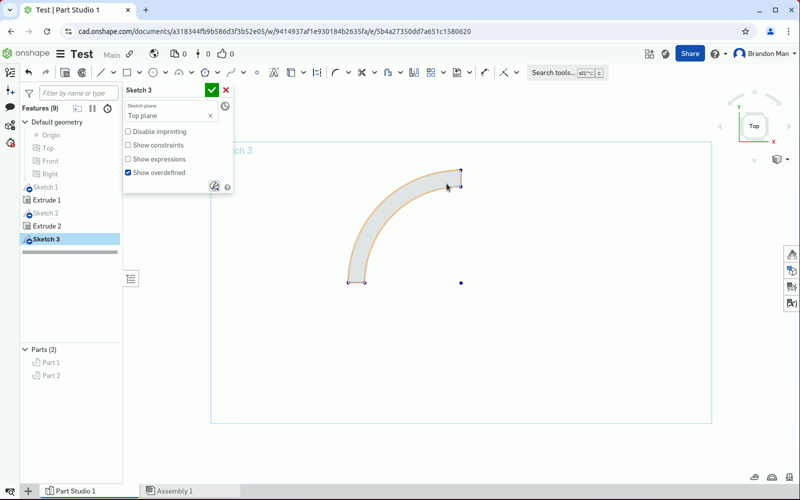
scroll(6)
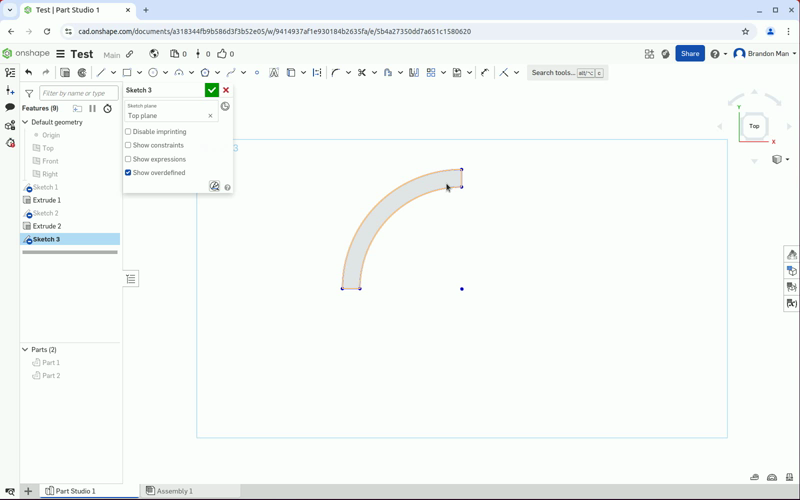
scroll(6)
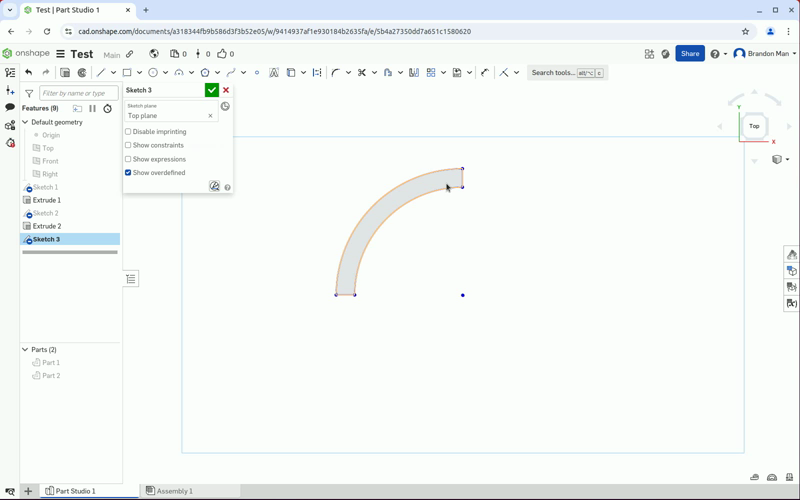
scroll(6)
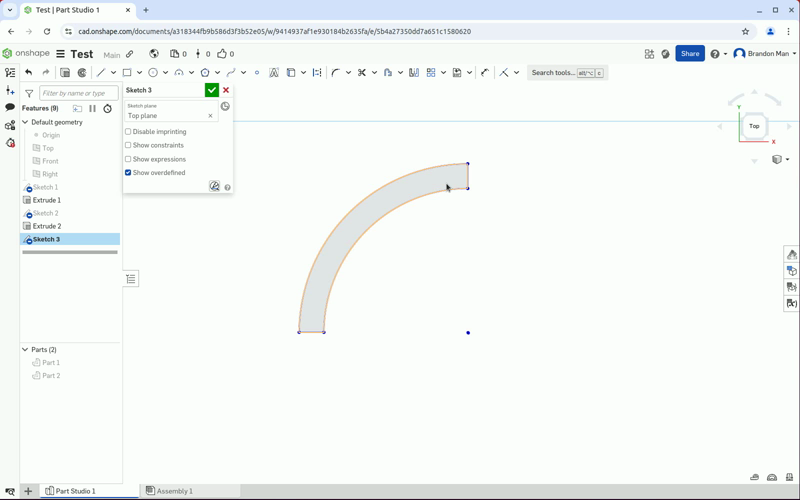
scroll(6)
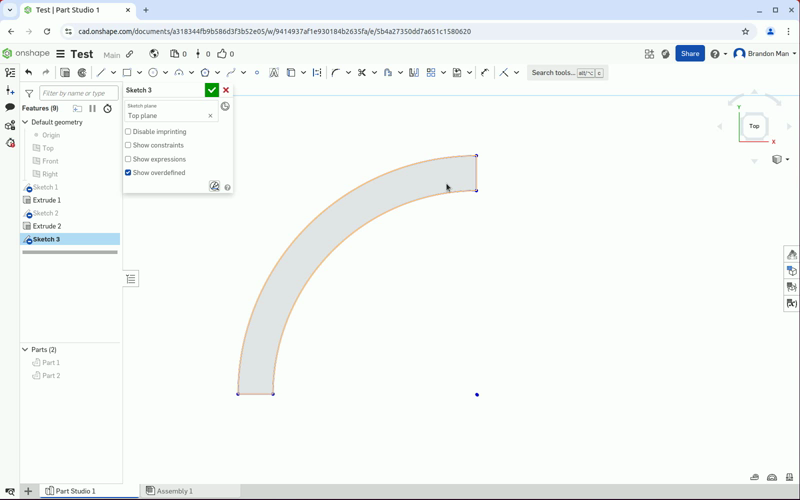
scroll(6)
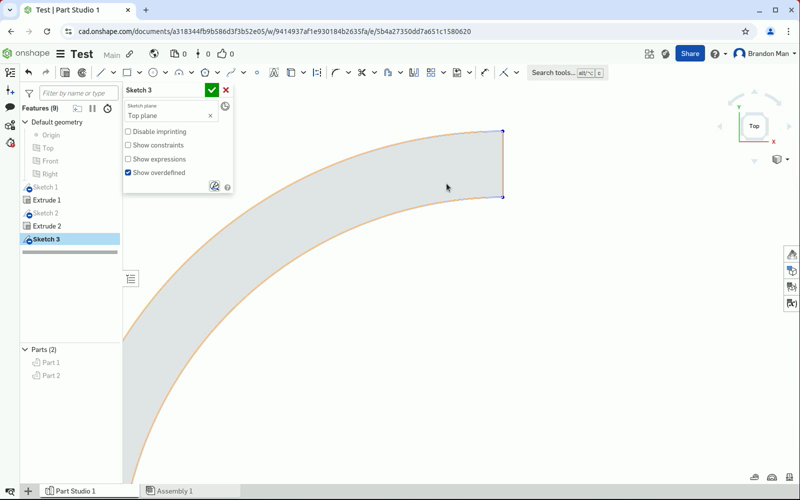
scroll(6)
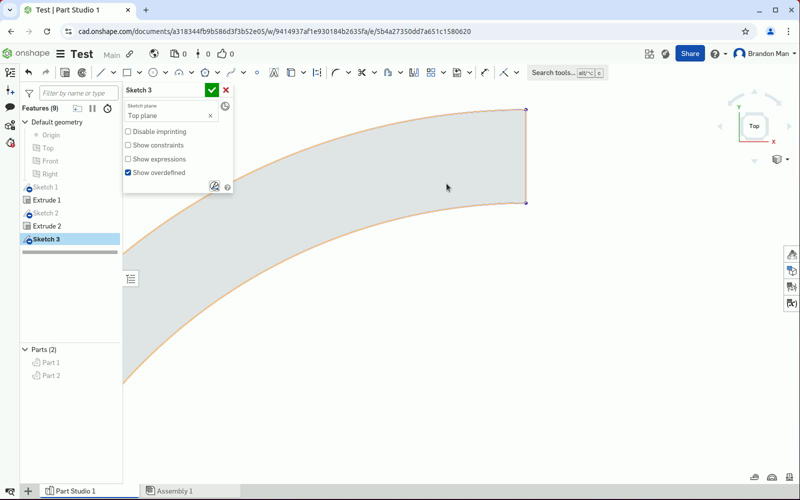
scroll(6)
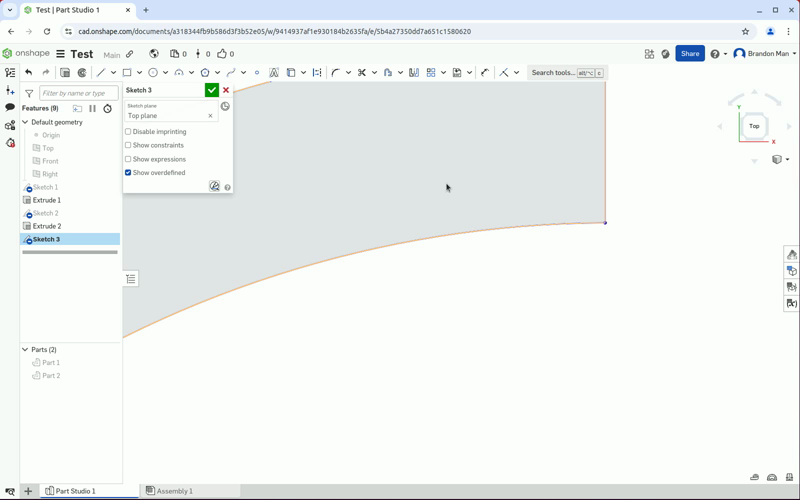
click(446, 183)
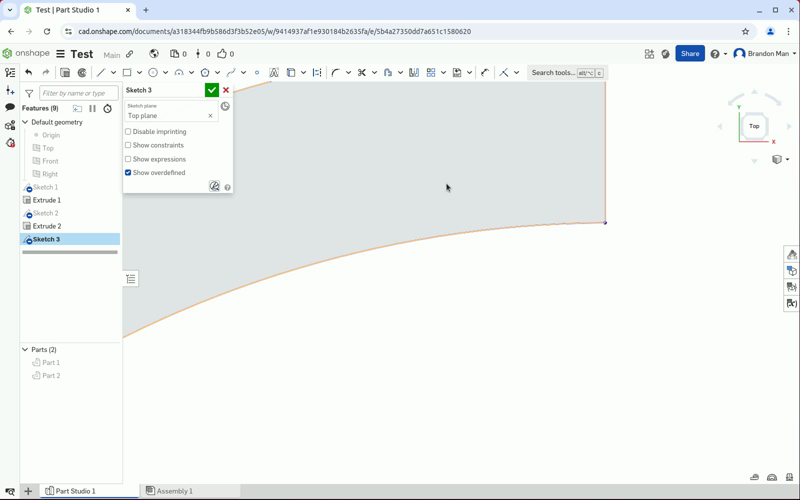
scroll(-6)
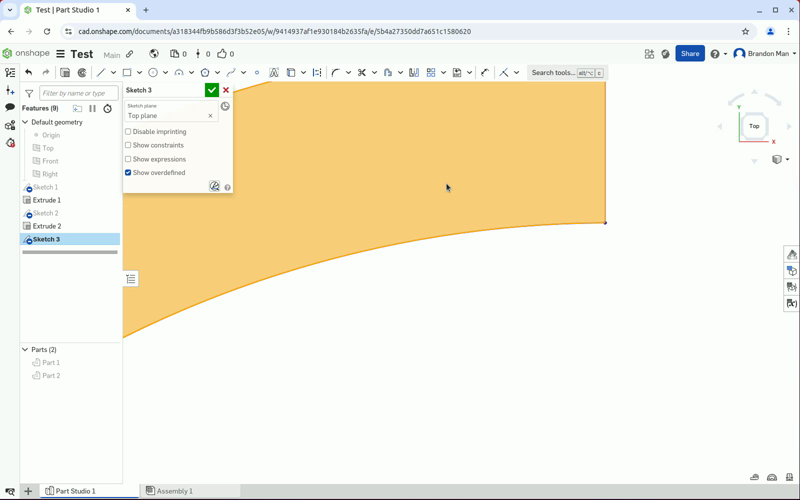
scroll(-6)
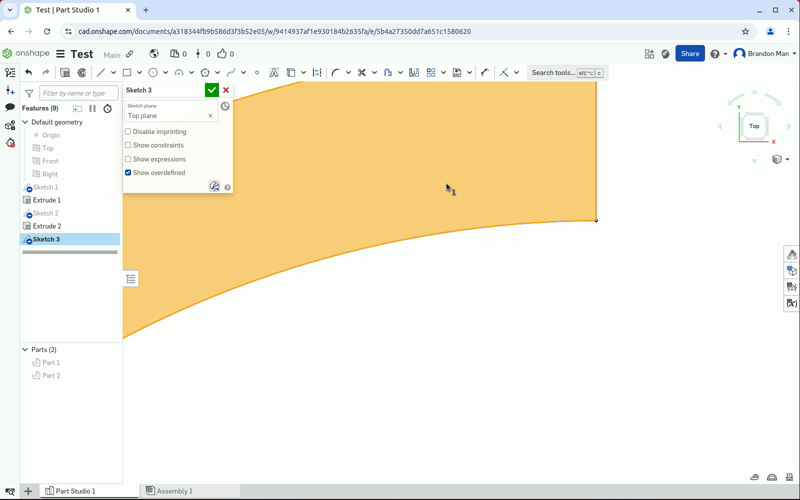
scroll(-6)
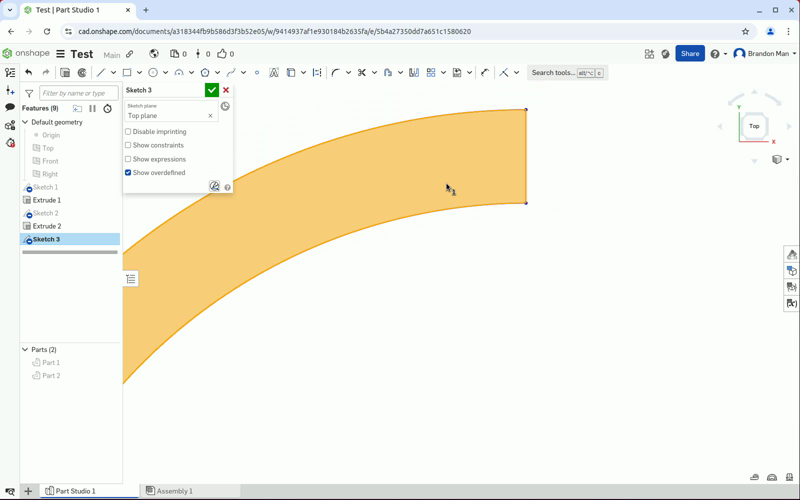
scroll(-6)
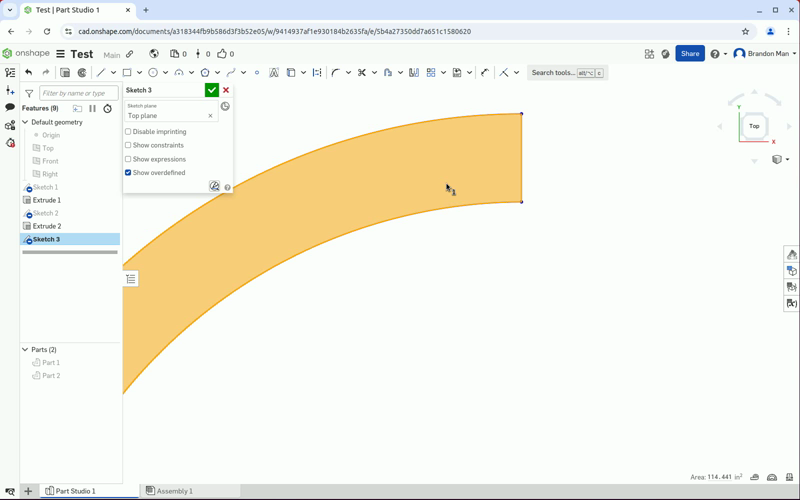
scroll(-6)
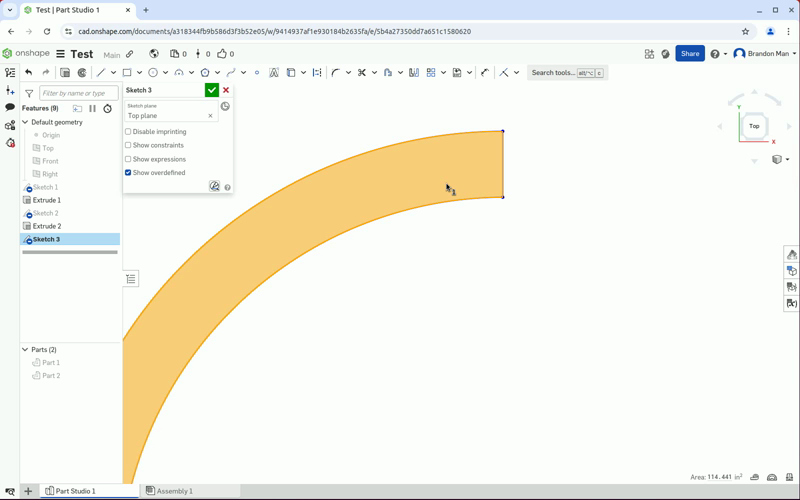
scroll(-6)
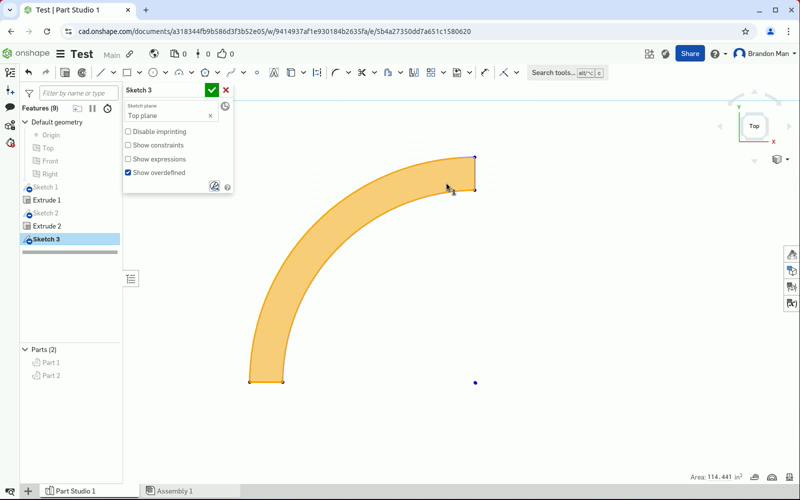
scroll(-6)
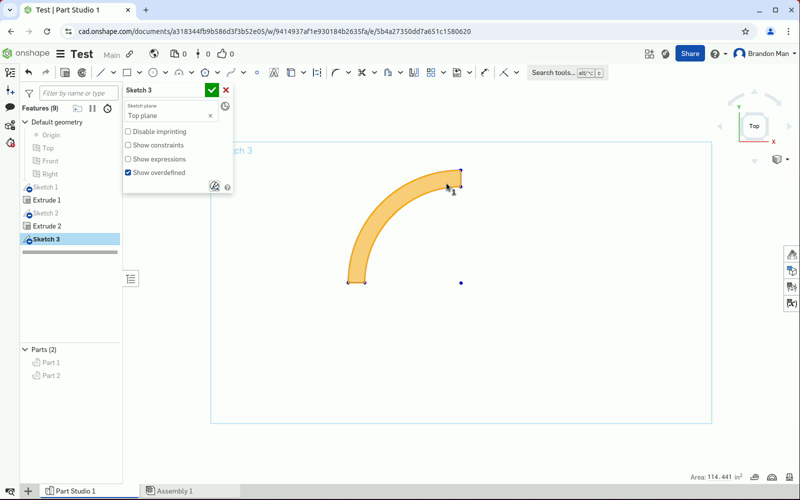
mouse_move(73, 352)
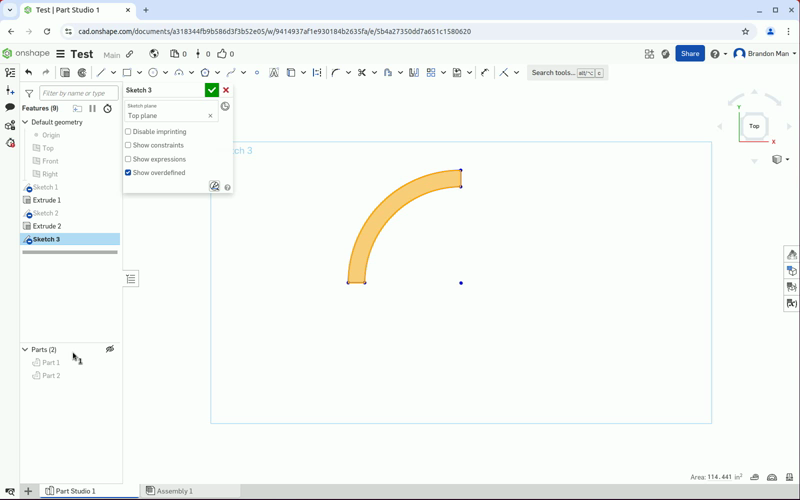
key(shift+y)
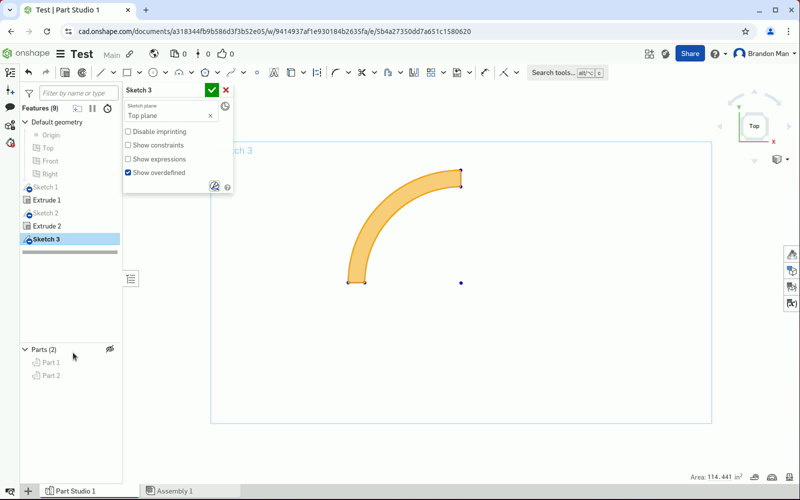
key(shift+e)
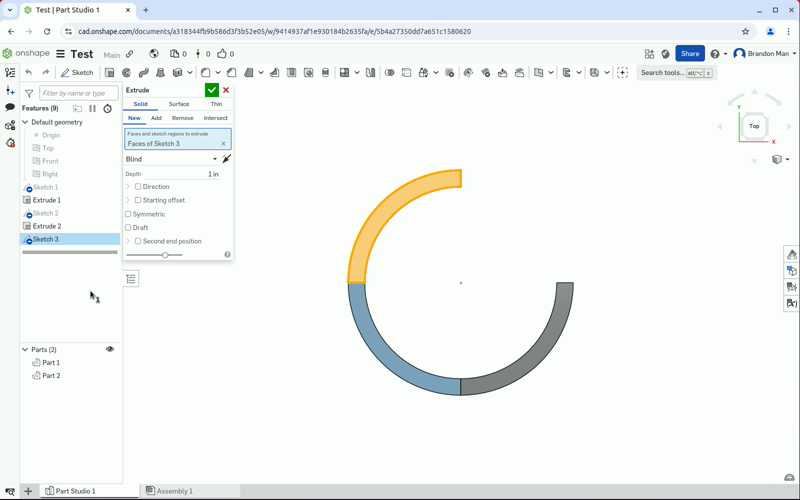
mouse_move(143, 106)
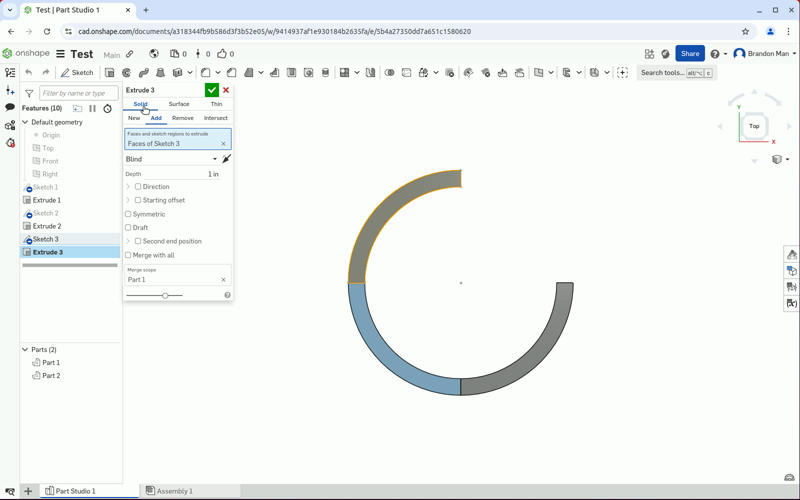
click(143, 106)
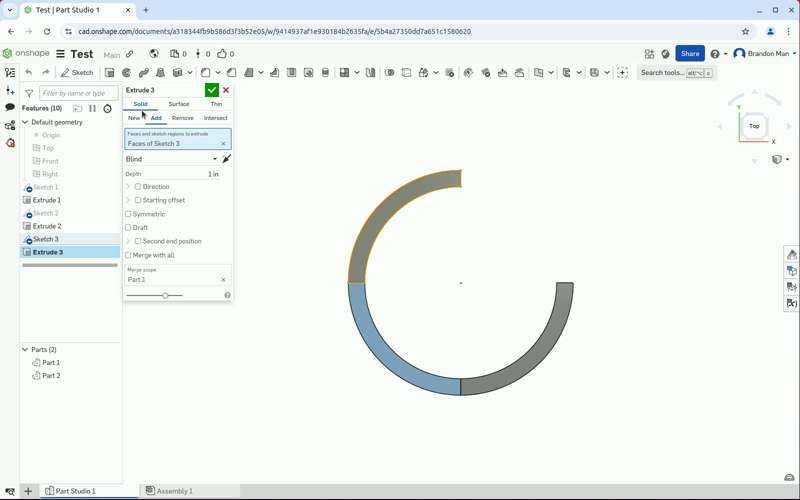
mouse_move(137, 120)
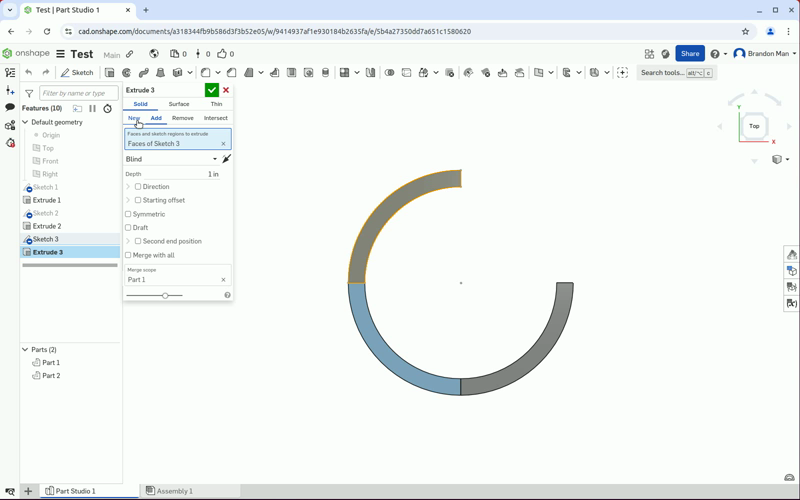
click(137, 120)
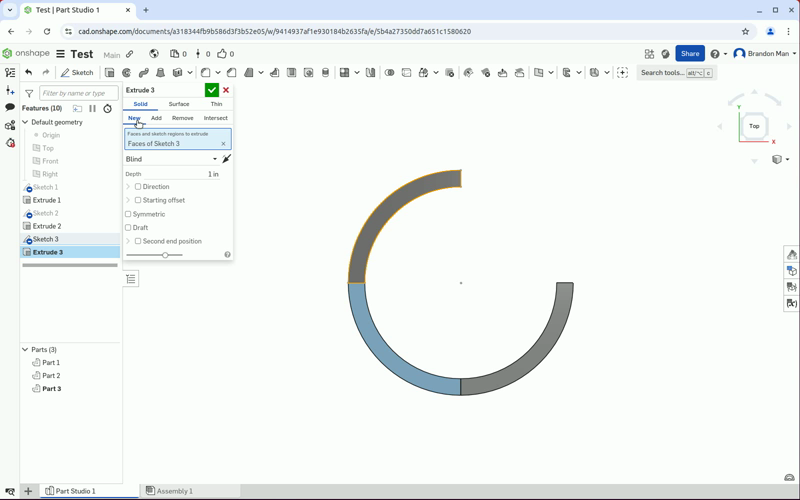
key(tab, 4)
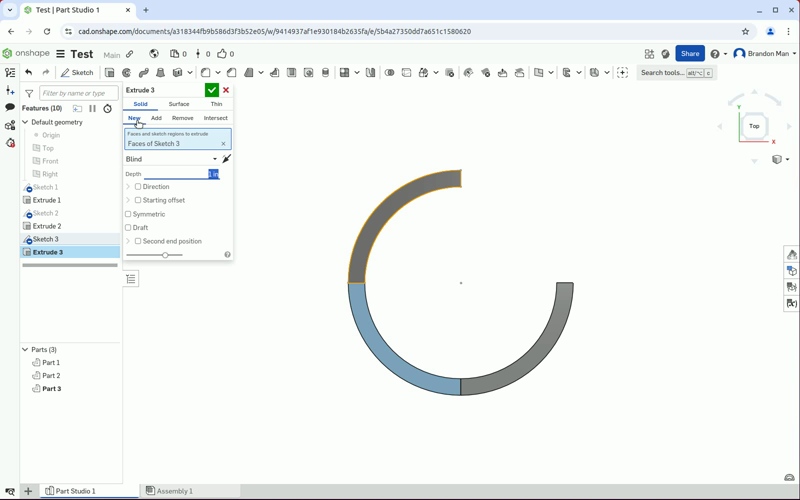
text(0.722)
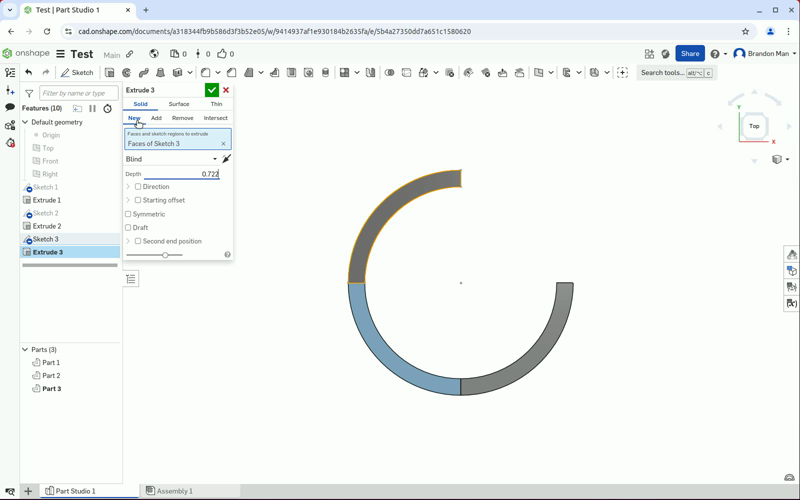
key(enter)
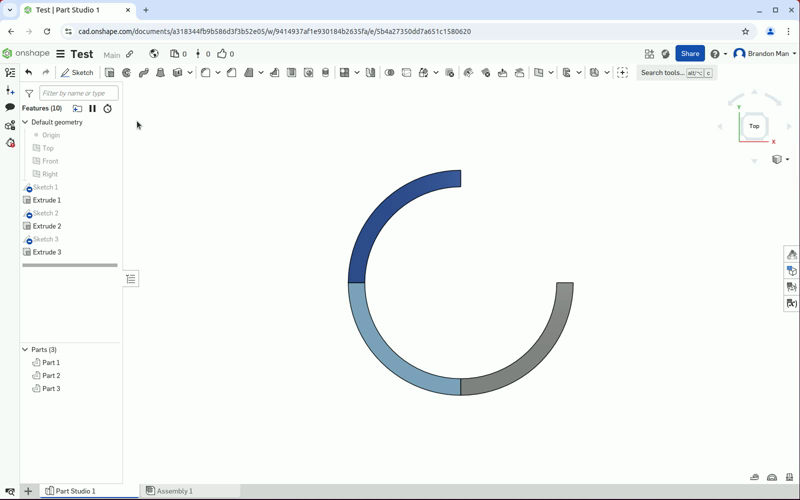
key(shift+h)
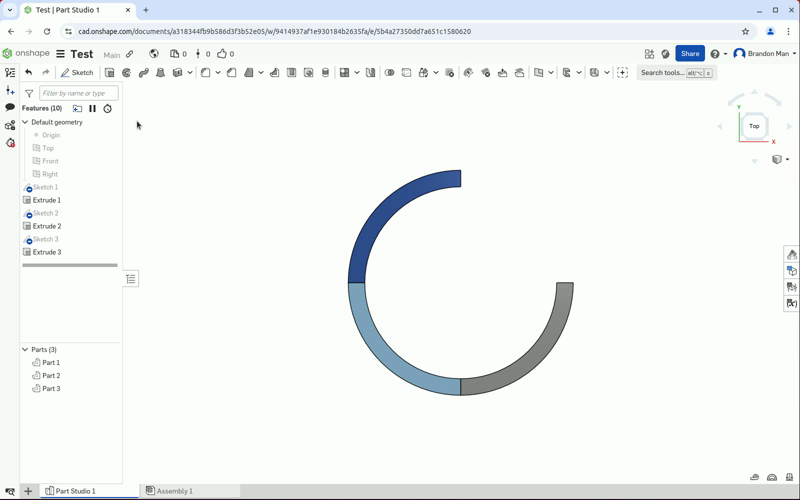
key(shift+h)
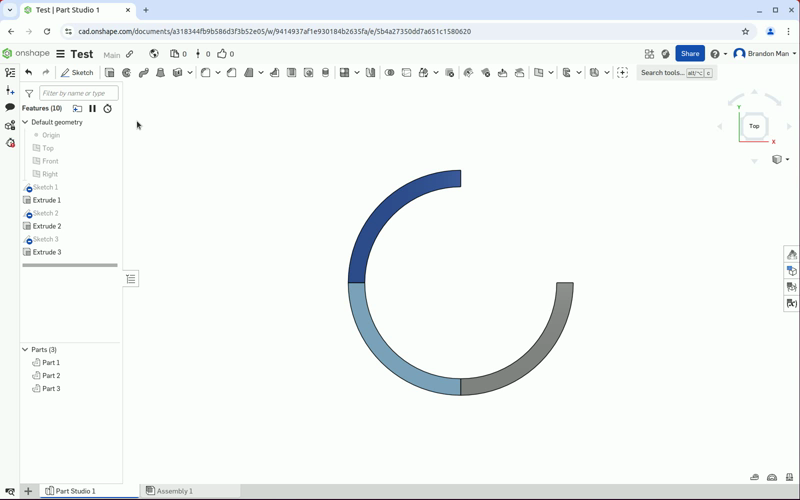
mouse_move(73, 189)
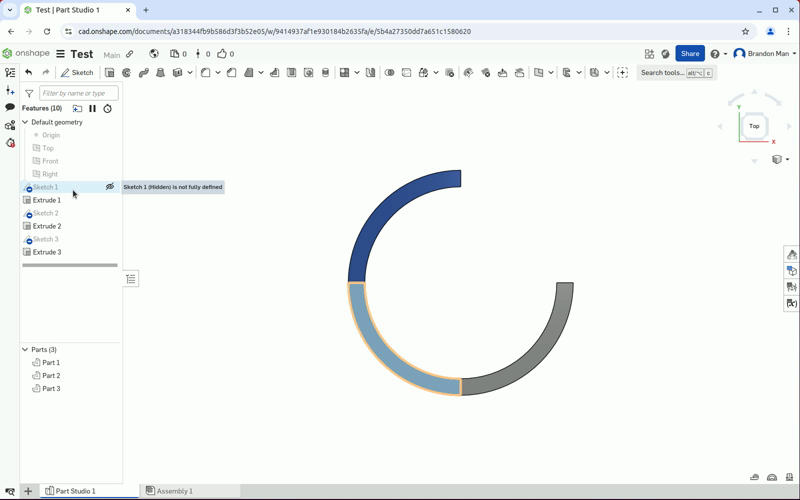
click(73, 189)
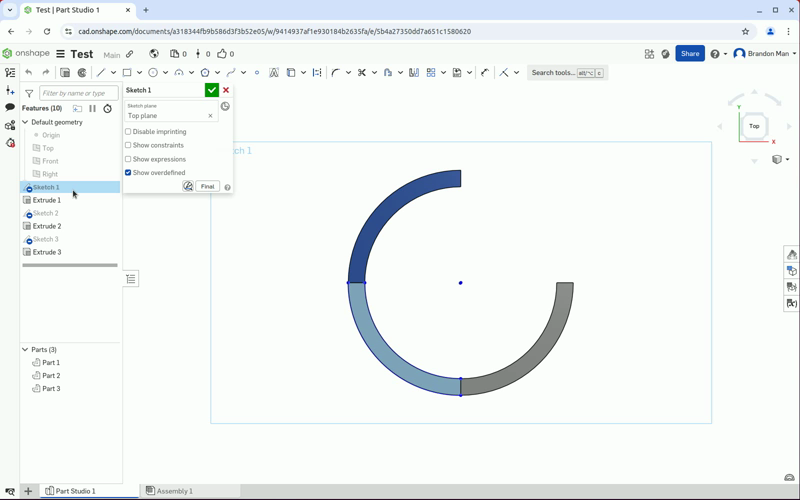
mouse_move(229, 92)
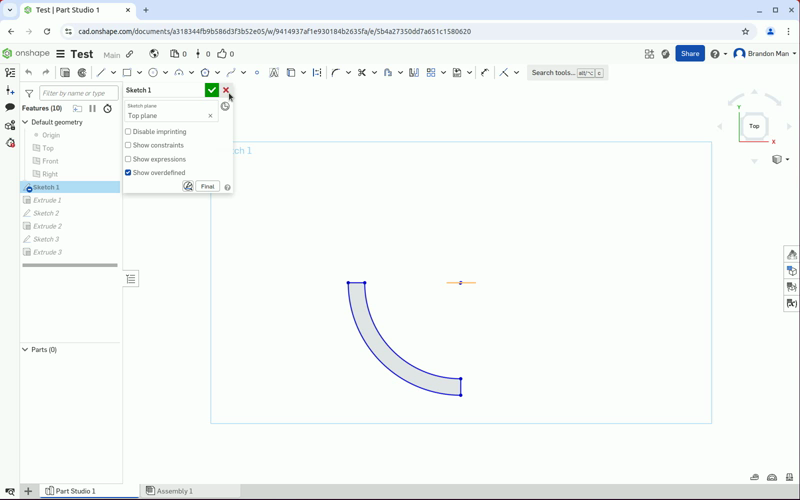
click(229, 92)
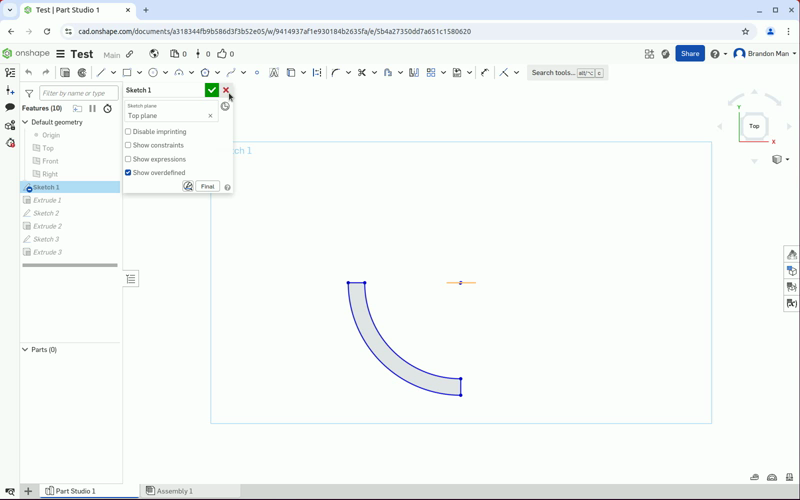
key(shift+s)
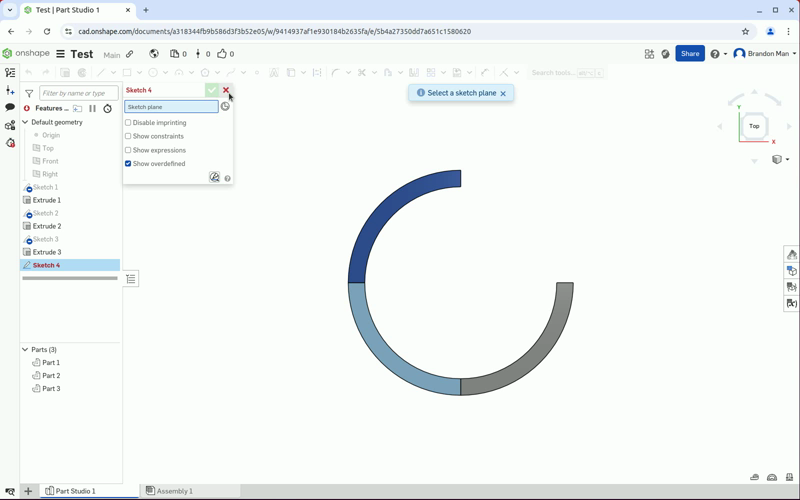
mouse_move(73, 150)
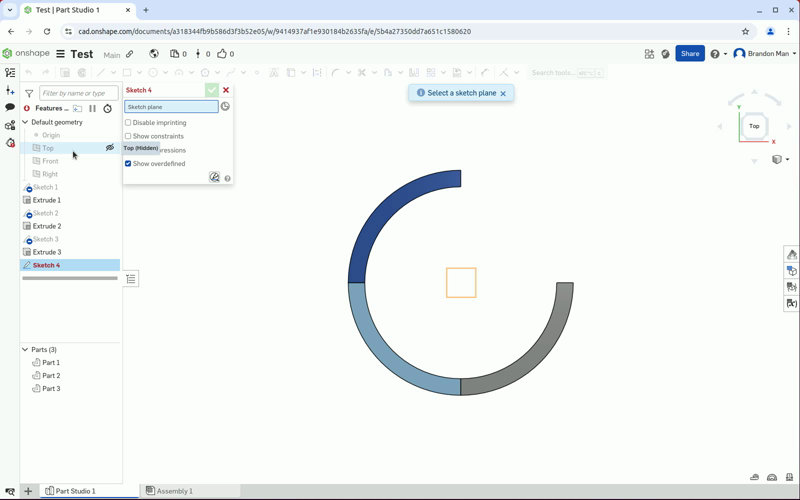
click(73, 150)
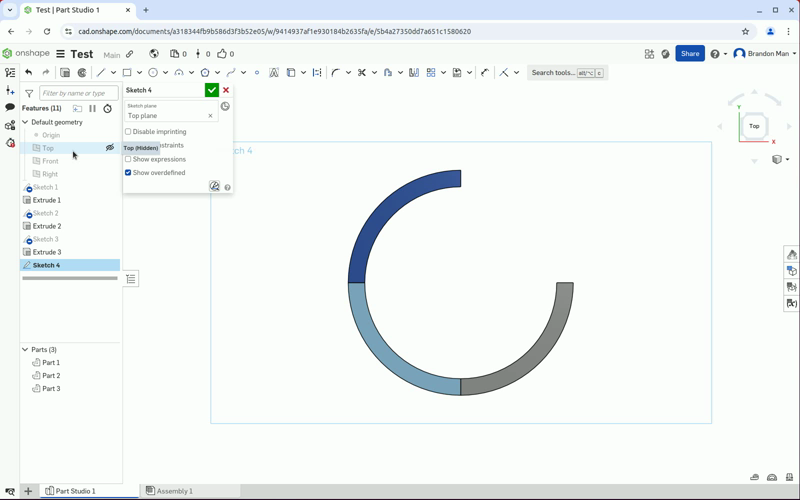
mouse_move(73, 352)
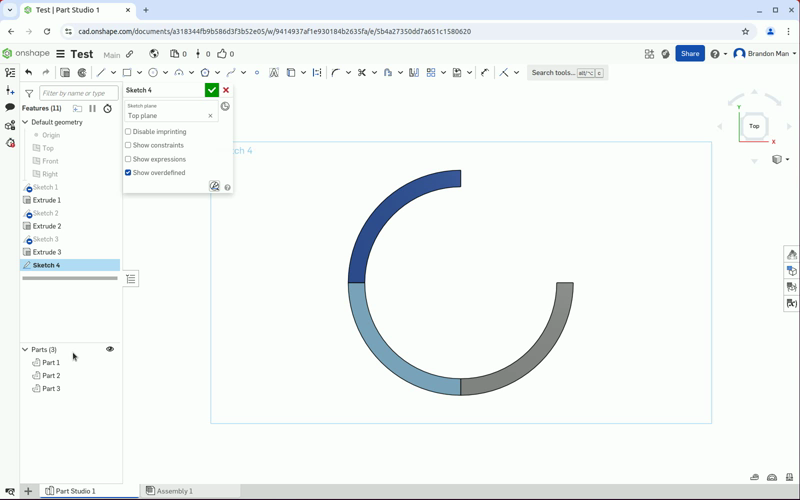
key(y)
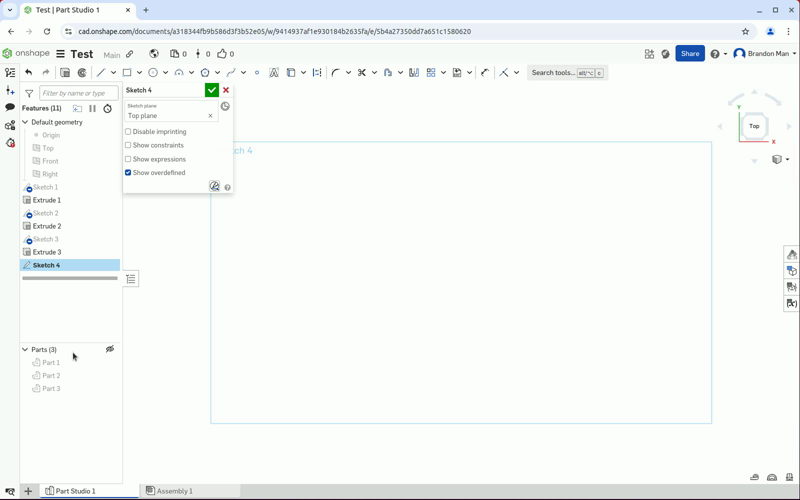
key(a)
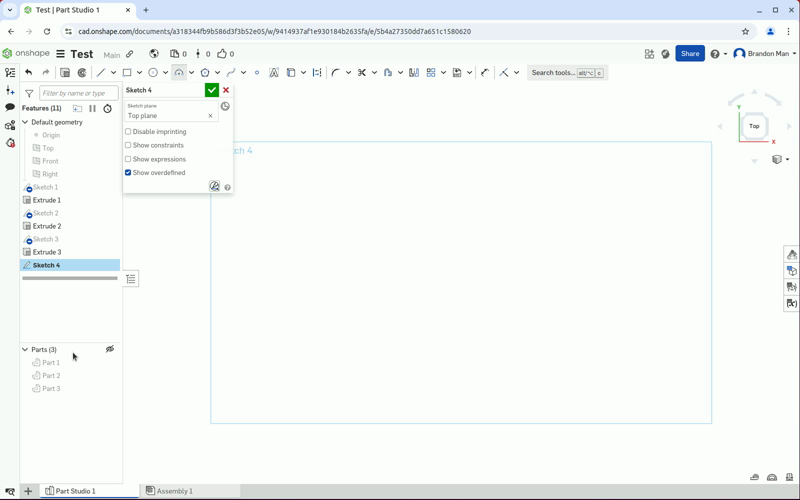
key_down(shift)
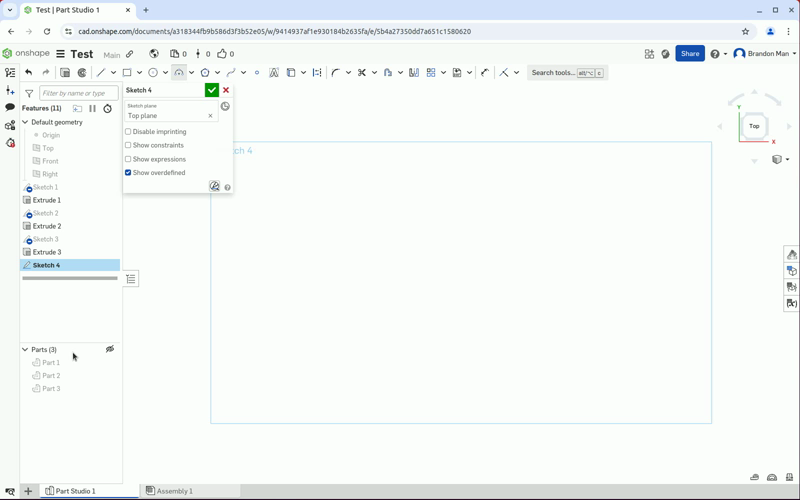
mouse_move(460, 186)
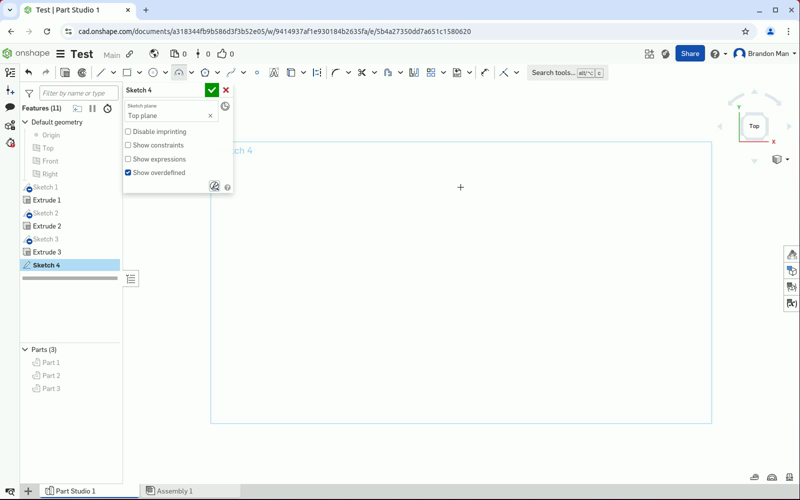
click(460, 186)
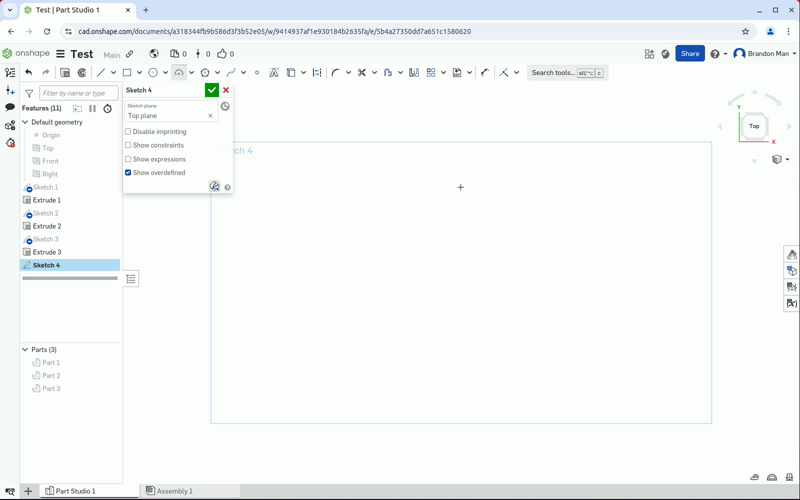
key_up(shift)
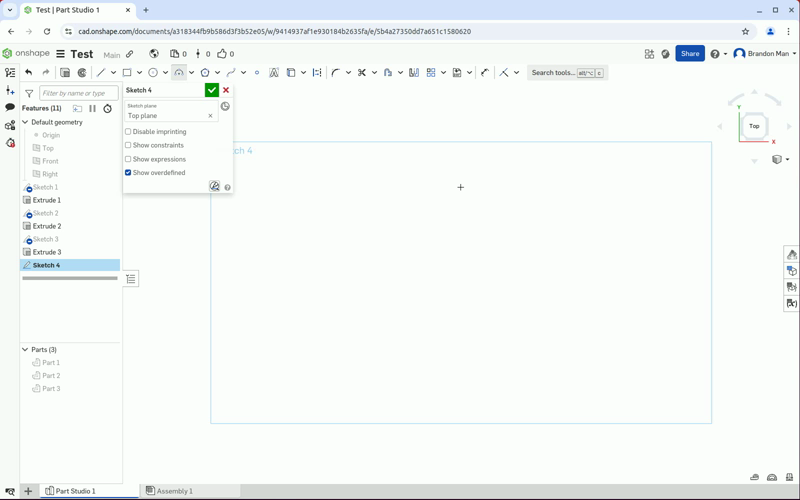
key_down(shift)
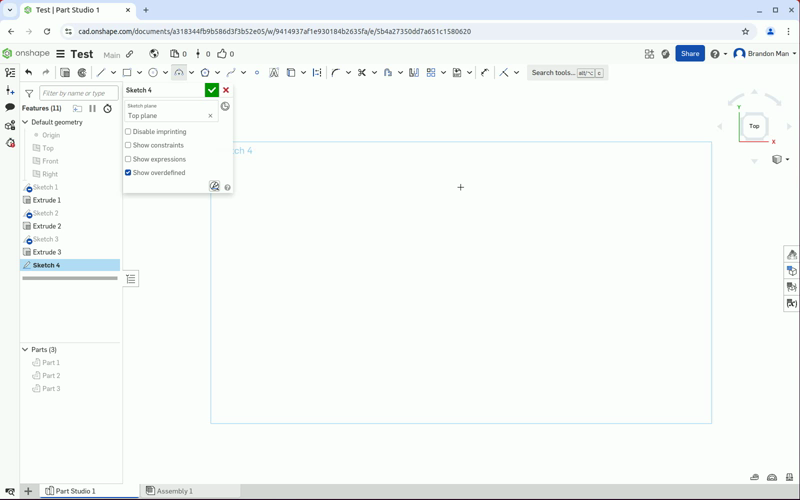
mouse_move(556, 282)
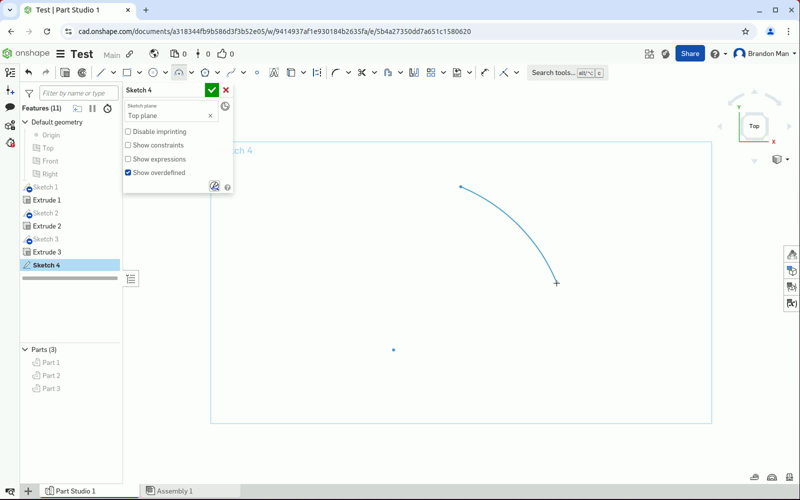
click(556, 282)
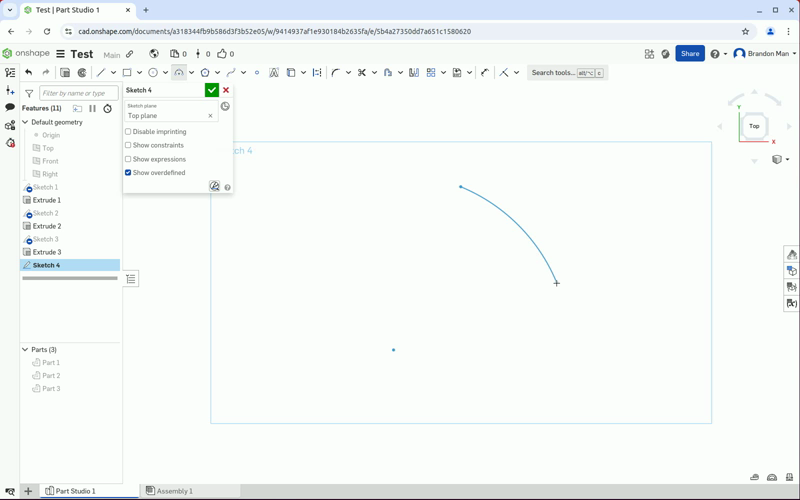
mouse_move(528, 214)
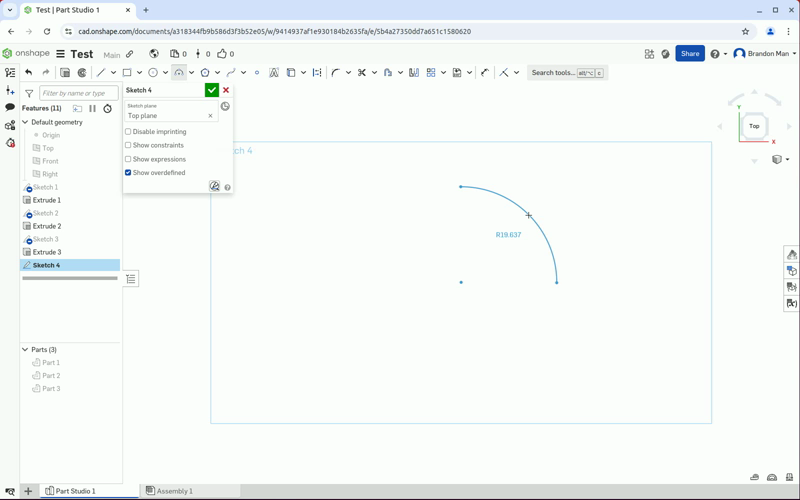
click(528, 214)
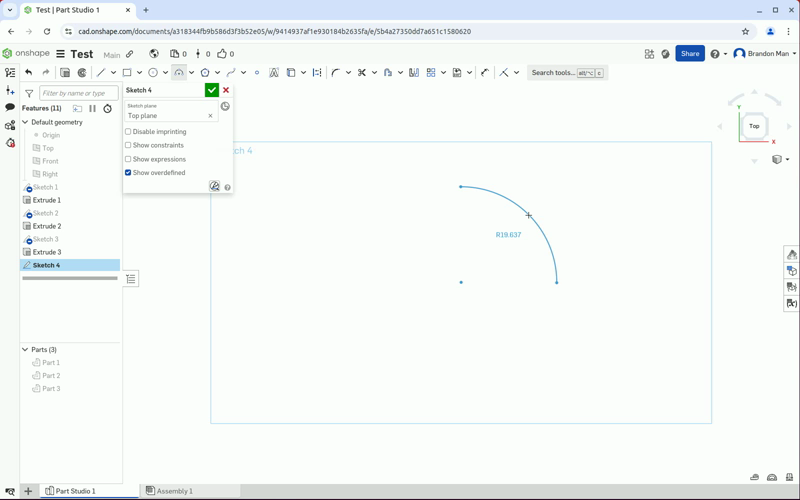
key_up(shift)
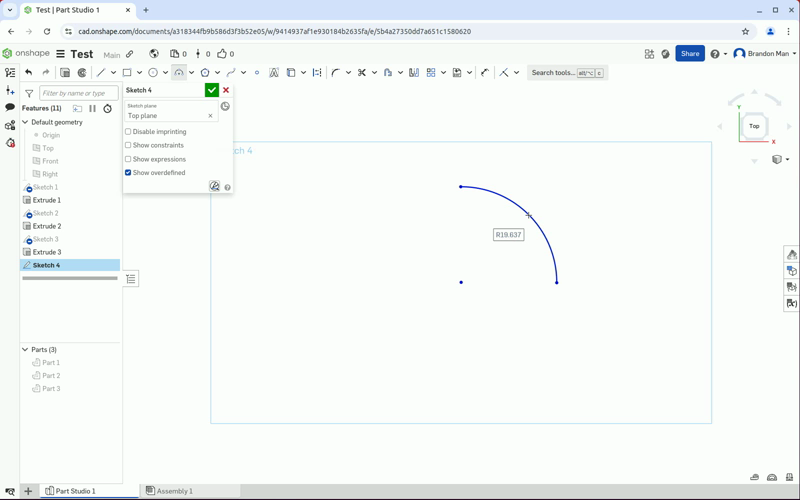
key(esc)
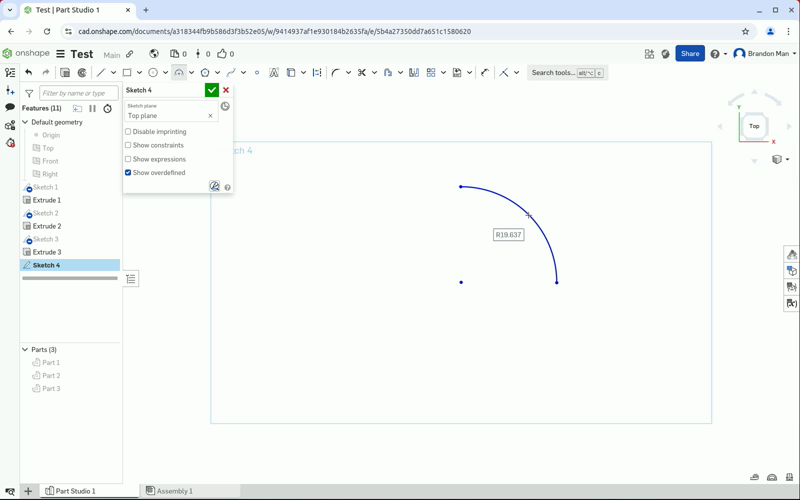
key(l)
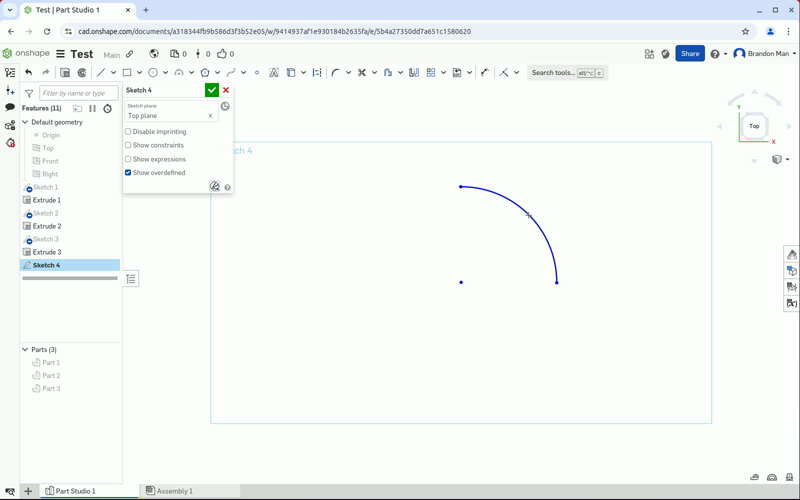
mouse_move(556, 282)
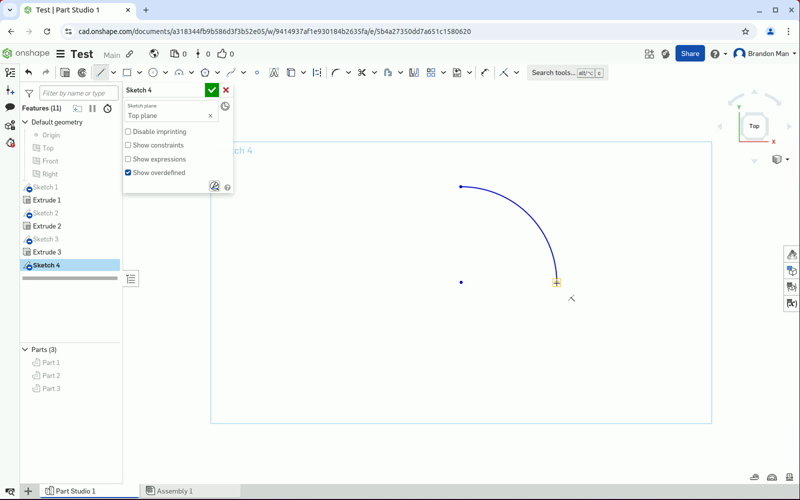
click(556, 282)
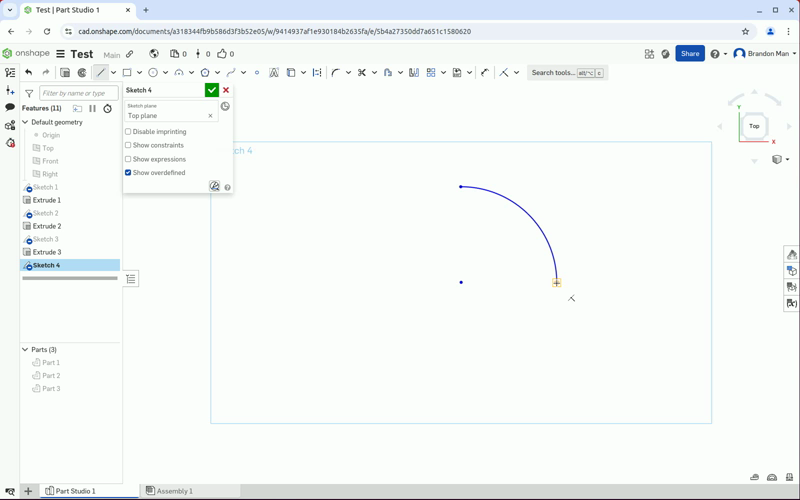
key_down(shift)
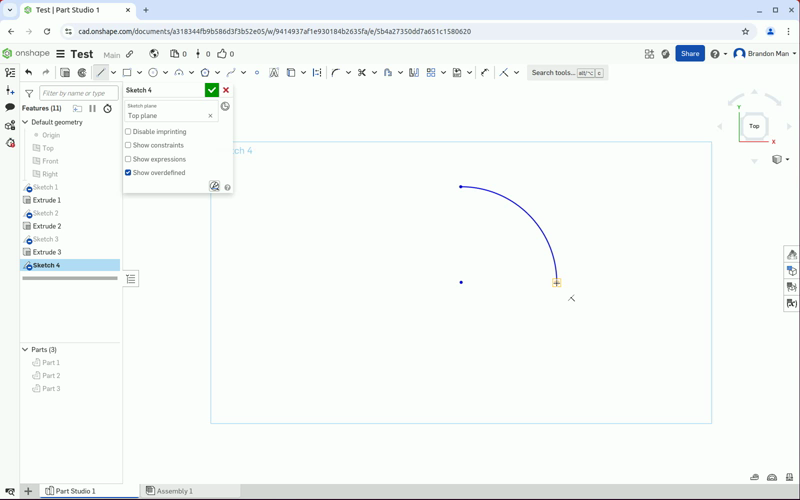
mouse_move(586, 282)
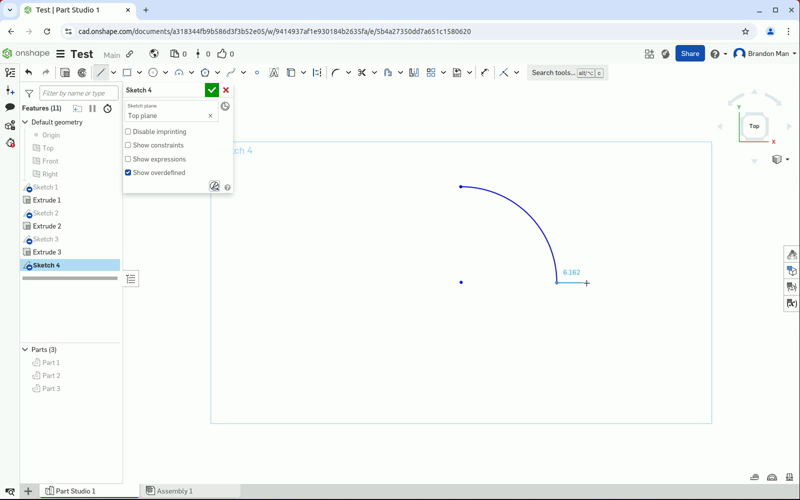
mouse_move(573, 282)
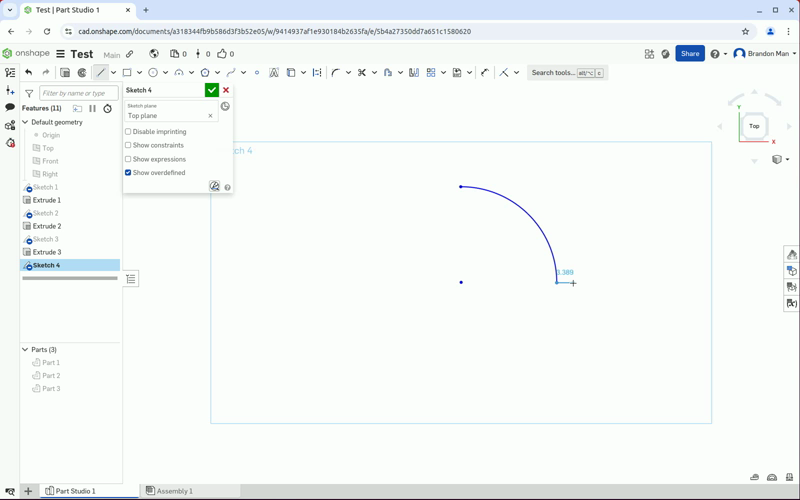
click(573, 282)
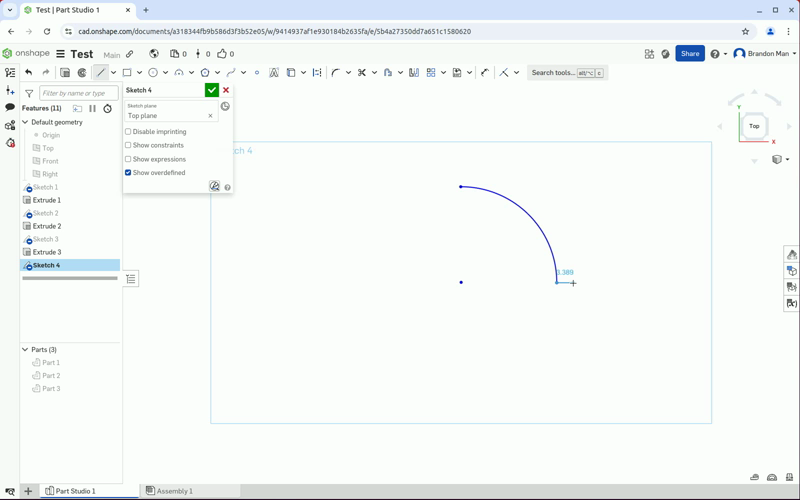
key_up(shift)
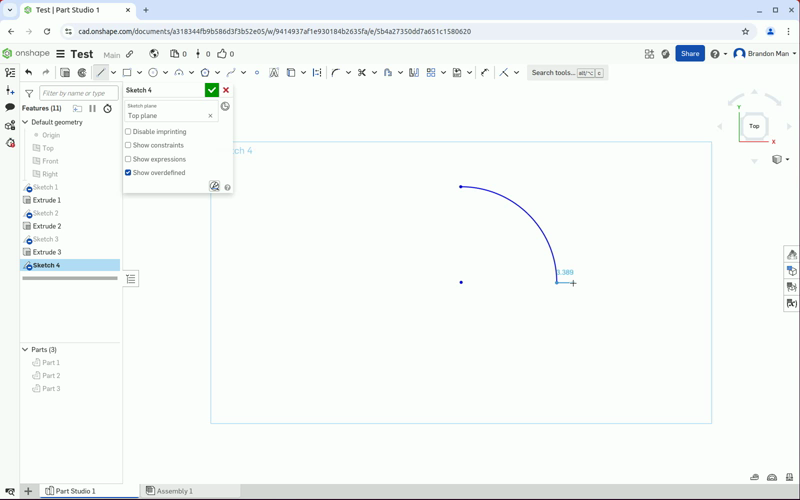
key(esc)
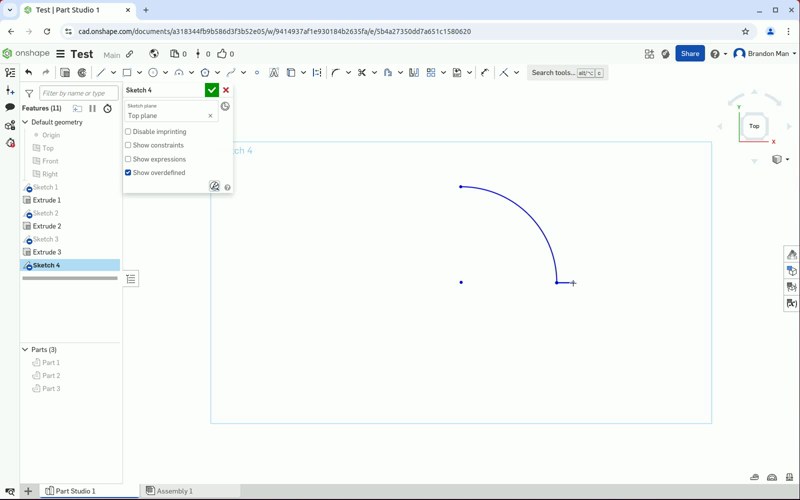
key(a)
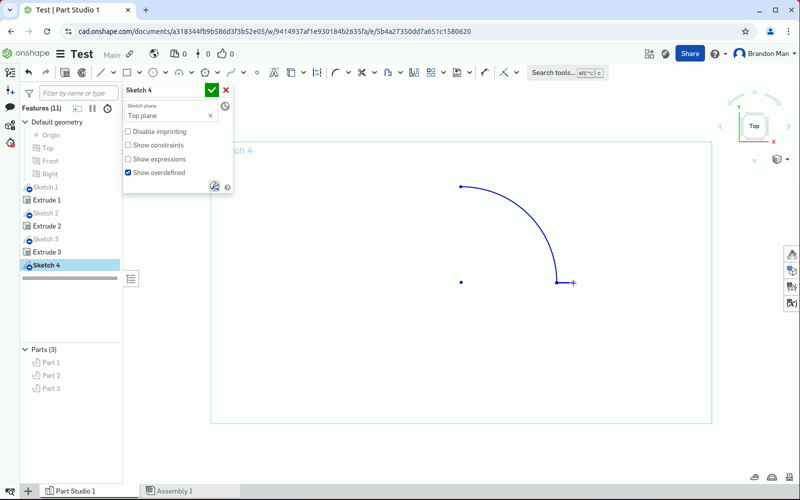
mouse_move(573, 282)
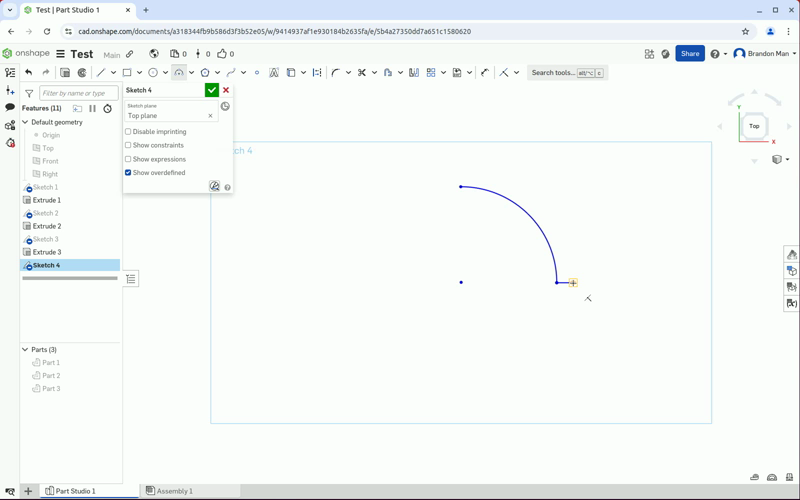
click(573, 282)
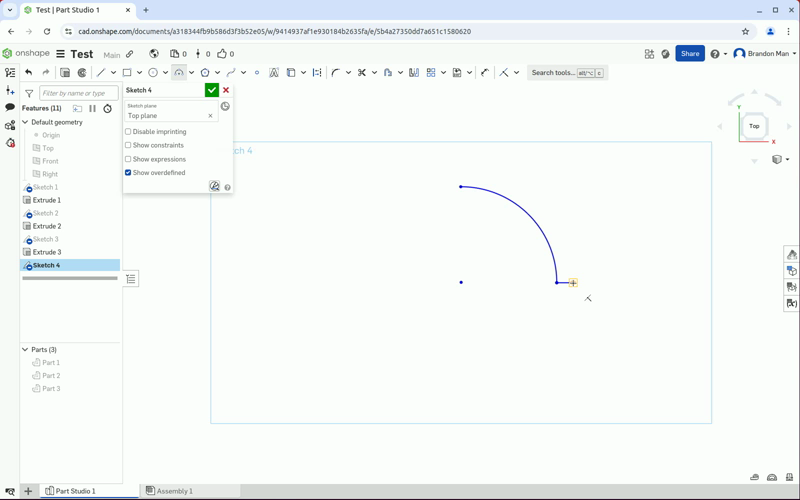
key_down(shift)
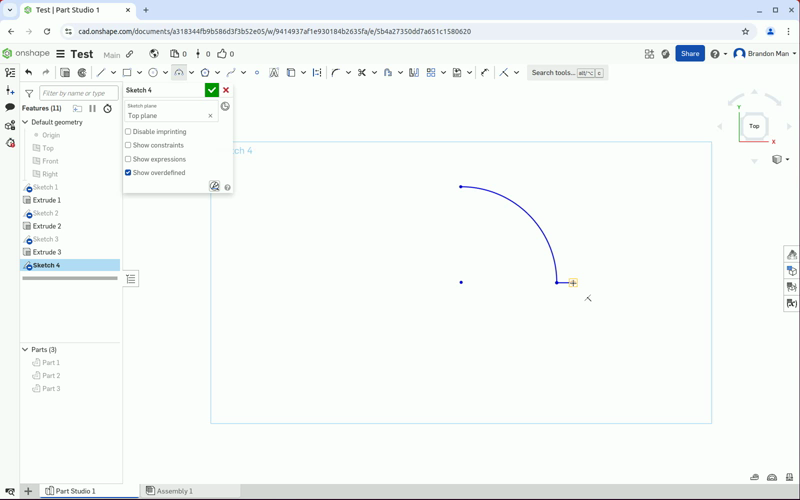
mouse_move(460, 170)
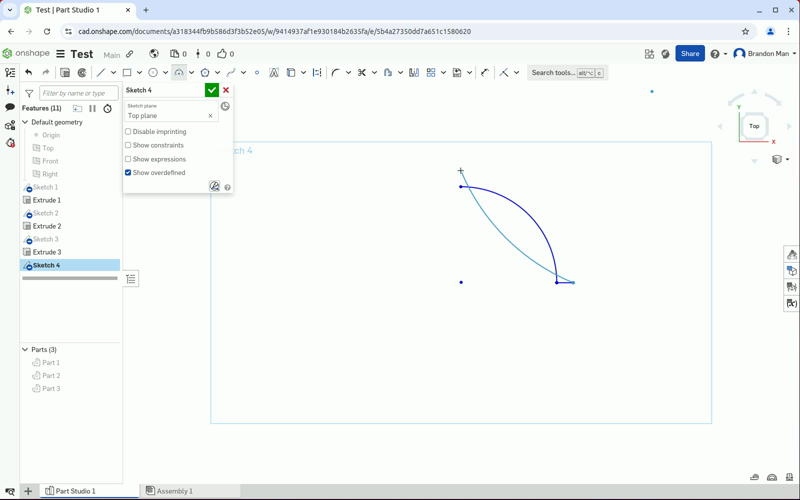
click(460, 170)
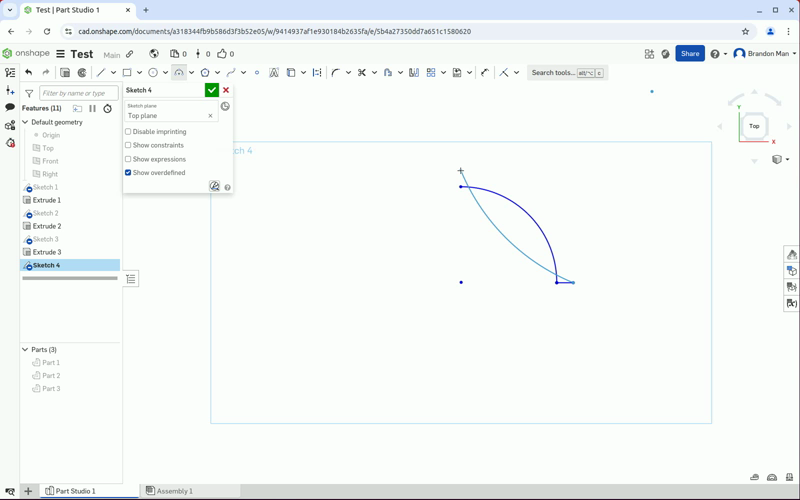
mouse_move(540, 203)
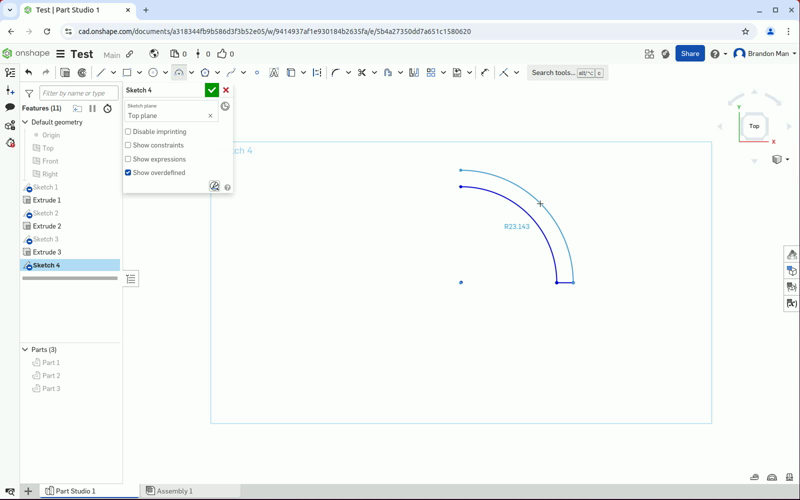
click(540, 203)
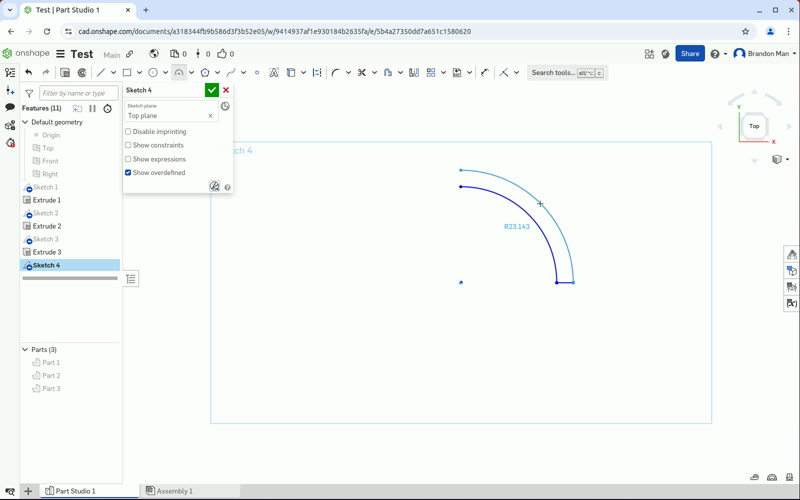
key_up(shift)
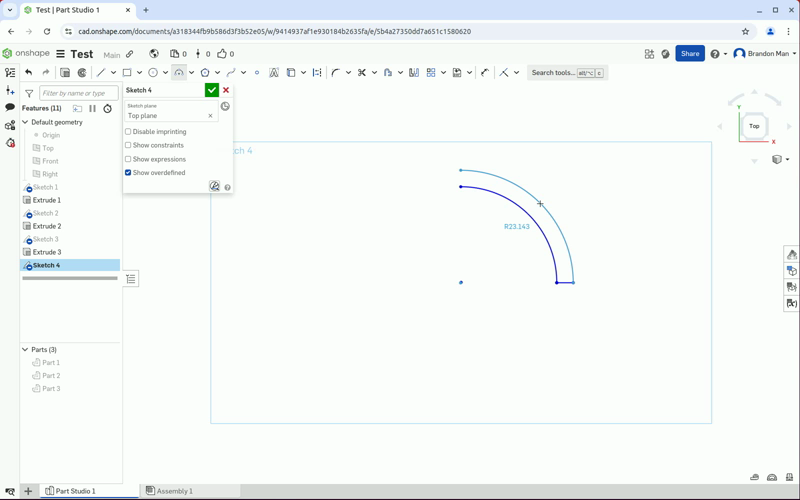
key(esc)
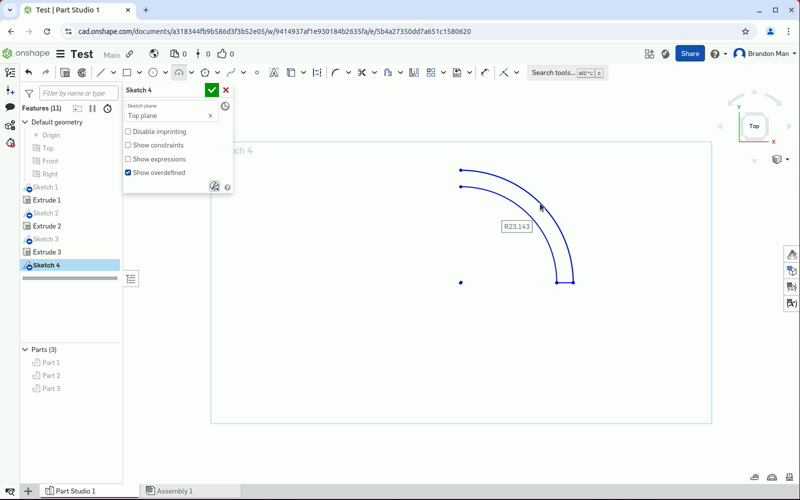
key(l)
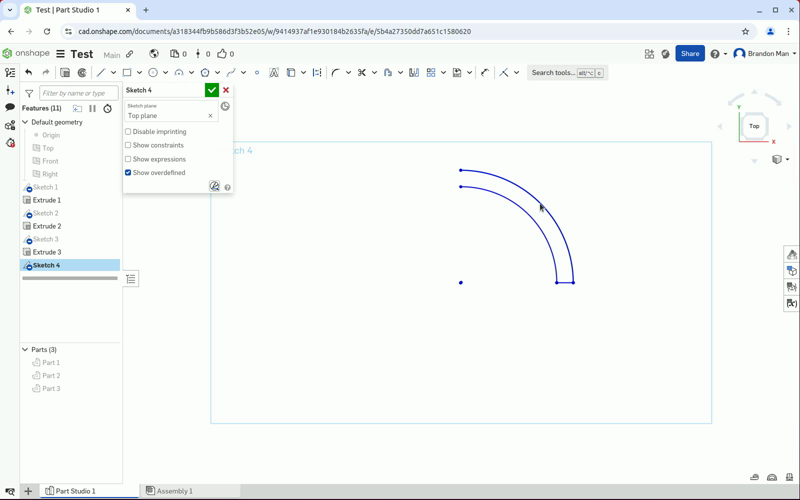
mouse_move(460, 170)
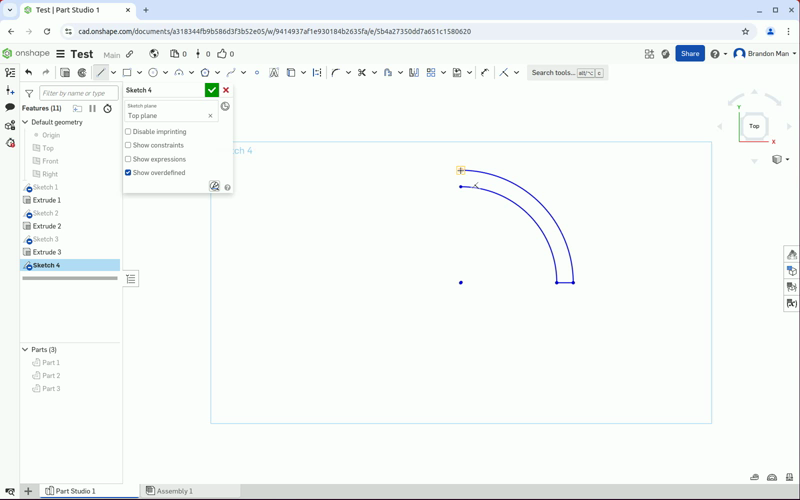
click(460, 170)
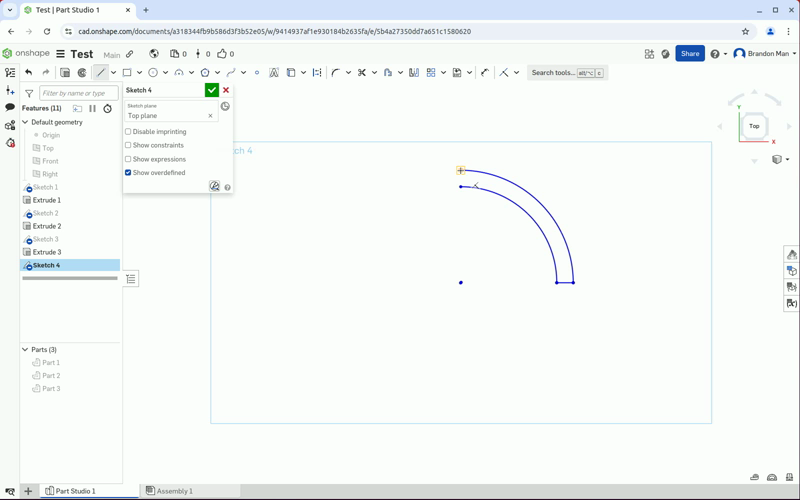
mouse_move(490, 170)
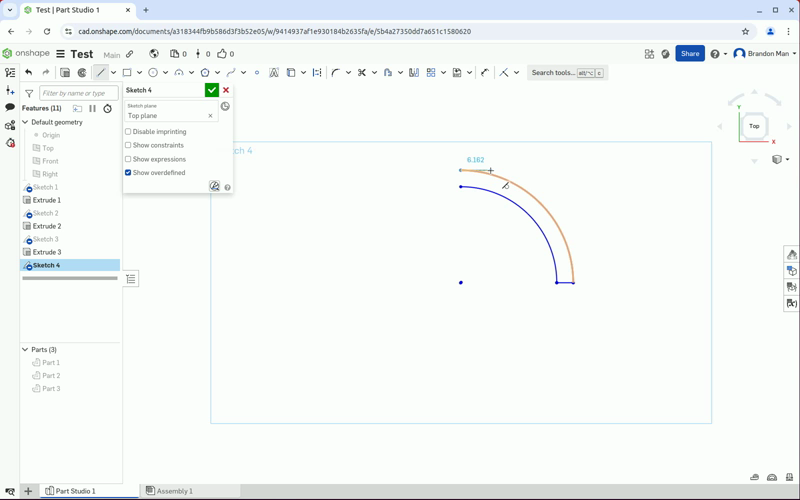
key_down(shift)
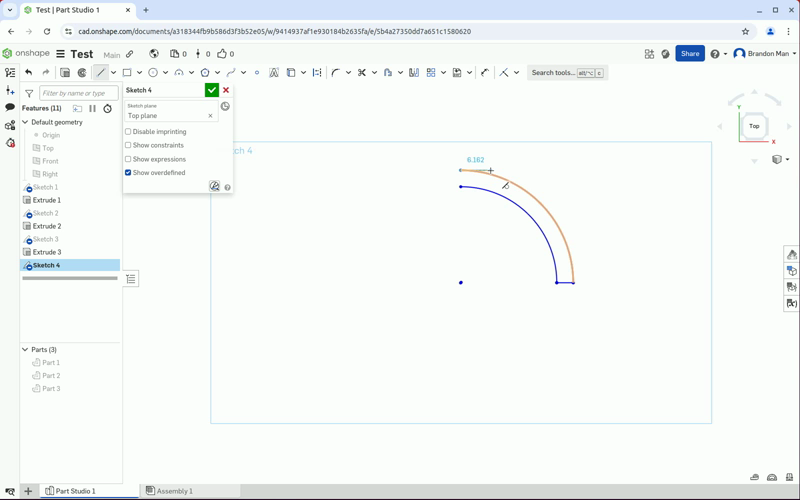
mouse_move(460, 186)
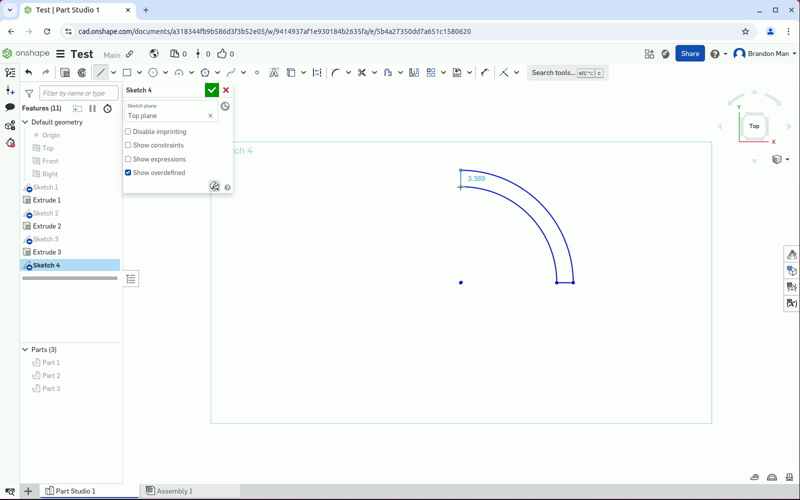
key_up(shift)
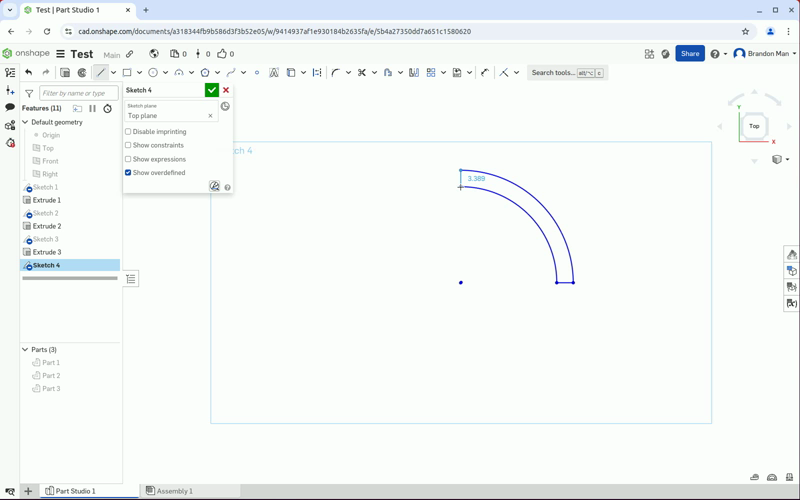
click(460, 186)
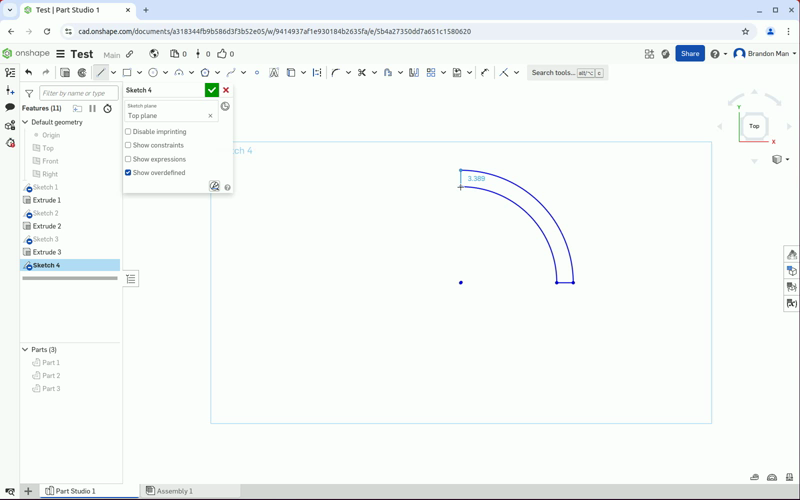
key(esc)
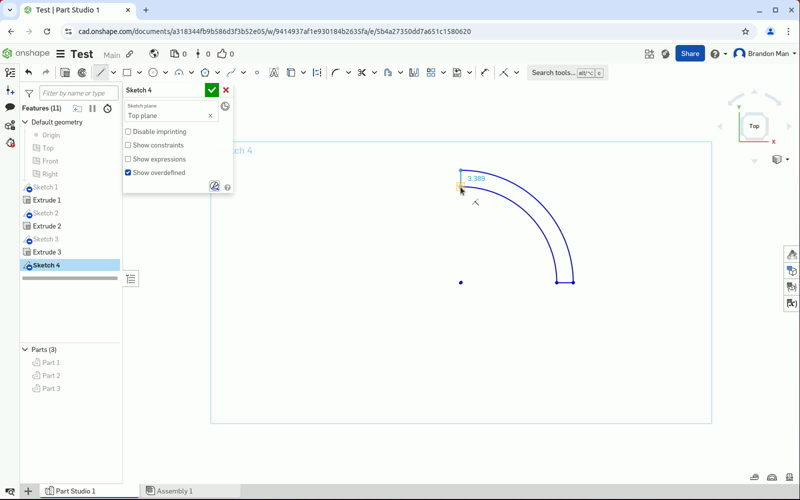
mouse_move(488, 185)
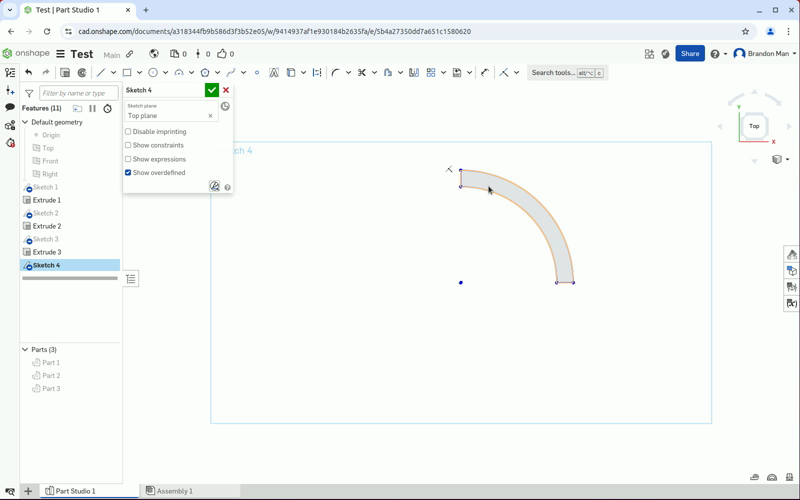
scroll(6)
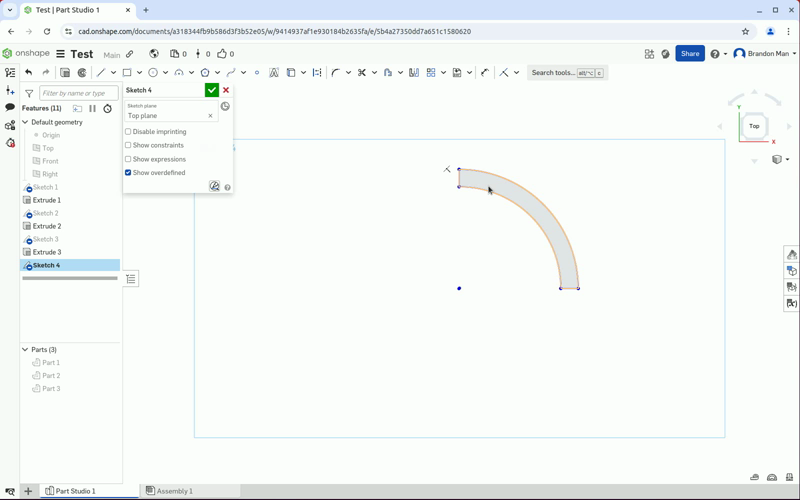
scroll(6)
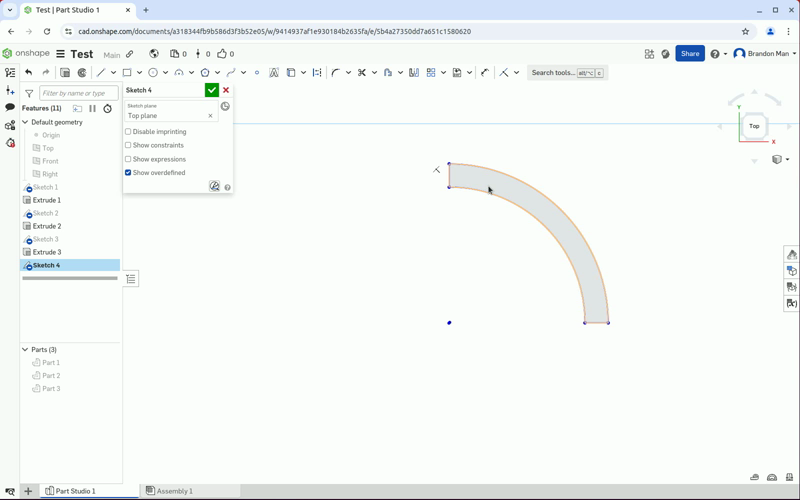
scroll(6)
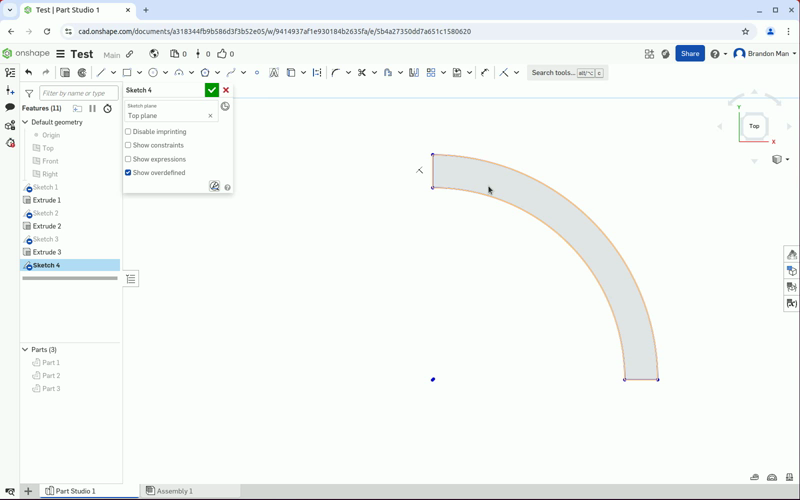
scroll(6)
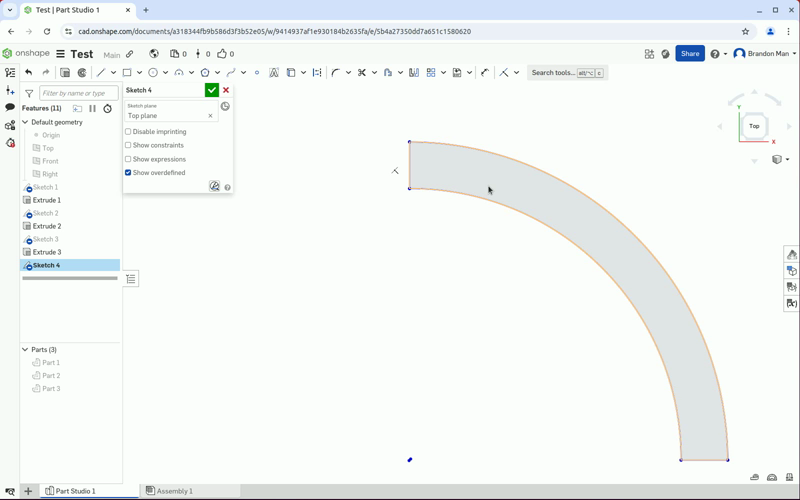
scroll(6)
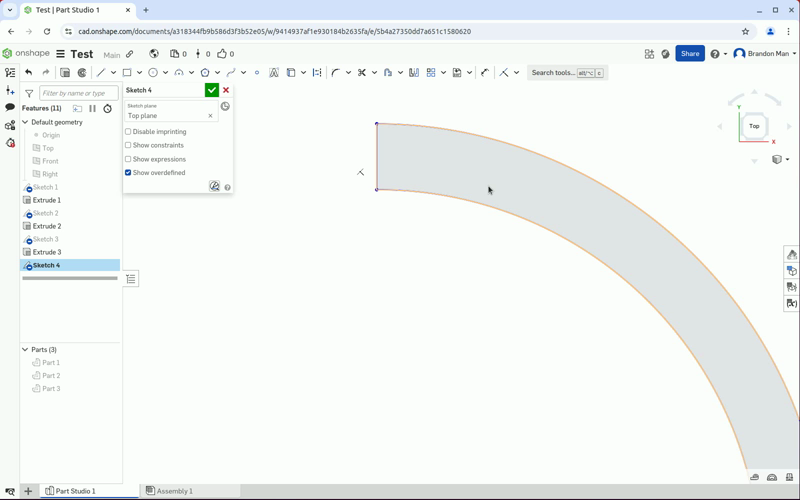
scroll(6)
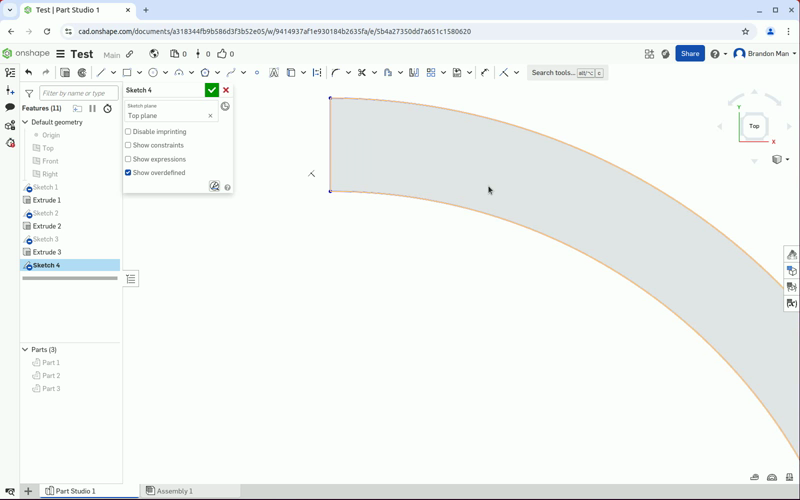
scroll(6)
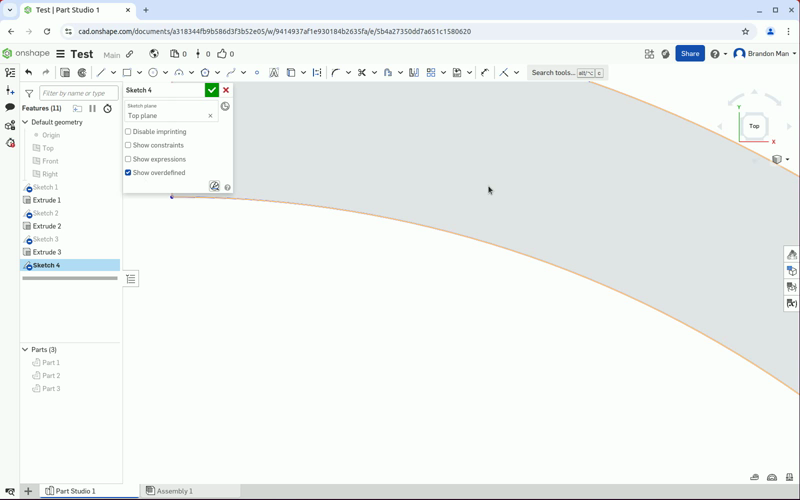
click(488, 185)
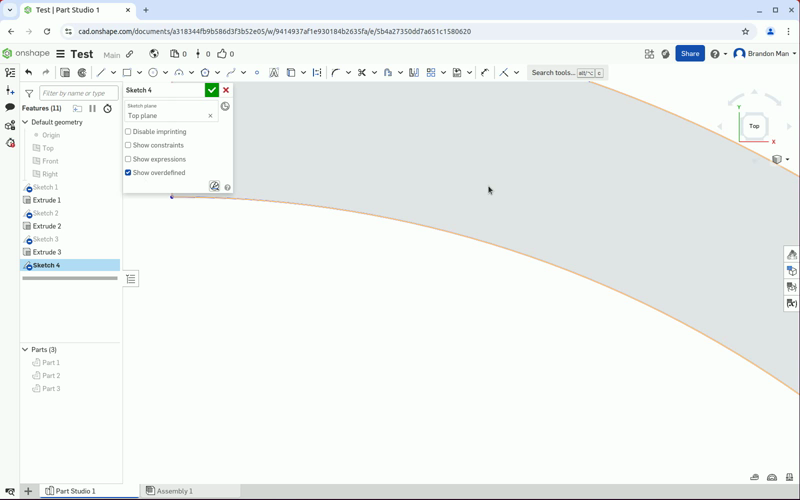
scroll(-6)
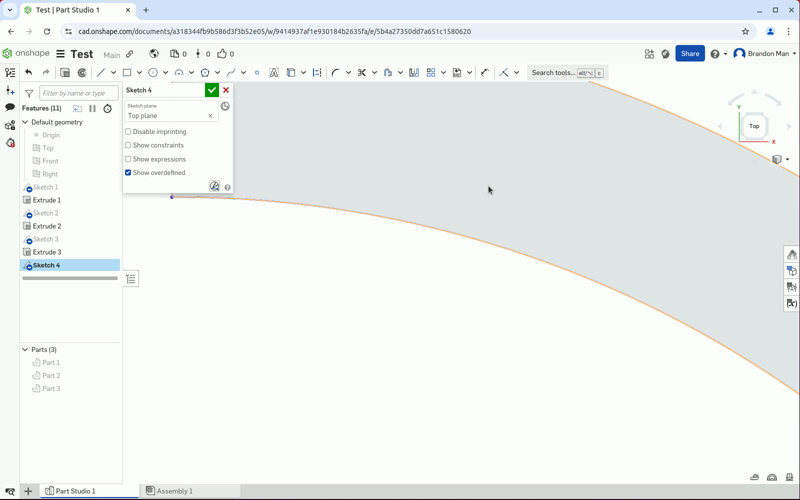
scroll(-6)
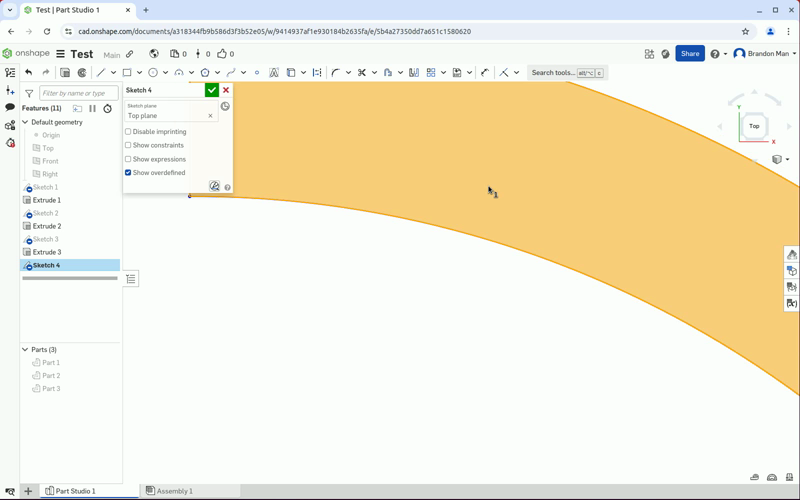
scroll(-6)
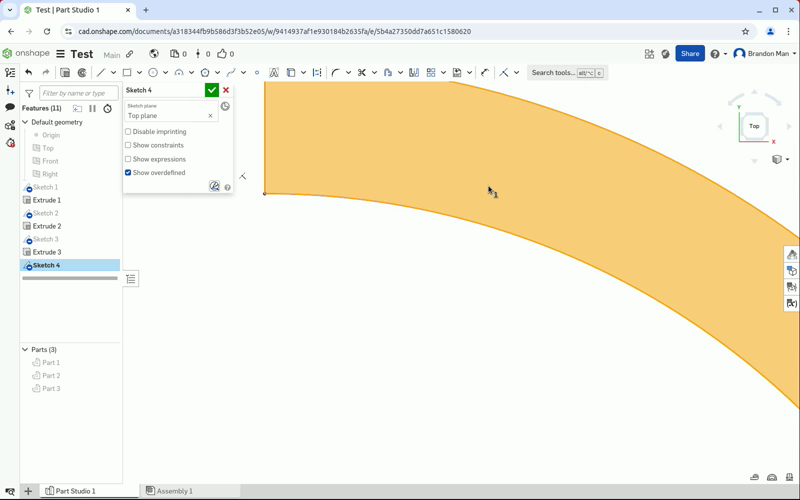
scroll(-6)
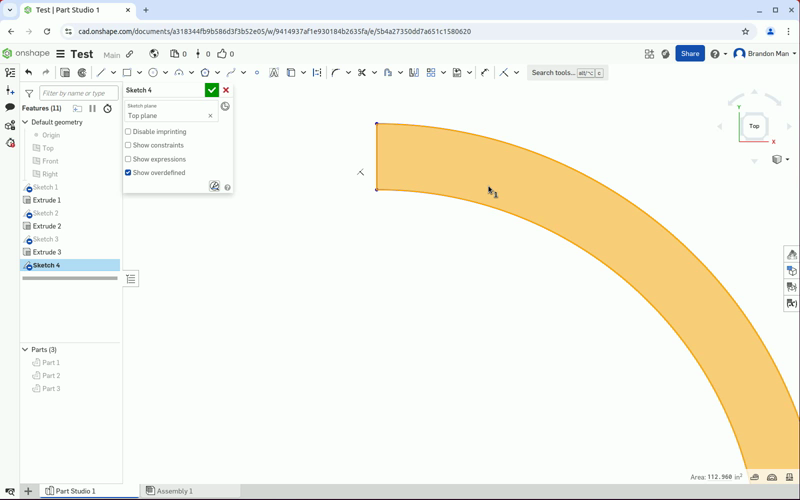
scroll(-6)
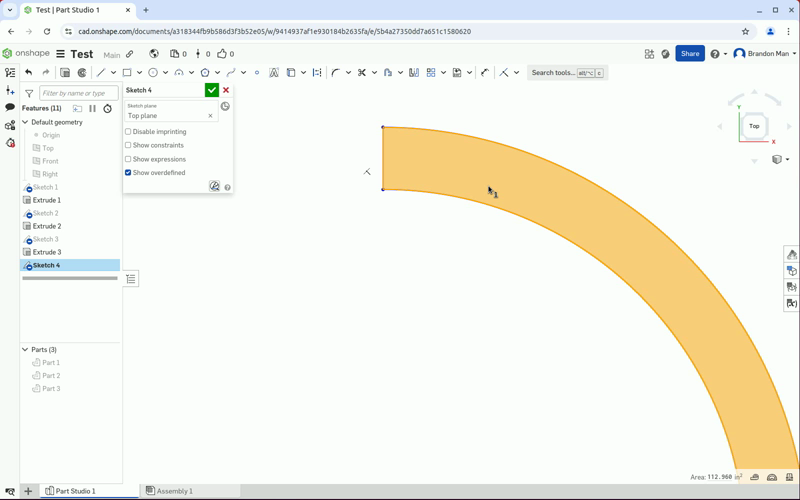
scroll(-6)
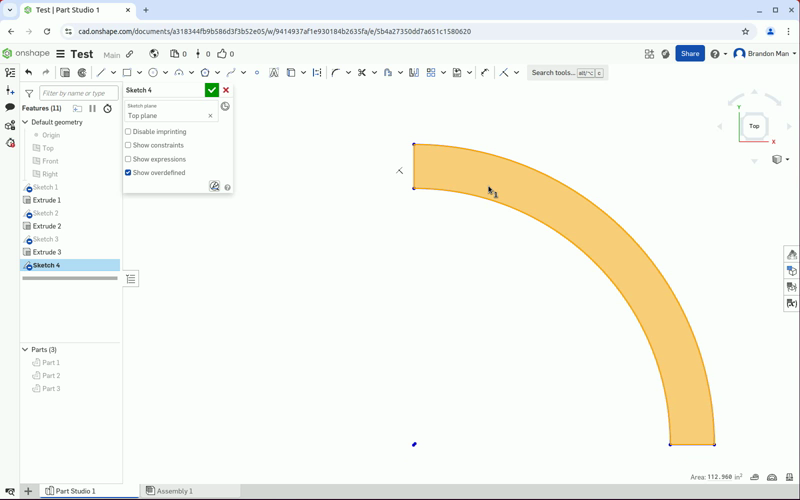
scroll(-6)
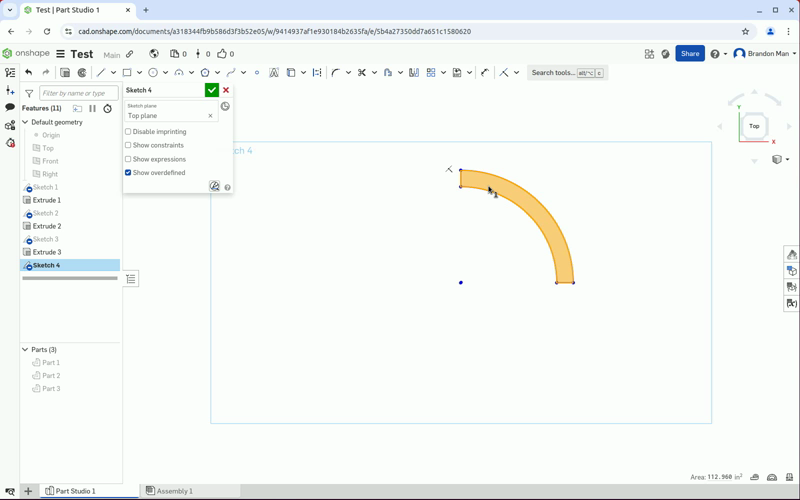
mouse_move(73, 352)
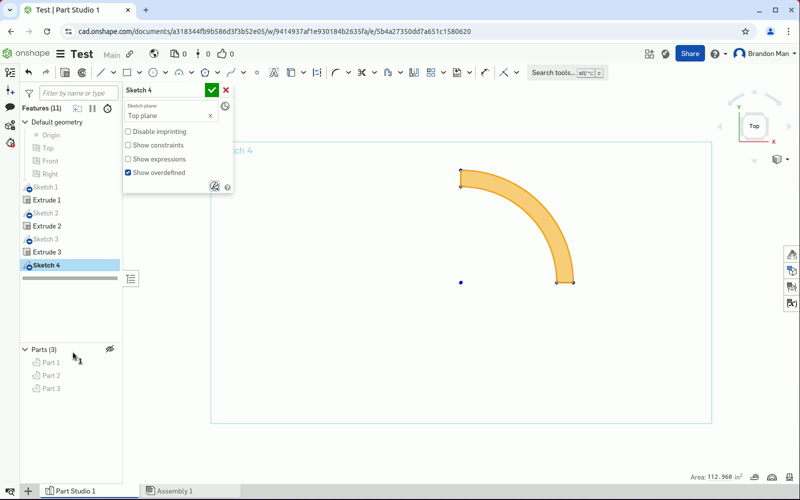
key(shift+y)
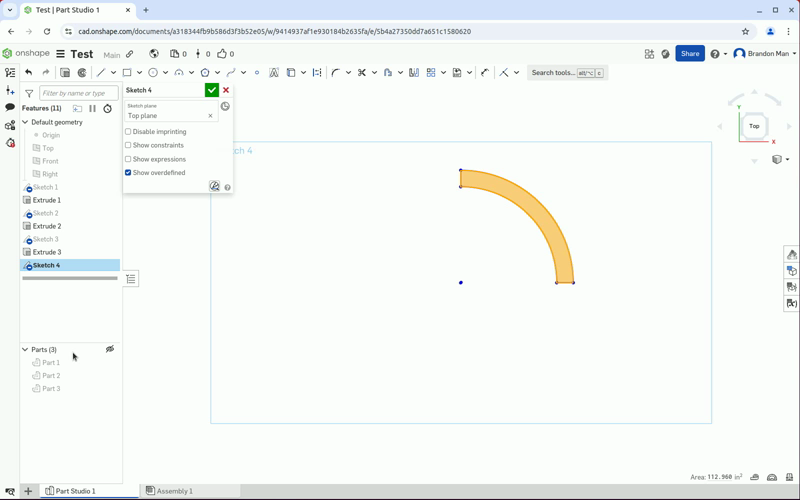
key(shift+e)
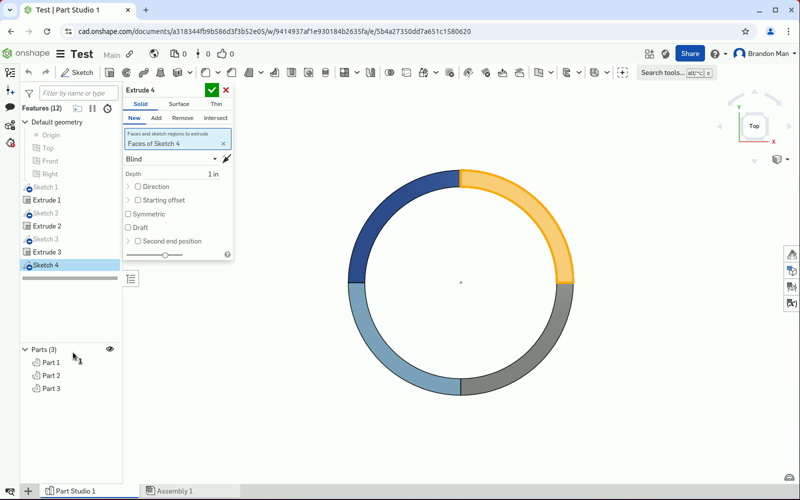
mouse_move(143, 106)
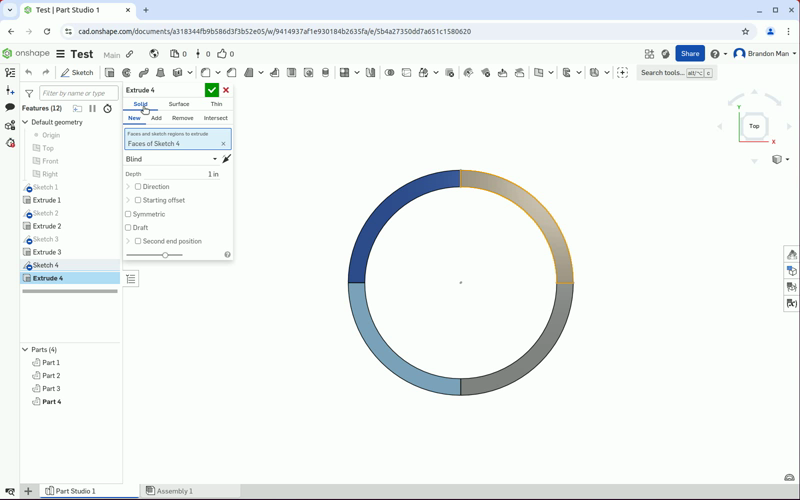
click(143, 106)
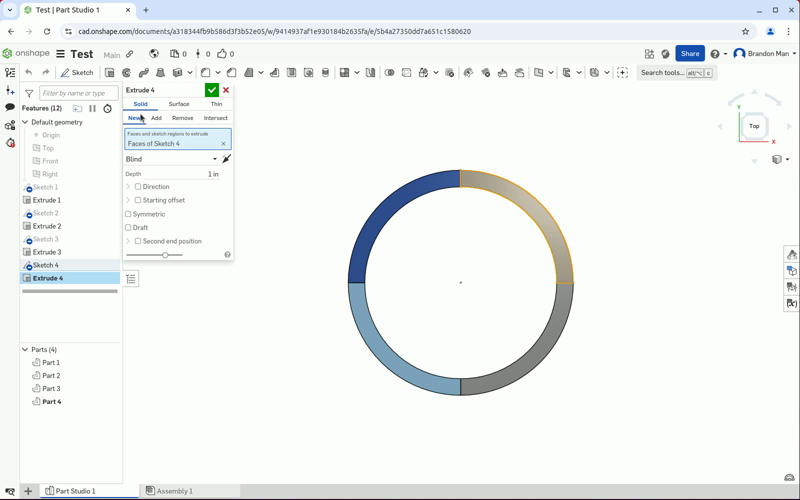
mouse_move(137, 120)
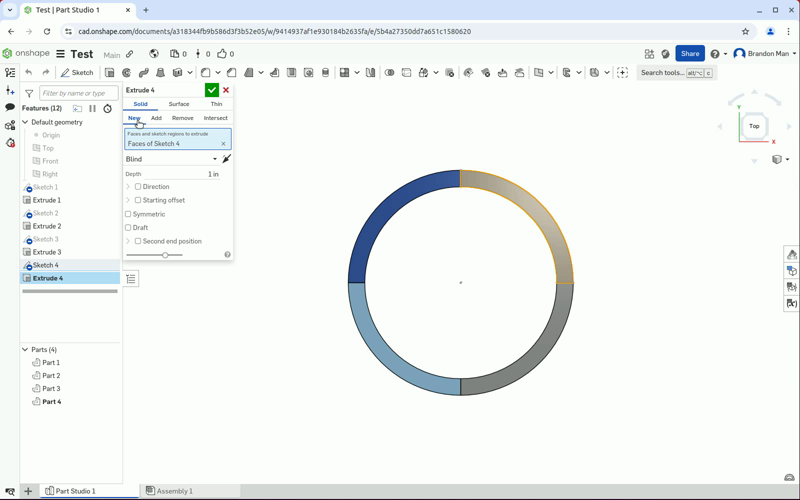
click(137, 120)
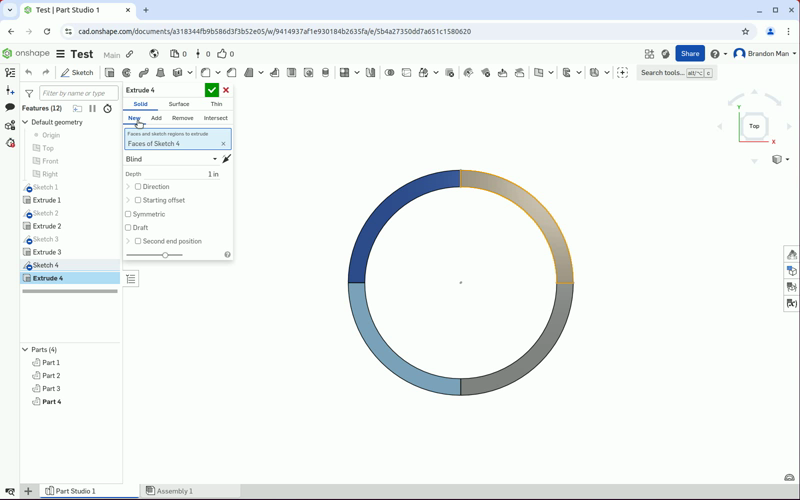
key(tab, 4)
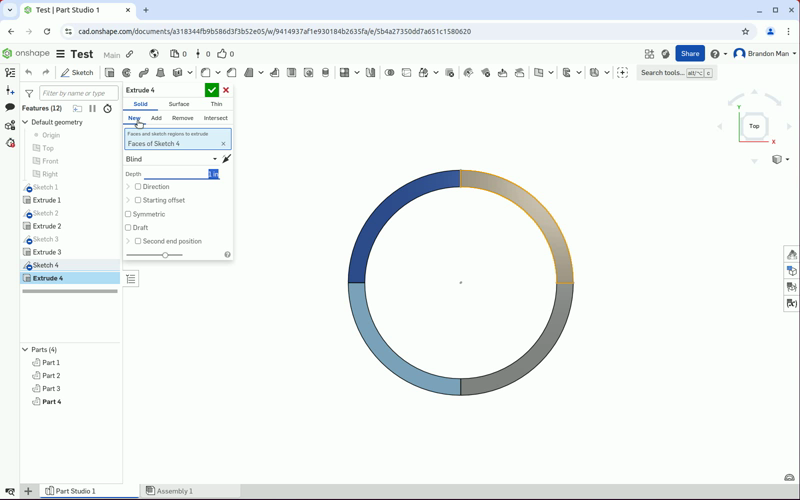
text(0.722)
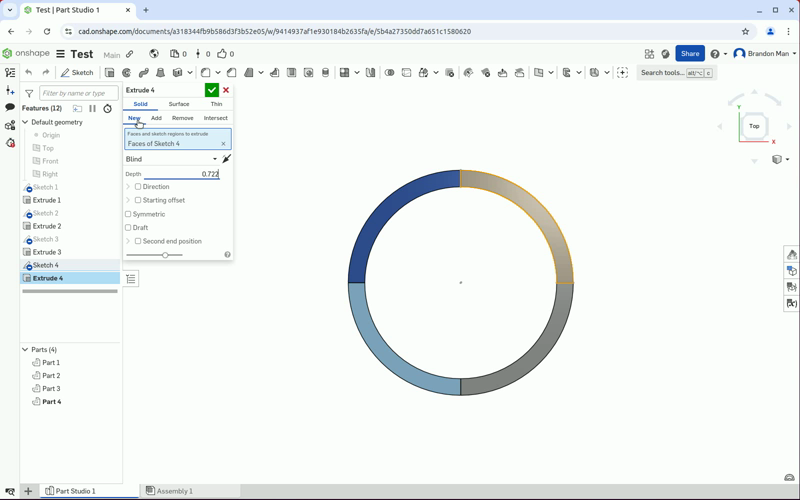
key(enter)
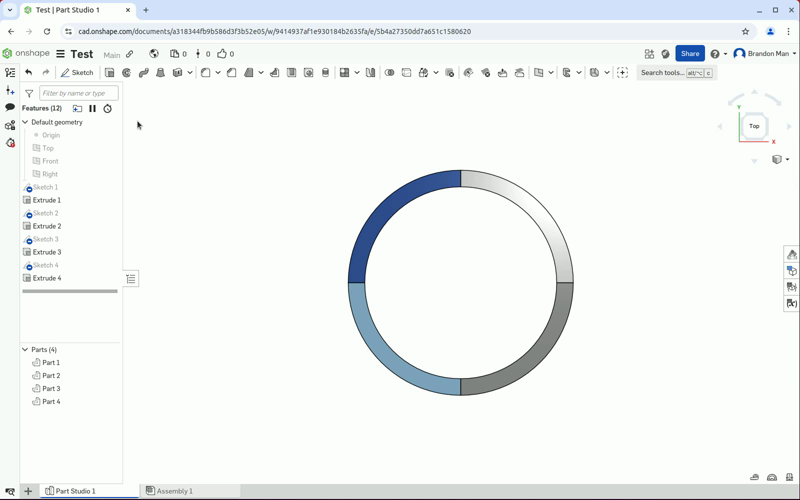
key(shift+h)
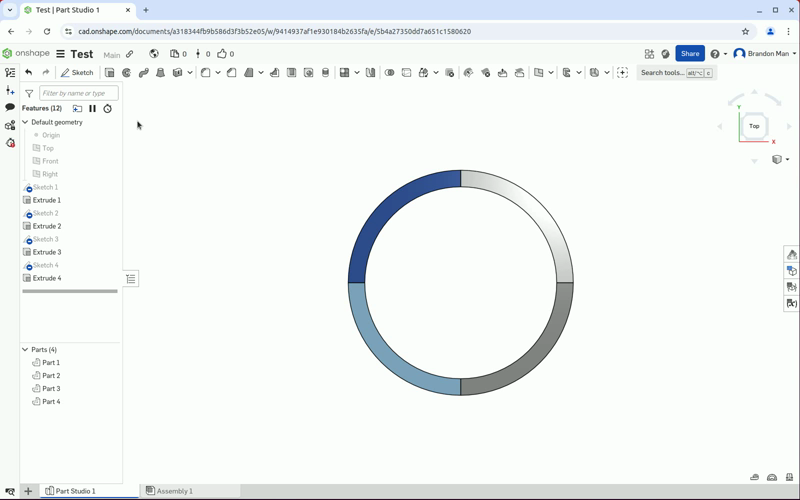
key(shift+h)
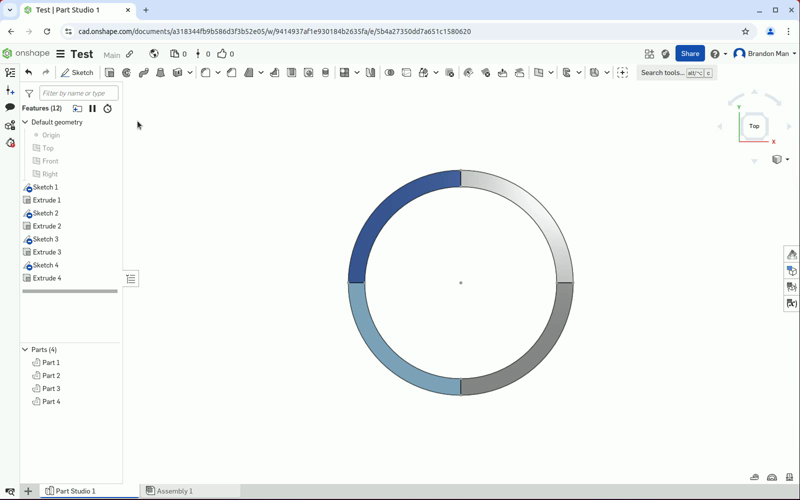
key(shift+7)
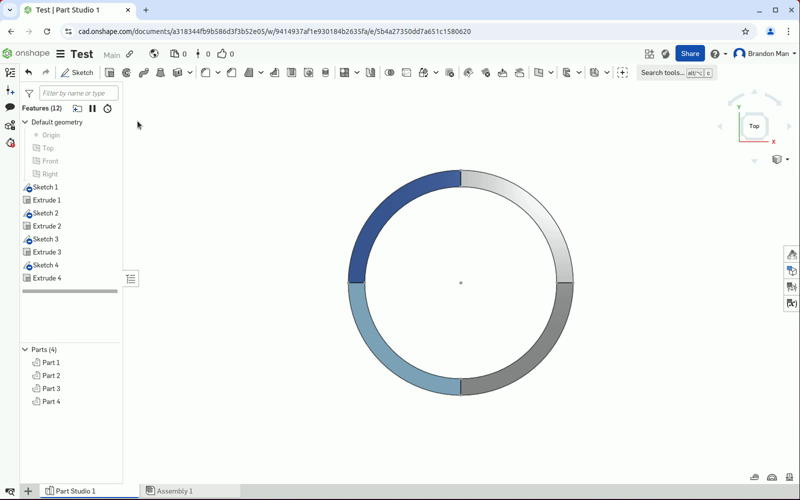
key(up, 3)
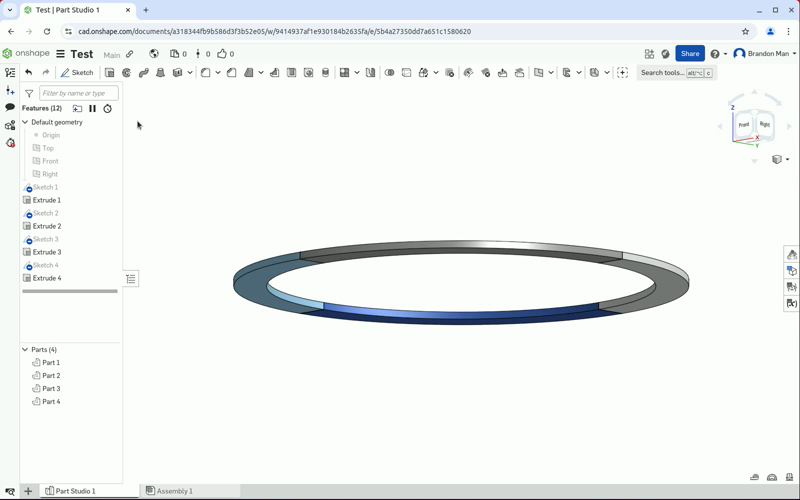
key(left, 3)
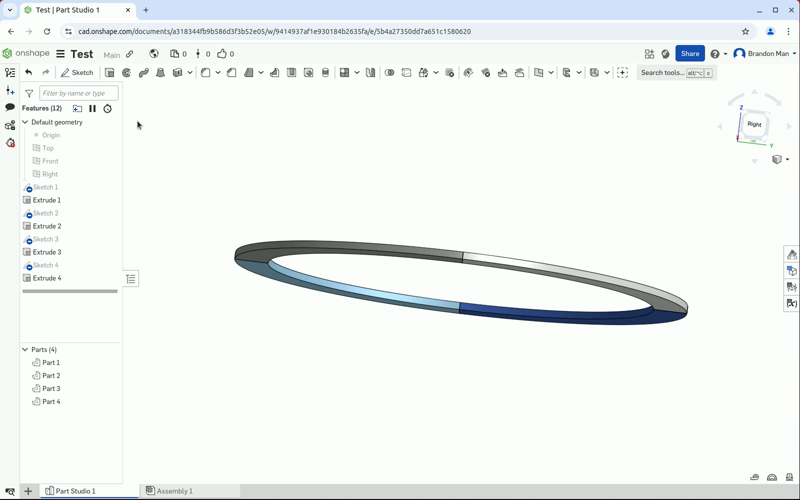
key(right, 3)
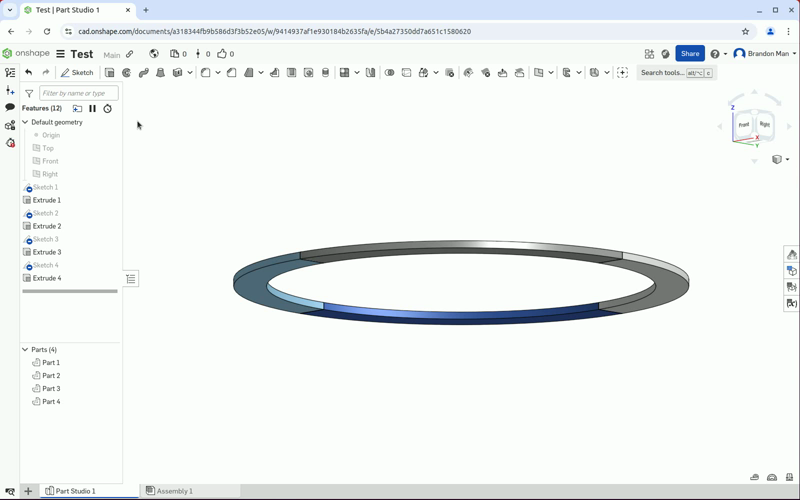
key(down, 3)
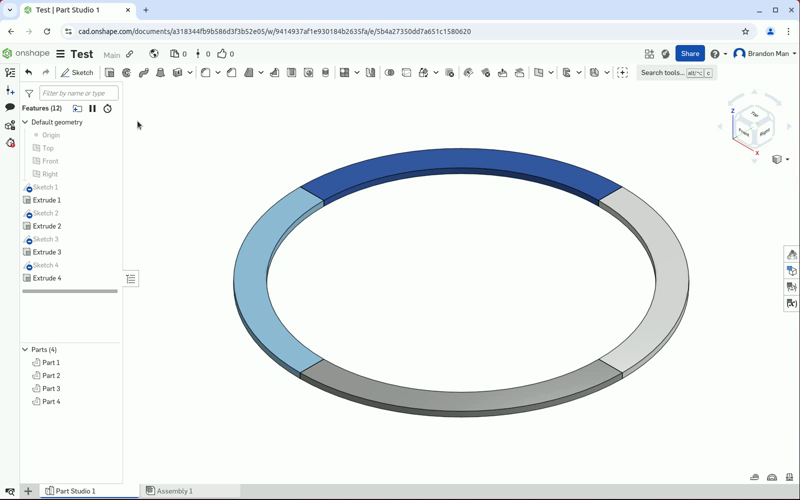
mouse_move(73, 189)
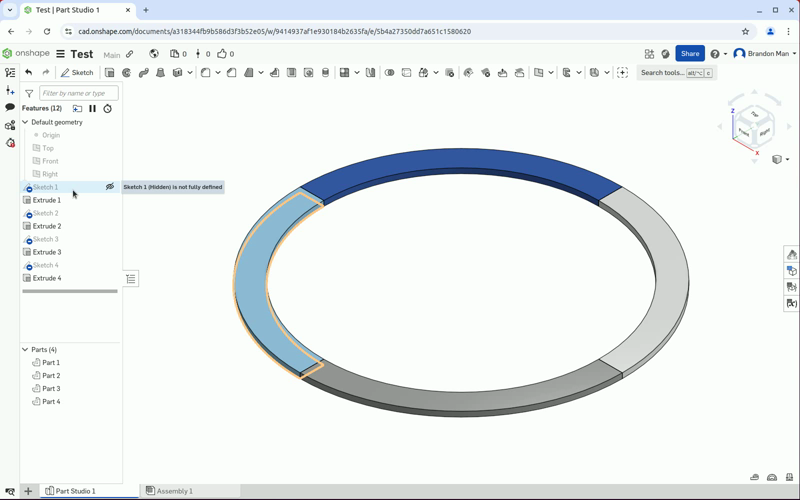
click(73, 189)